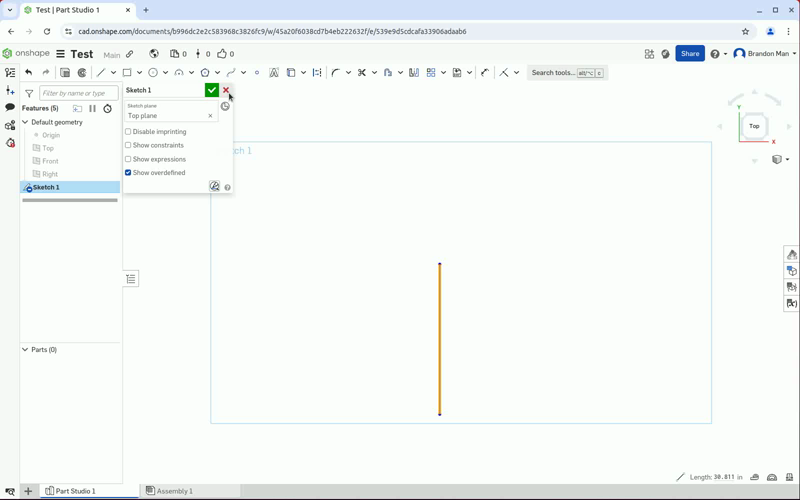
key(shift+h)
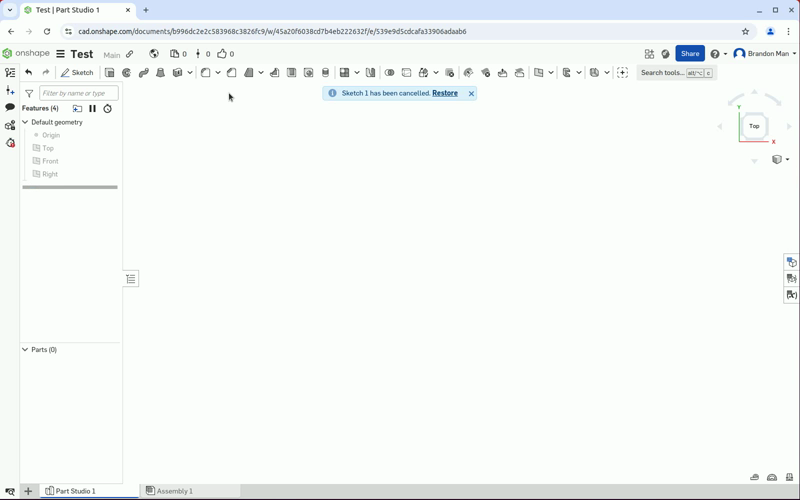
mouse_move(73, 352)
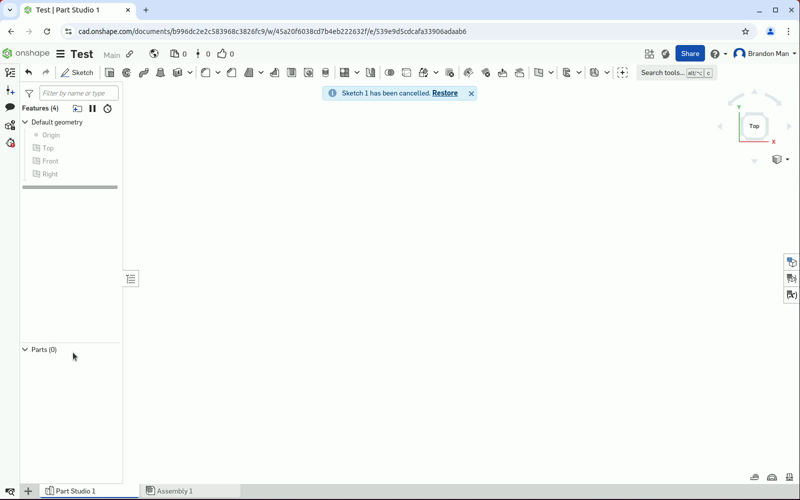
key(y)
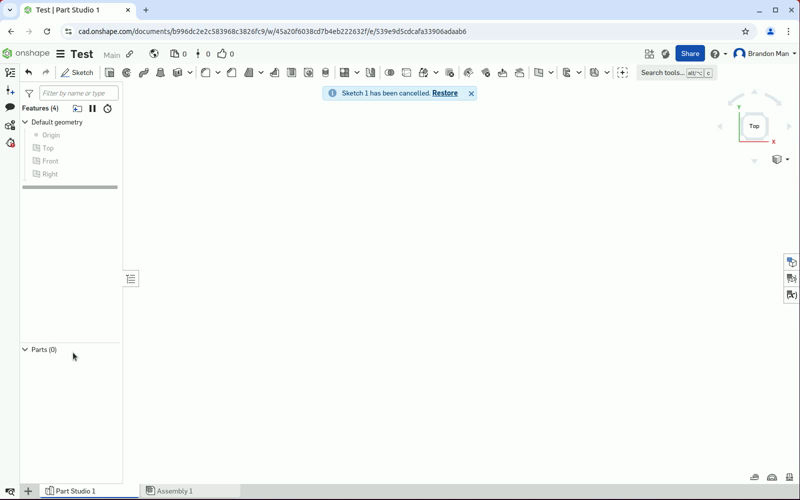
key(shift+p)
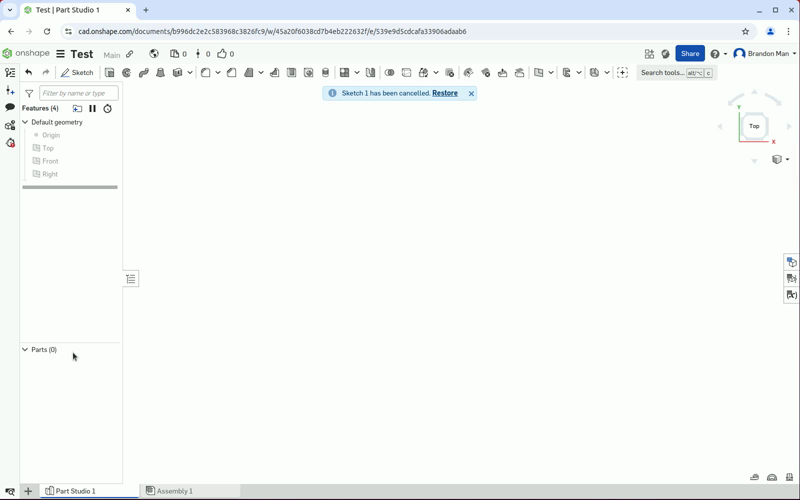
key(space)
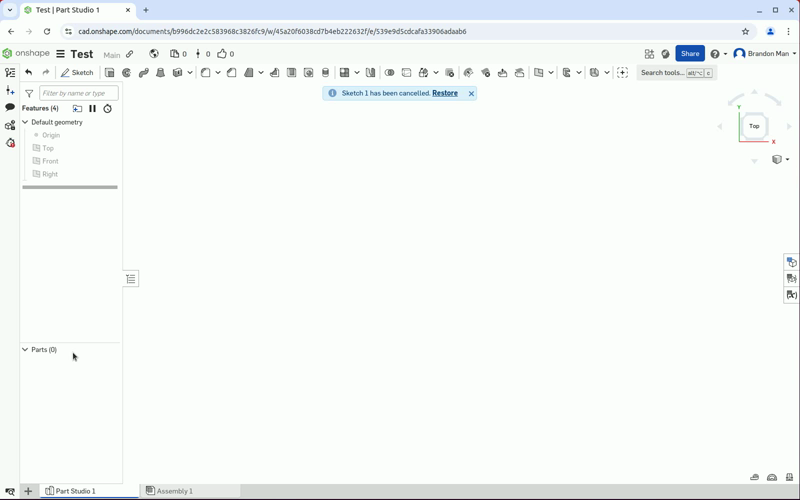
key_down(shift)
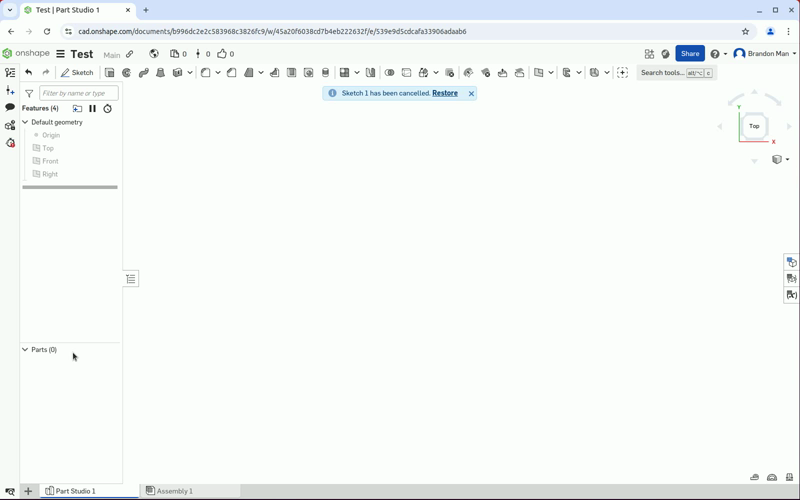
key(up)
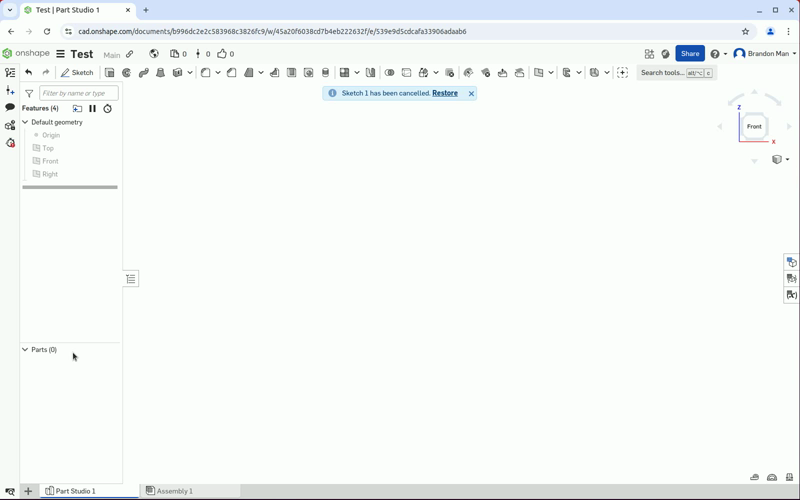
key_up(shift)
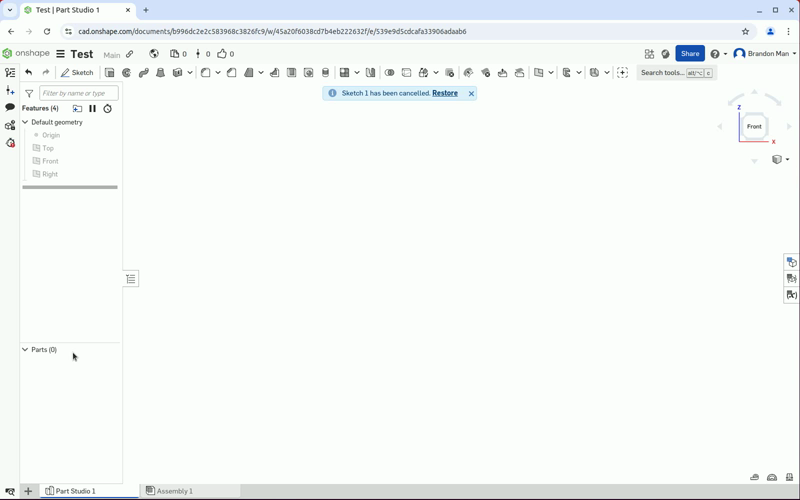
mouse_move(73, 352)
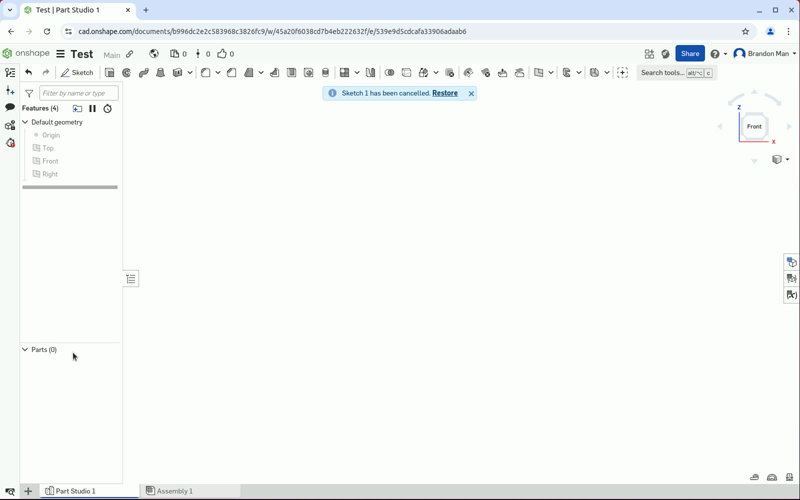
key(shift+y)
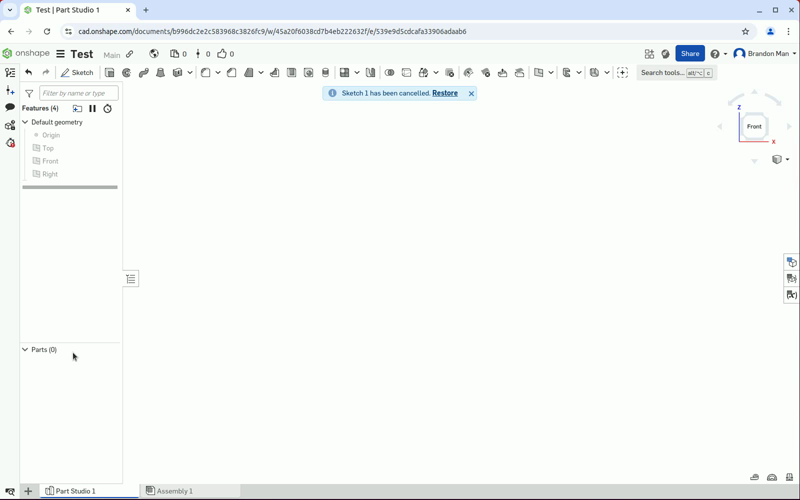
key(shift+s)
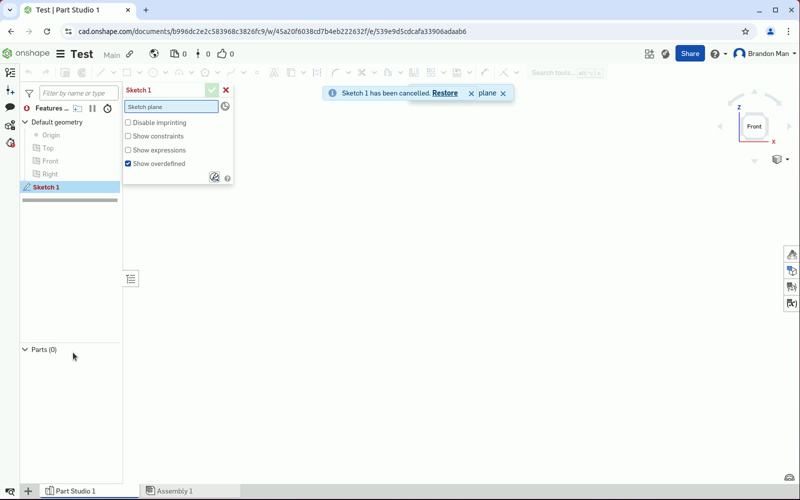
mouse_move(73, 163)
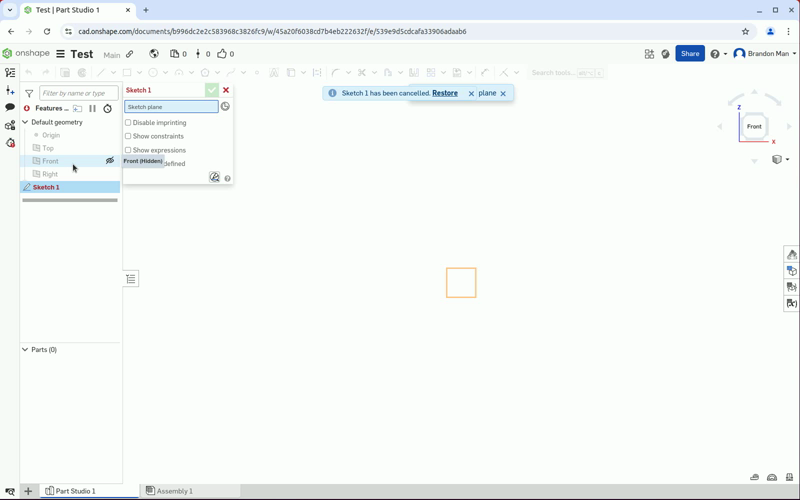
click(73, 163)
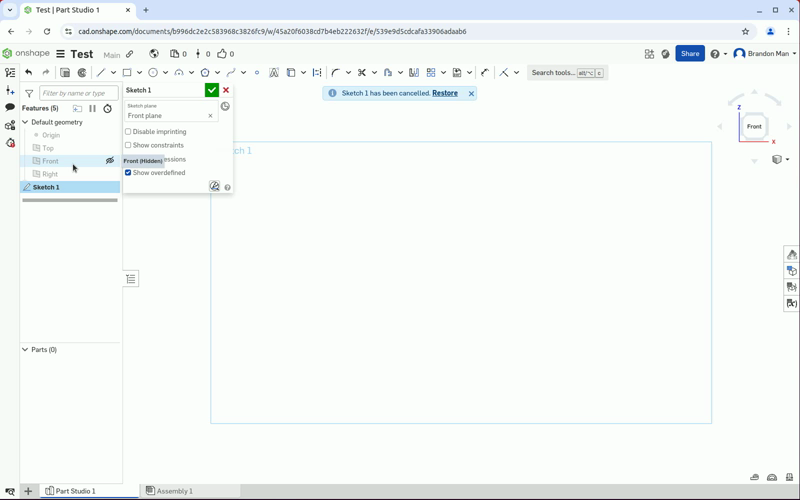
mouse_move(73, 352)
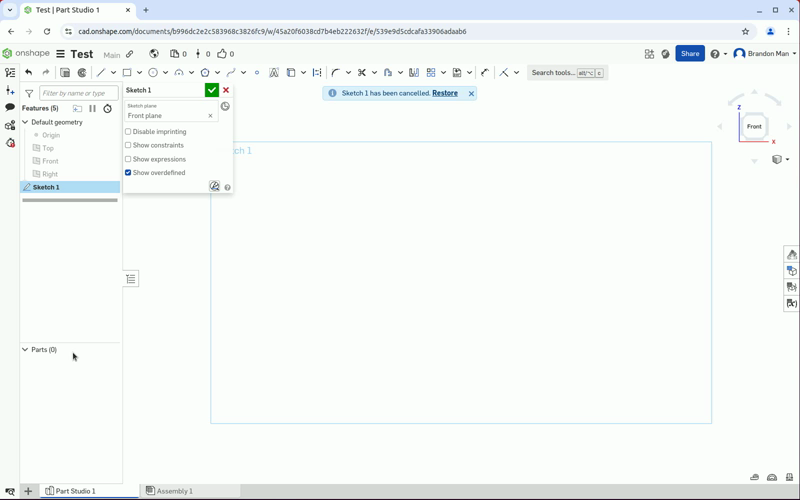
key(y)
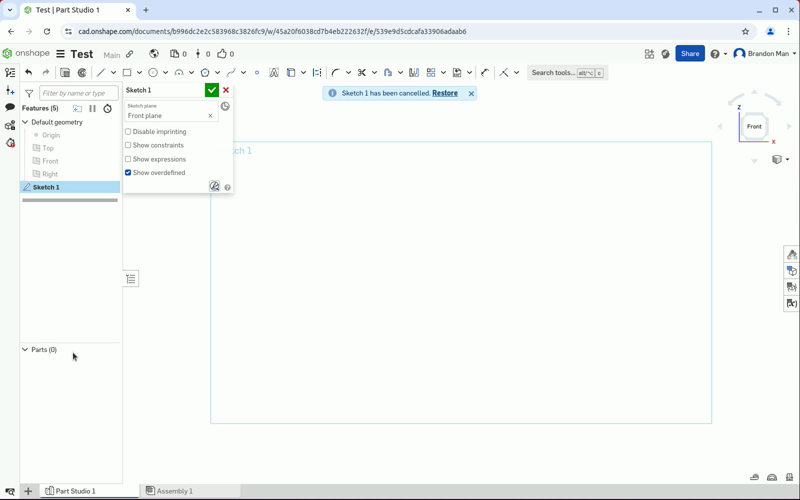
key(c)
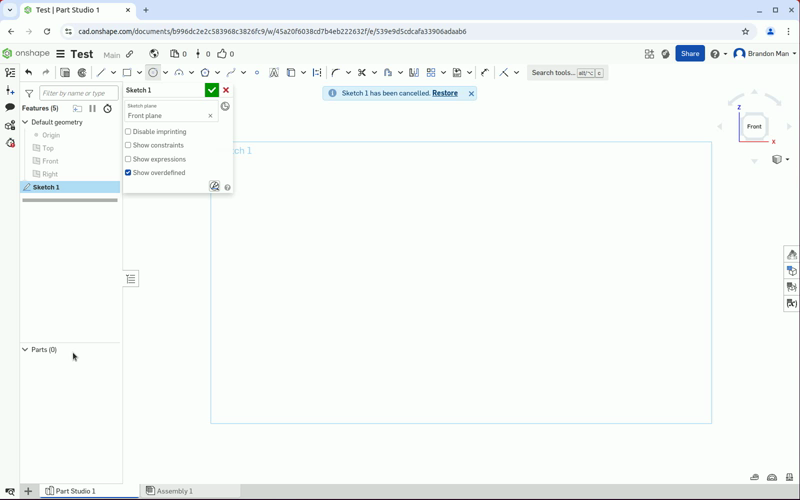
key_down(shift)
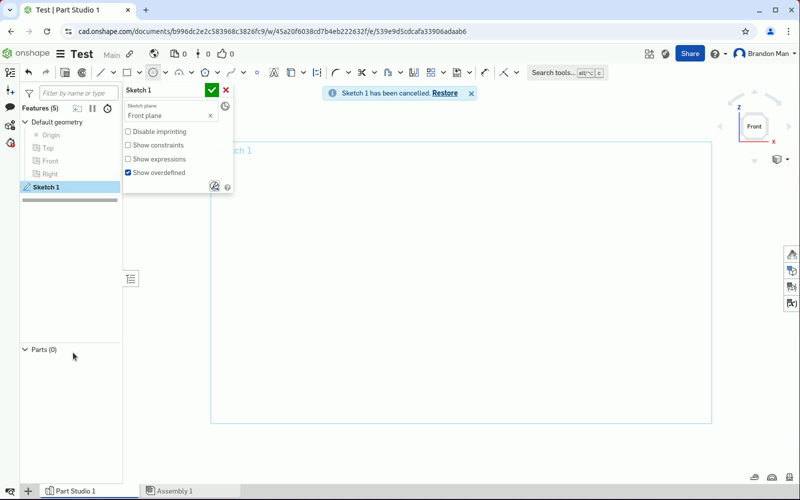
mouse_move(461, 282)
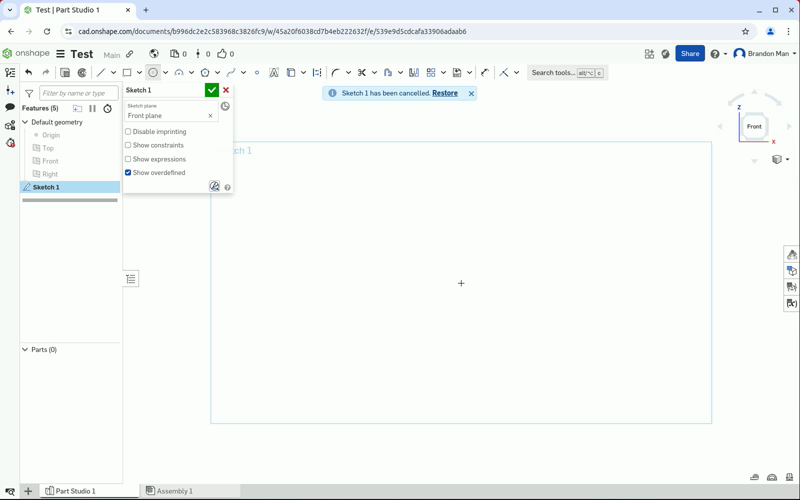
click(461, 282)
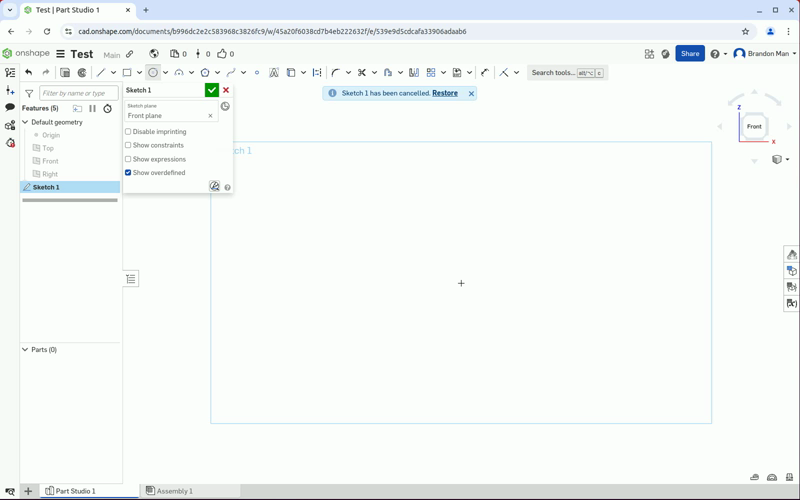
key_up(shift)
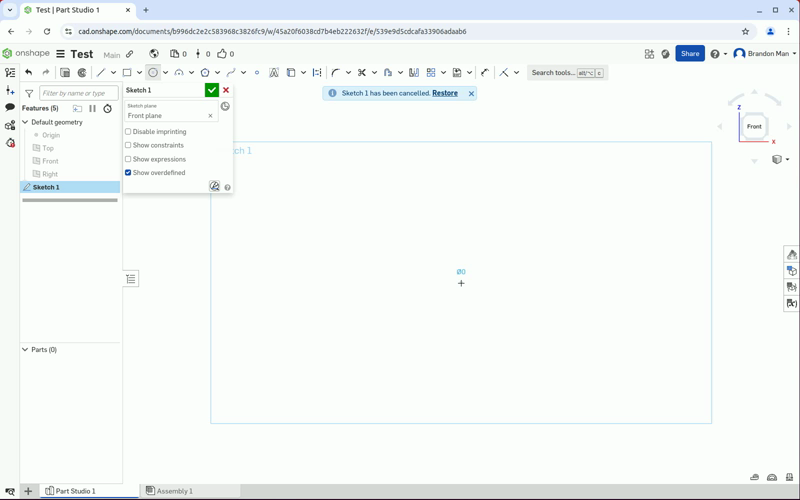
mouse_move(495, 282)
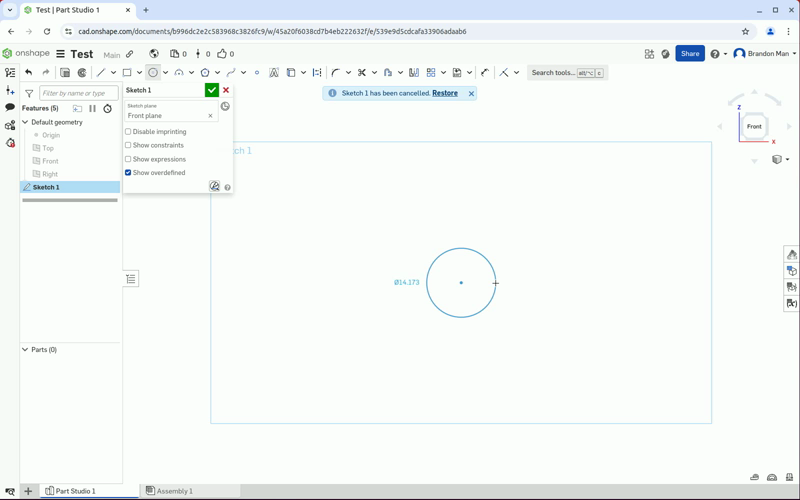
click(495, 282)
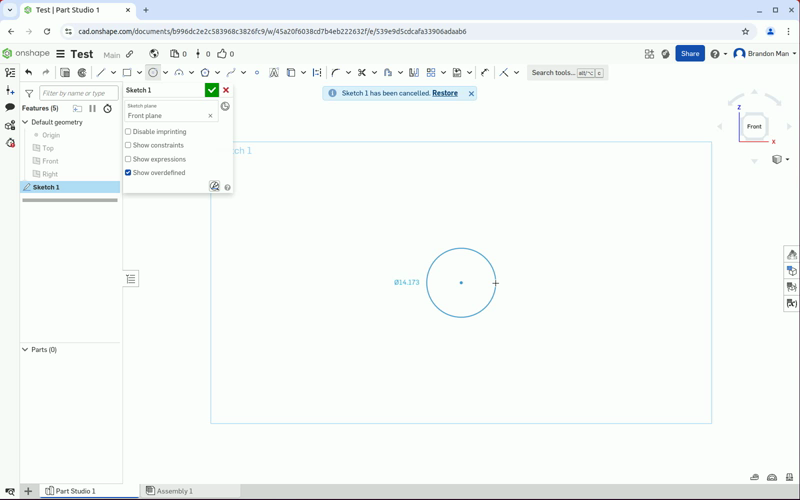
key(esc)
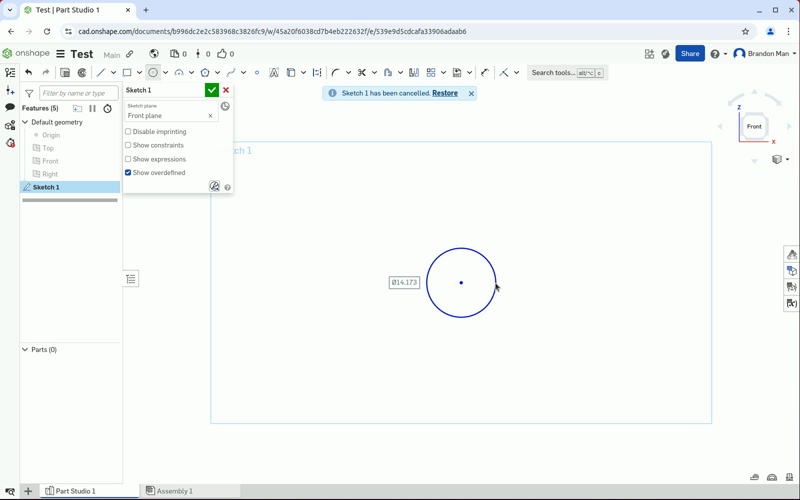
key(l)
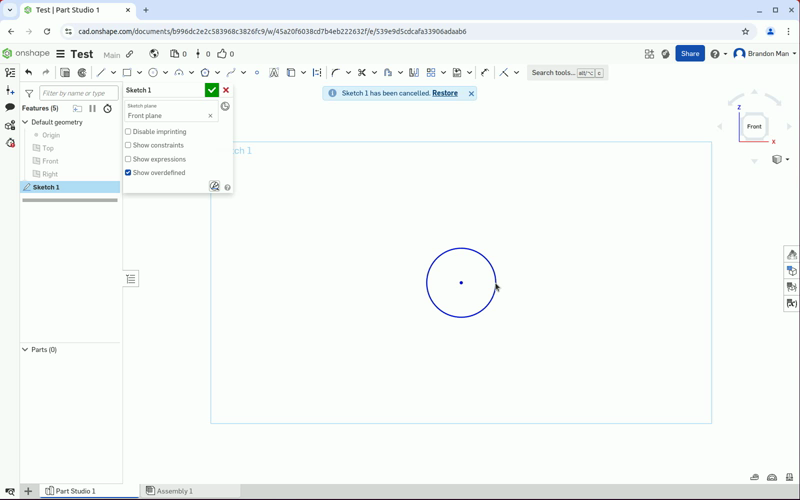
key_down(shift)
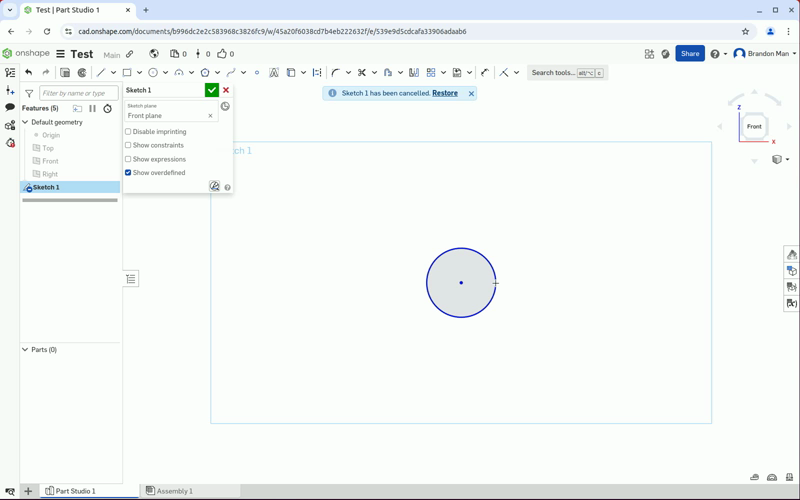
mouse_move(444, 300)
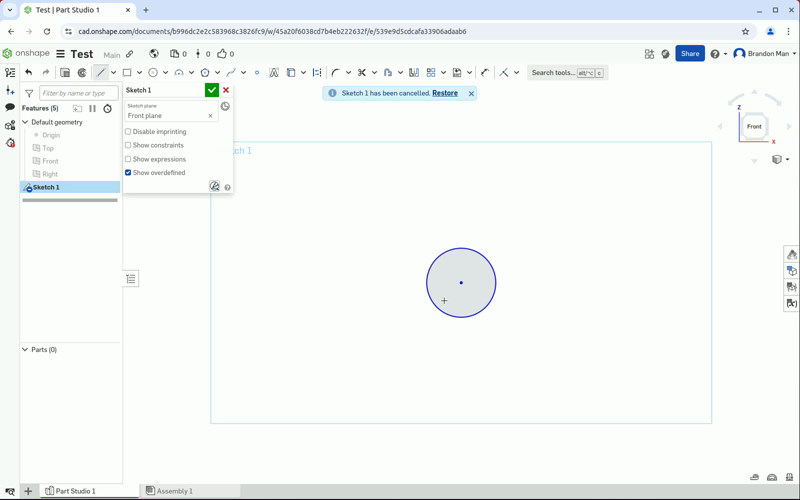
click(444, 300)
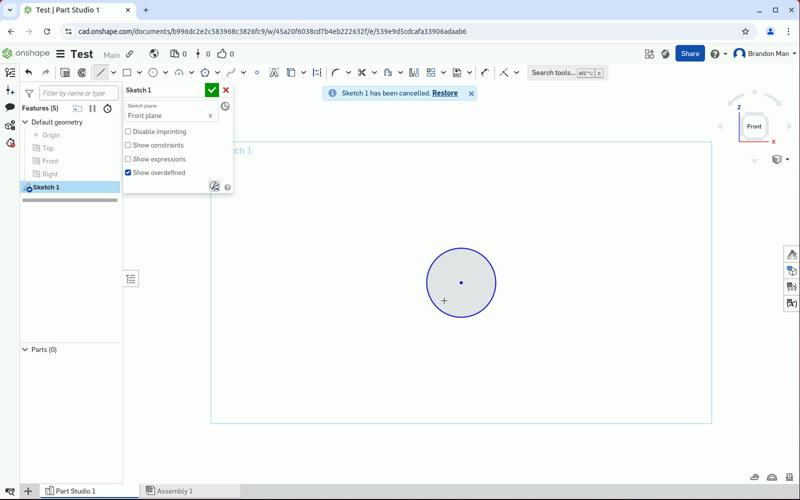
key_up(shift)
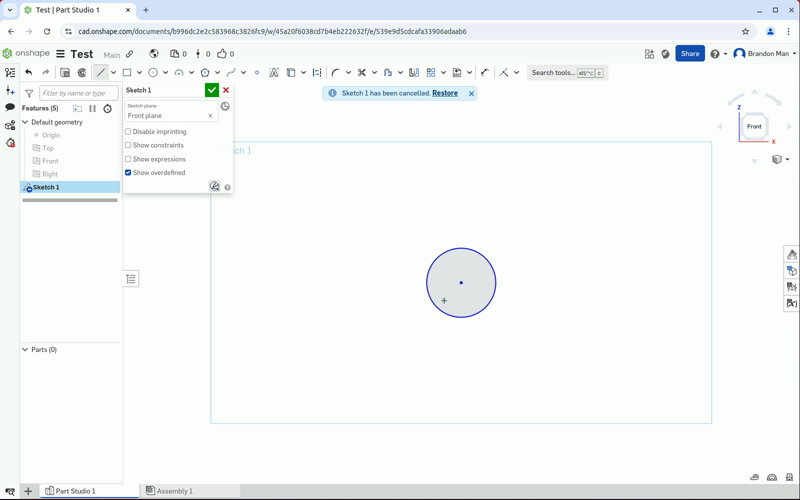
key_down(shift)
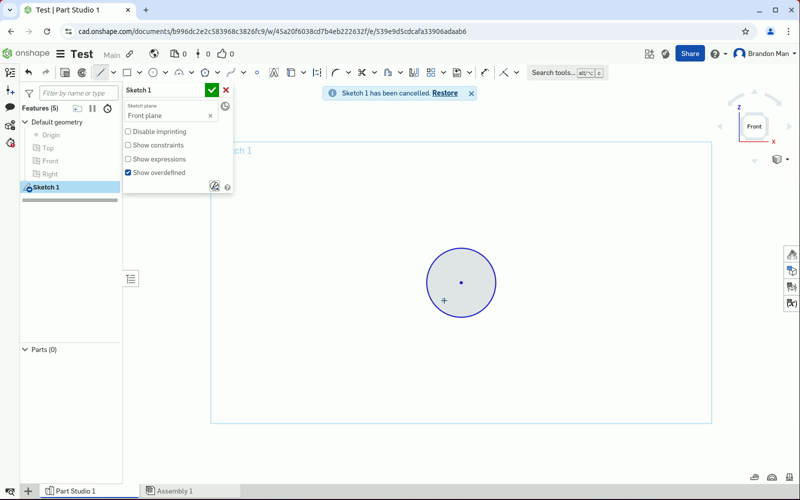
mouse_move(474, 300)
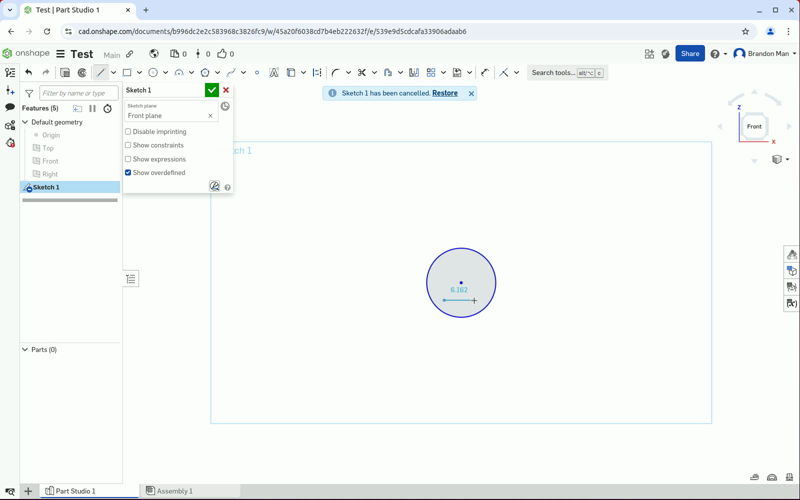
mouse_move(477, 300)
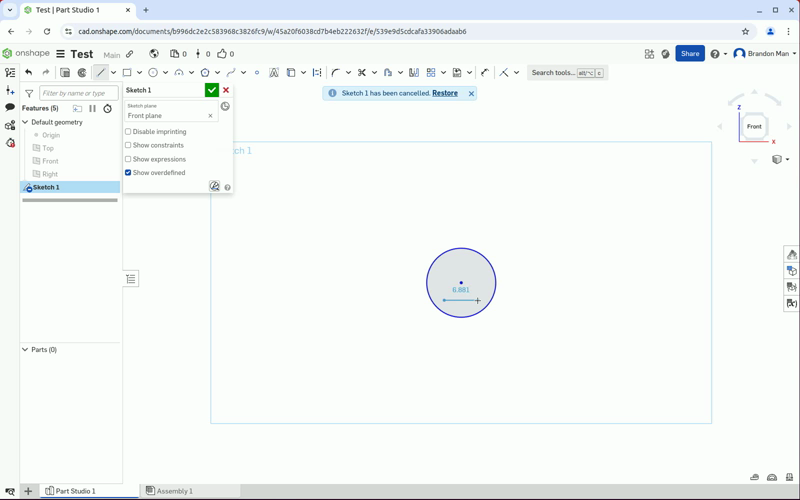
click(477, 300)
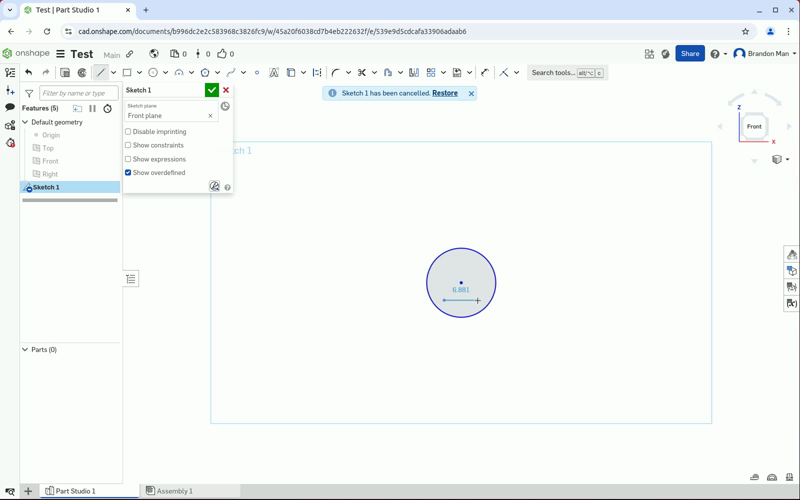
key_up(shift)
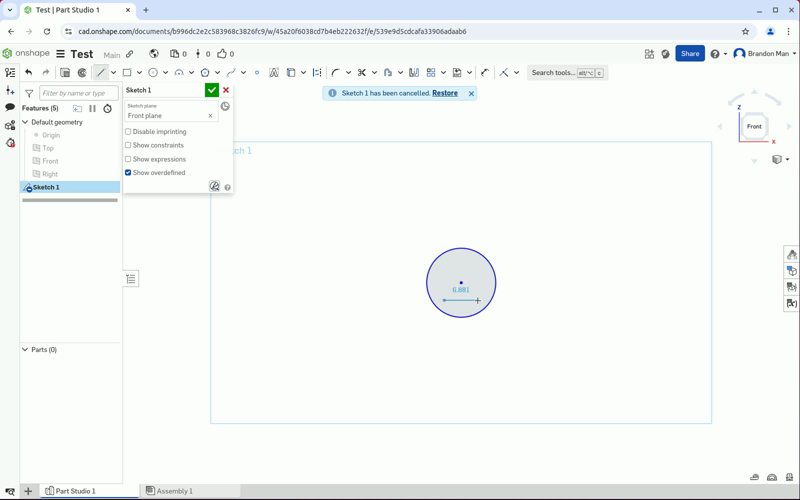
key_down(shift)
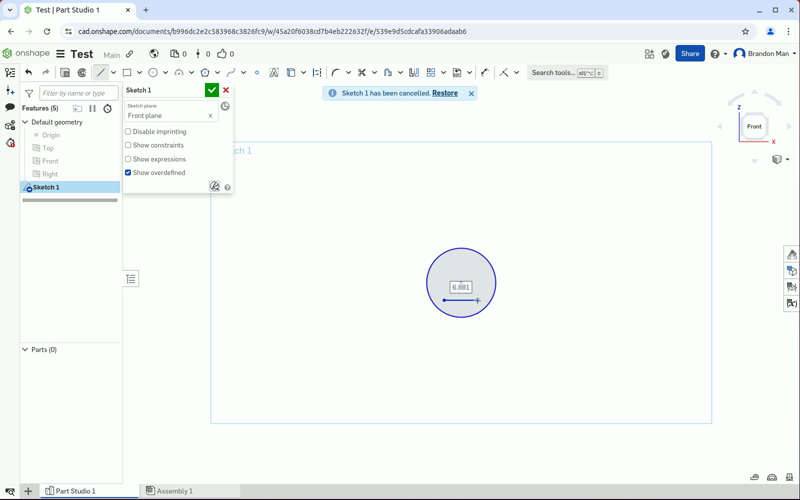
mouse_move(507, 300)
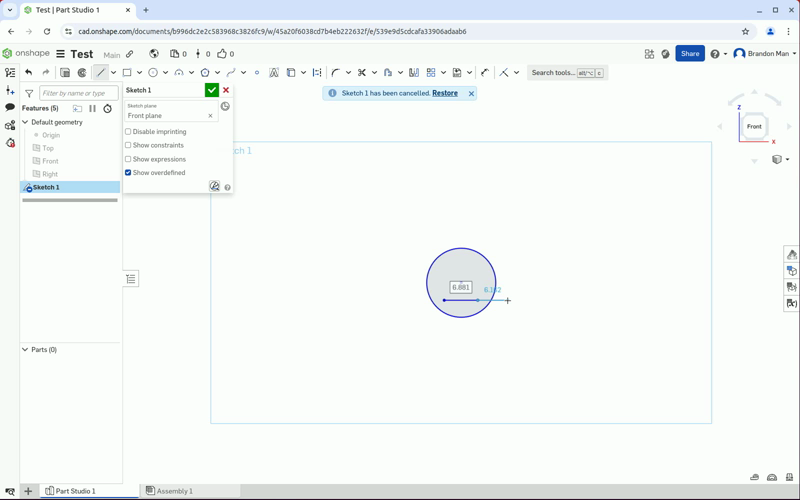
mouse_move(477, 265)
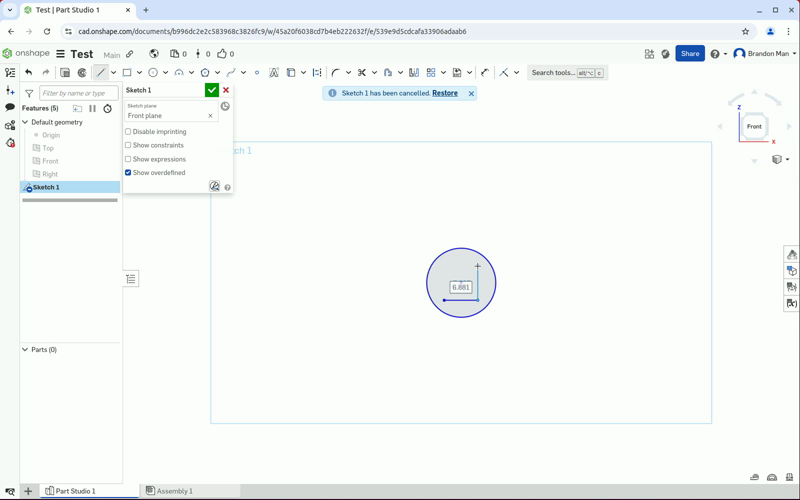
click(477, 265)
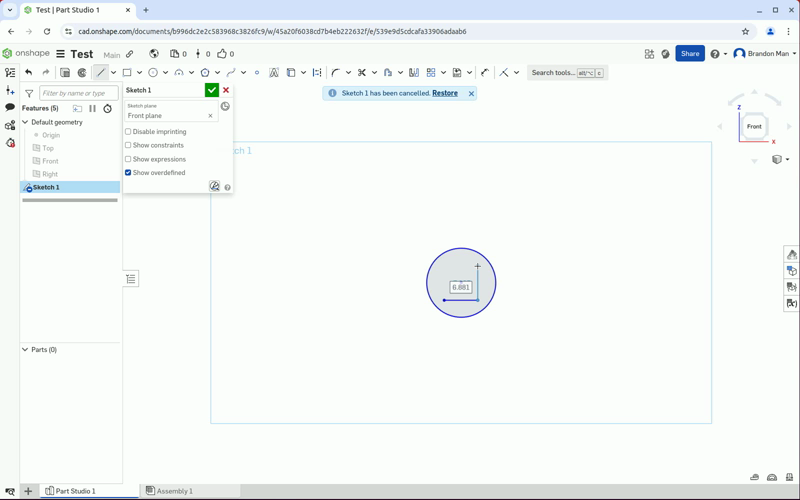
key_up(shift)
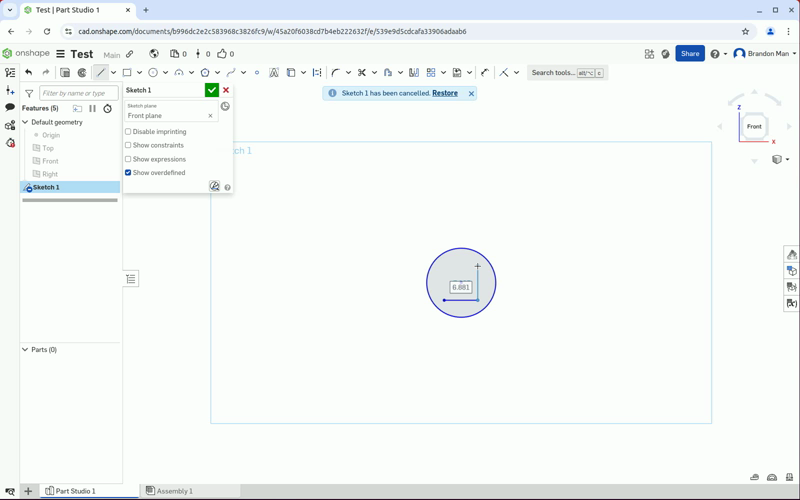
key_down(shift)
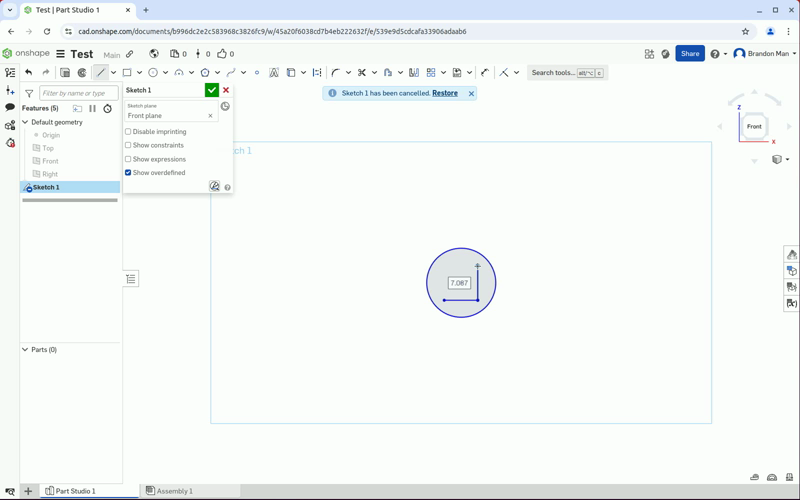
mouse_move(507, 265)
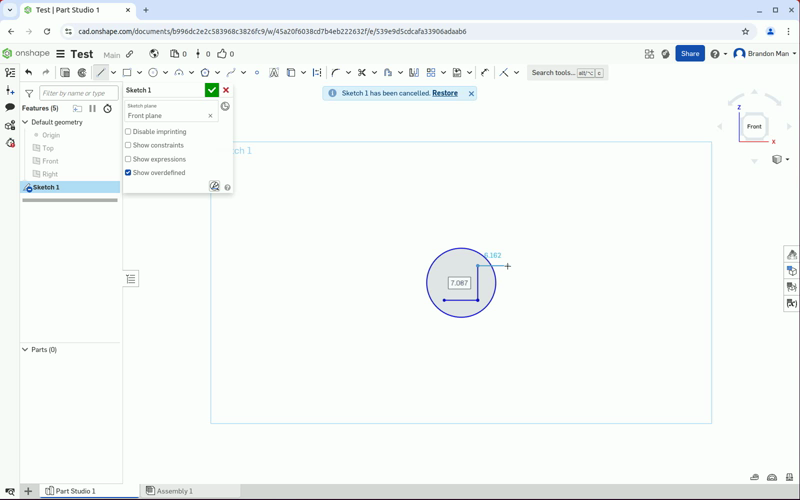
mouse_move(444, 265)
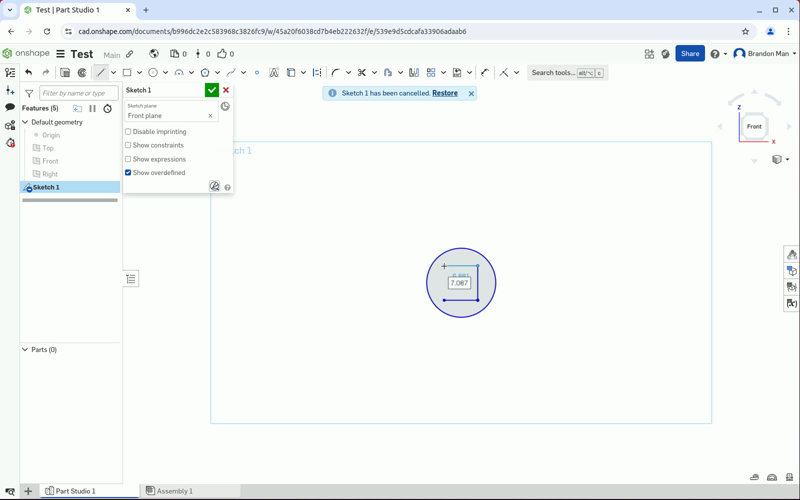
click(444, 265)
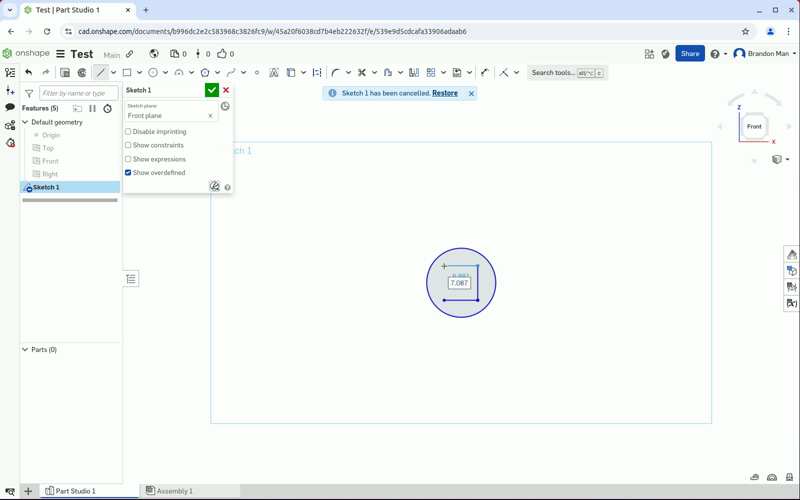
key_up(shift)
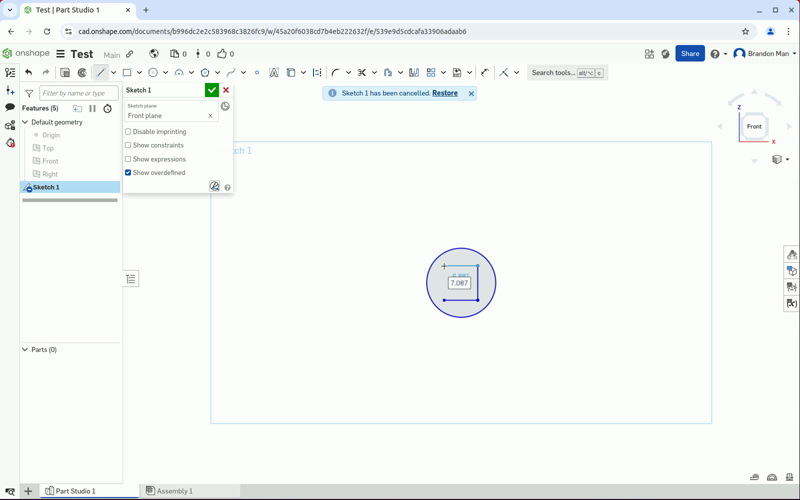
mouse_move(474, 265)
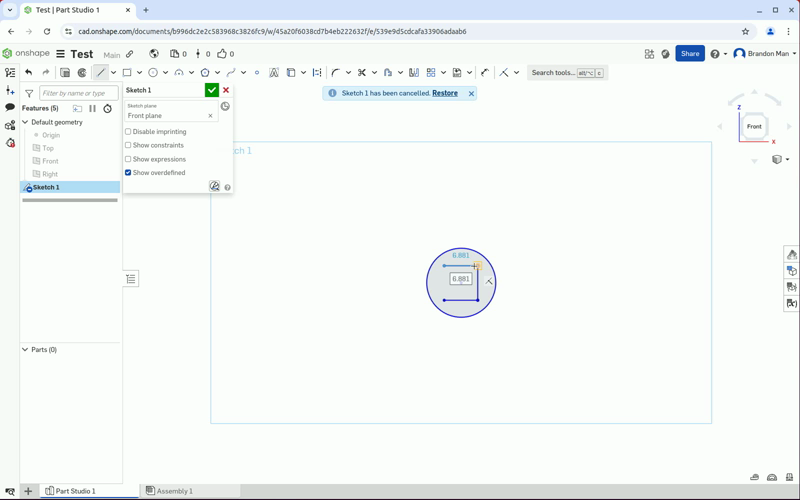
key_down(shift)
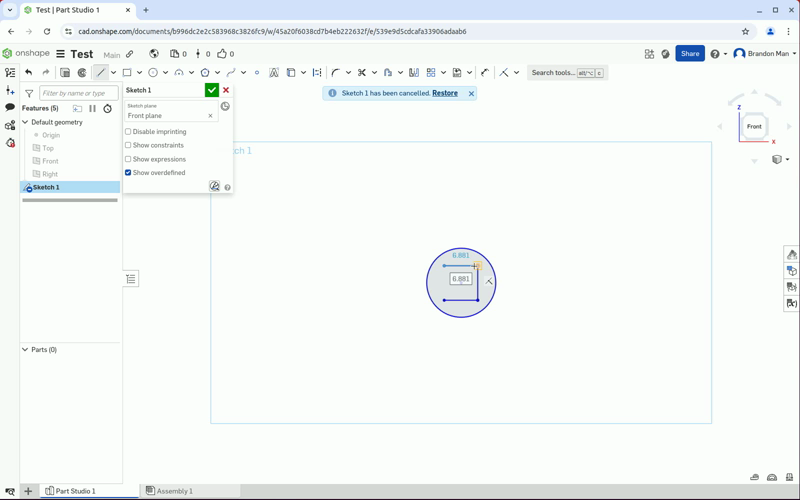
mouse_move(444, 300)
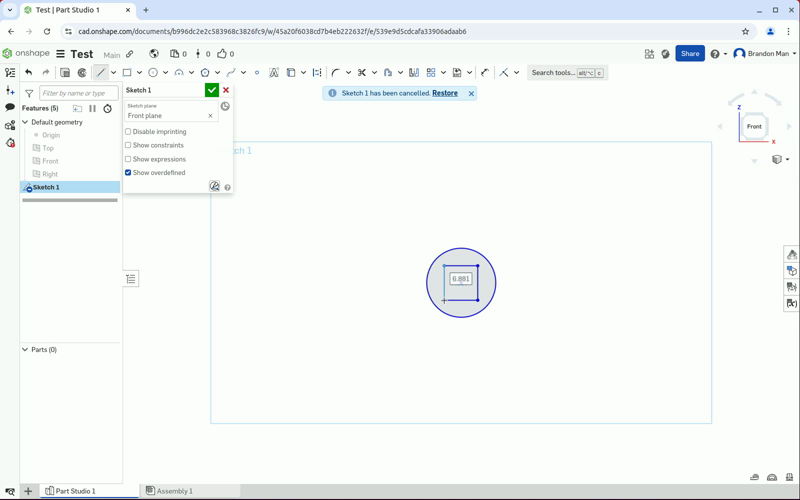
key_up(shift)
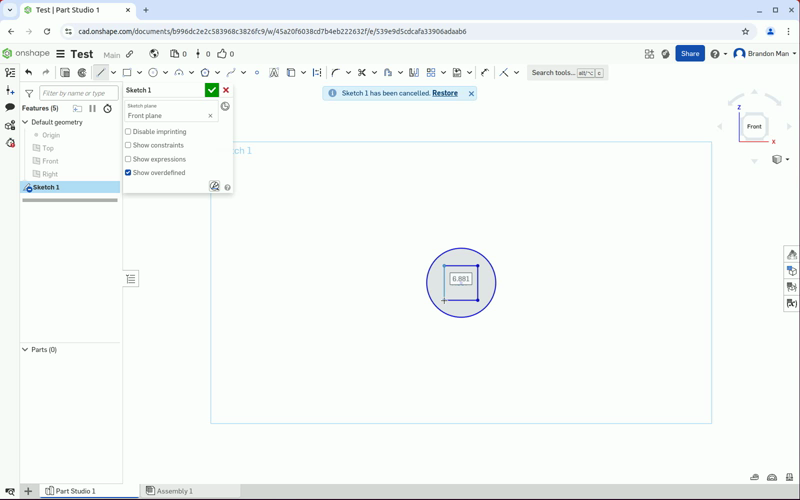
click(444, 300)
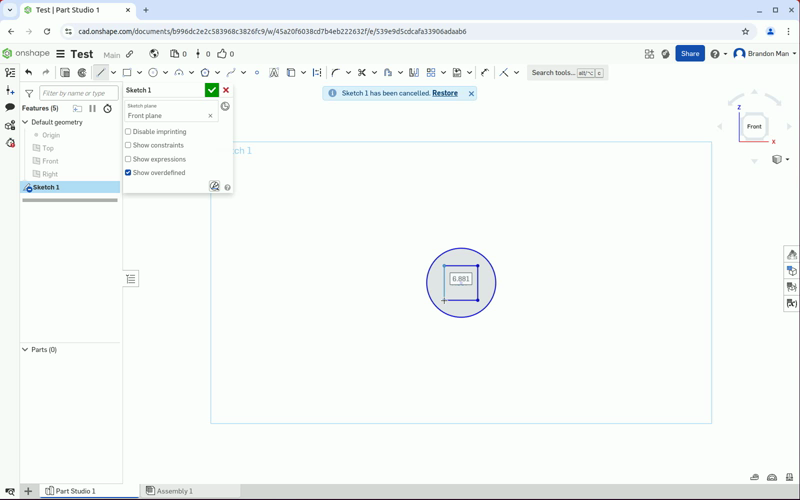
key(esc)
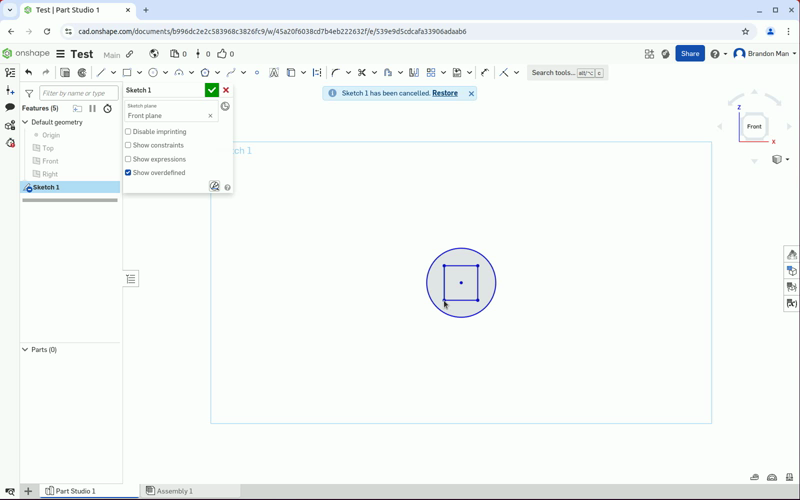
mouse_move(492, 289)
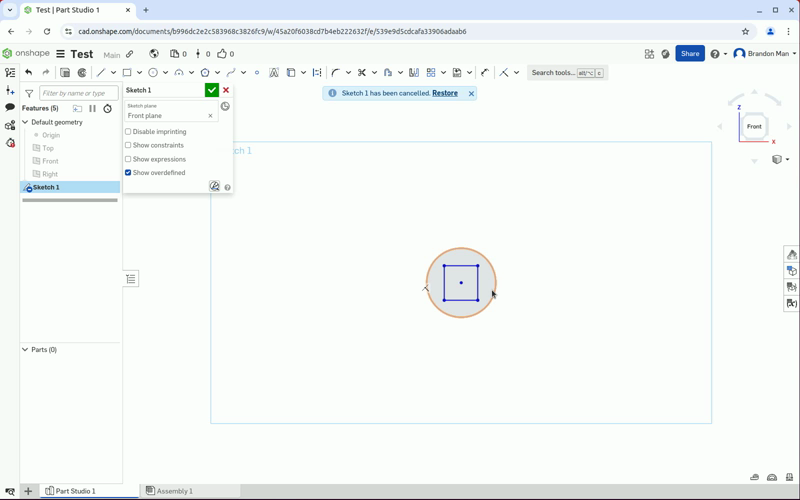
click(492, 289)
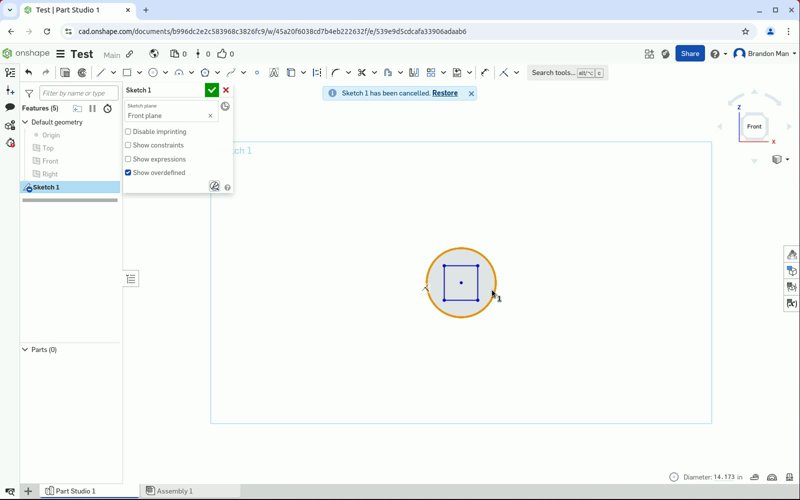
mouse_move(73, 352)
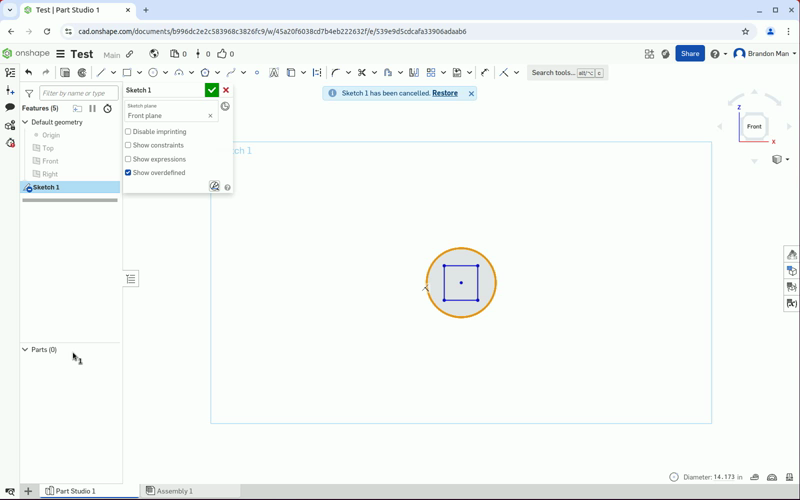
key(shift+y)
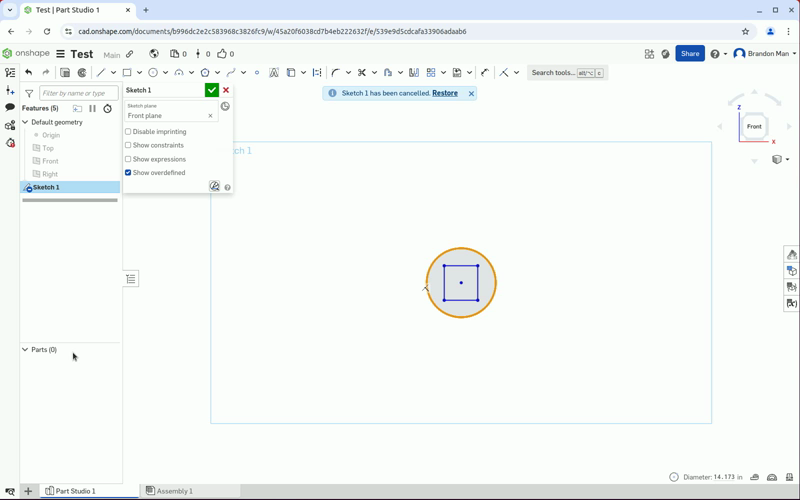
key(shift+e)
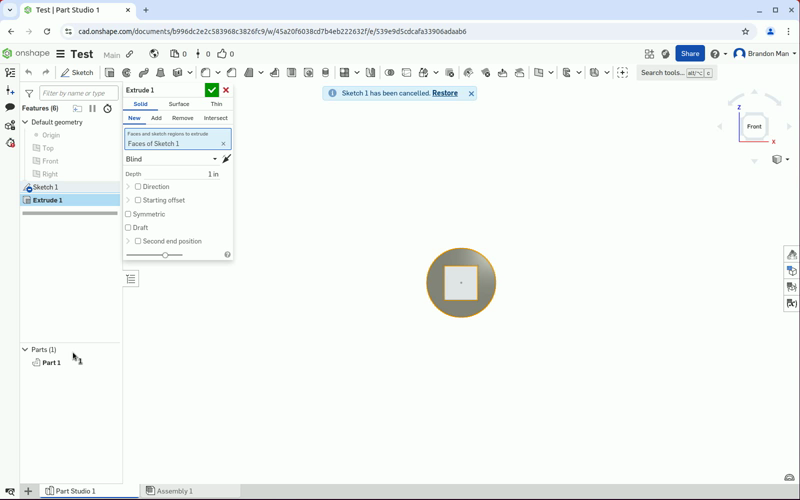
mouse_move(143, 106)
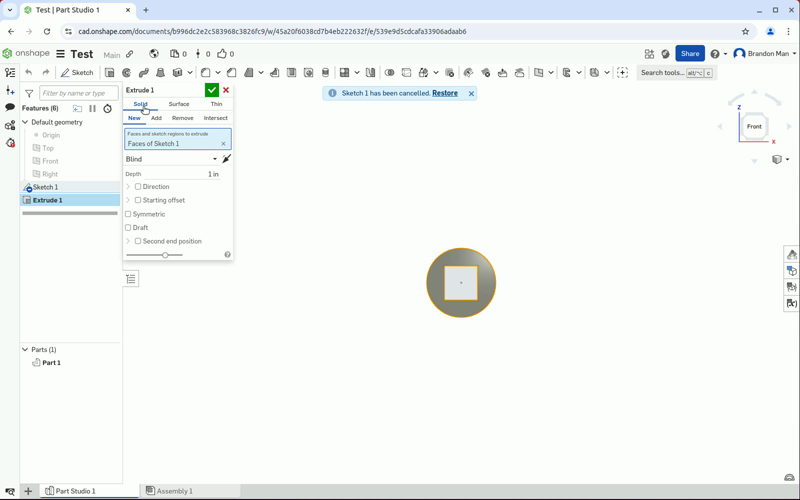
click(143, 106)
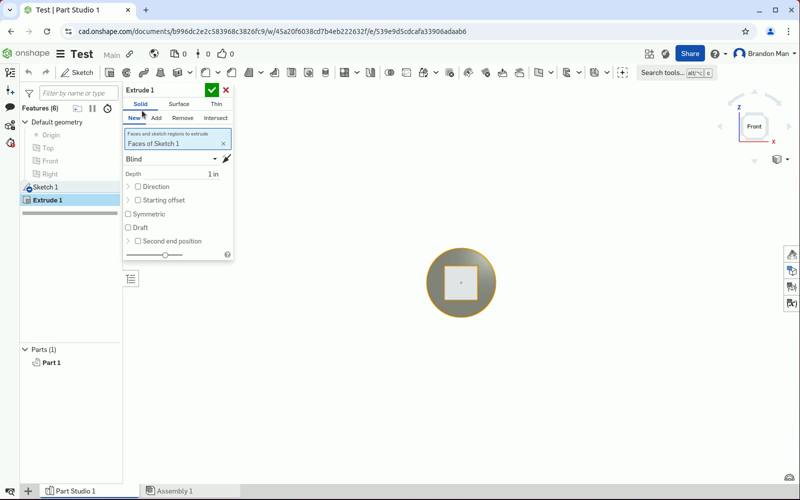
mouse_move(137, 120)
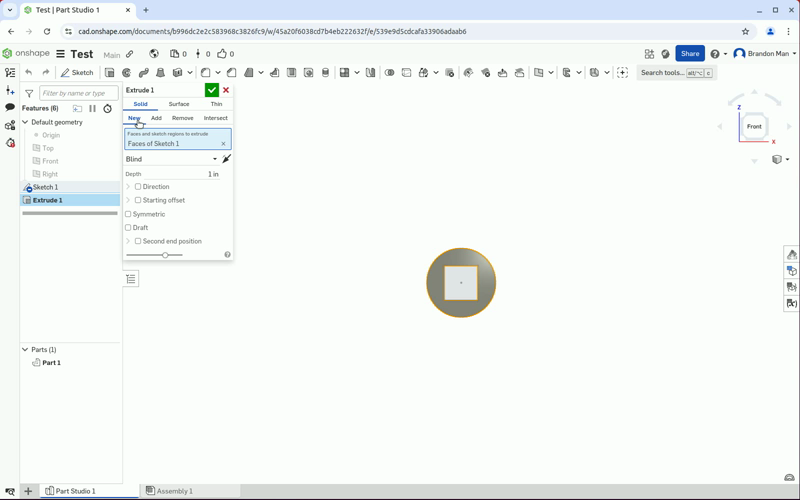
click(137, 120)
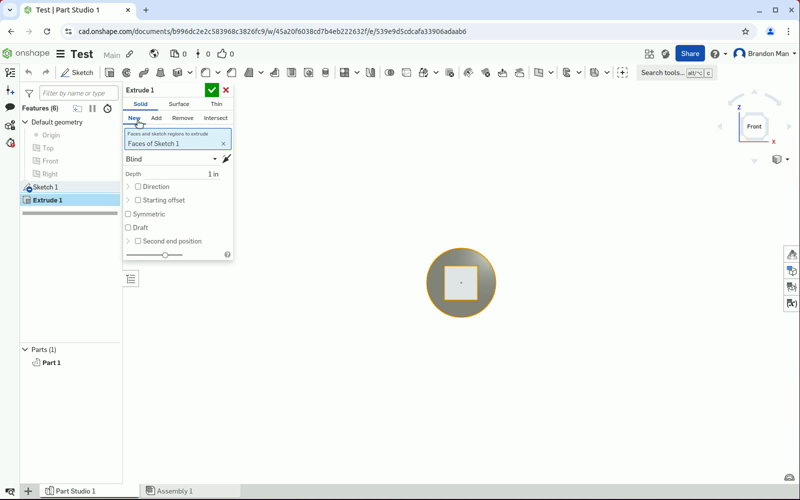
key(tab, 4)
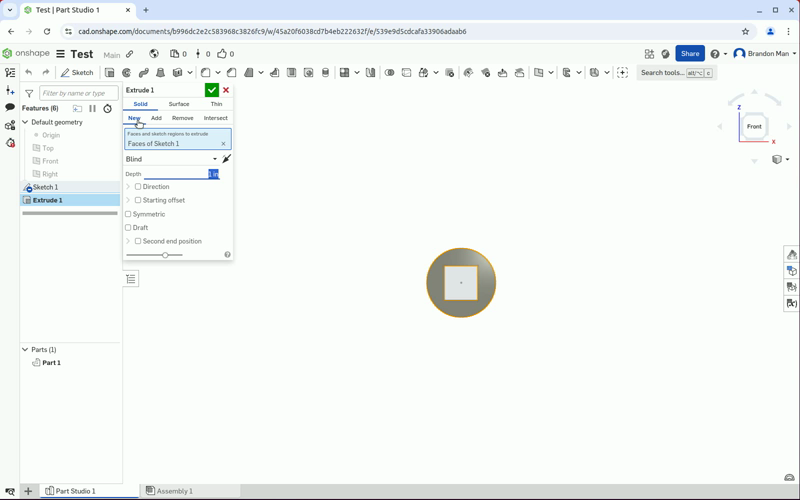
text(6.981)
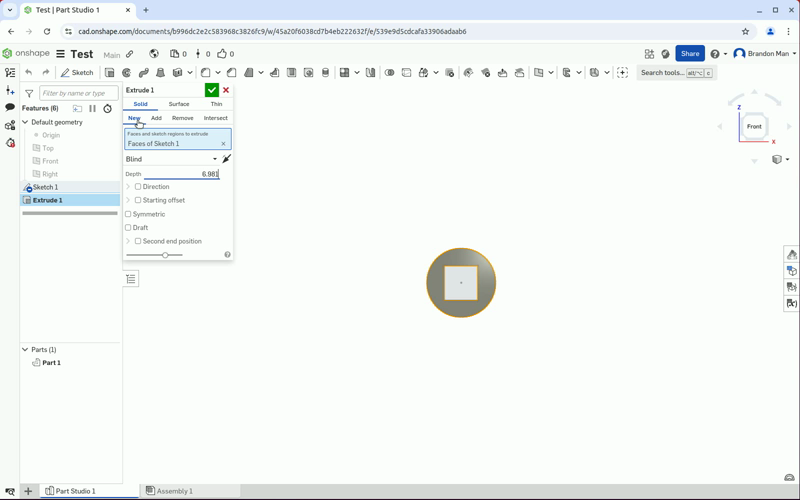
key(enter)
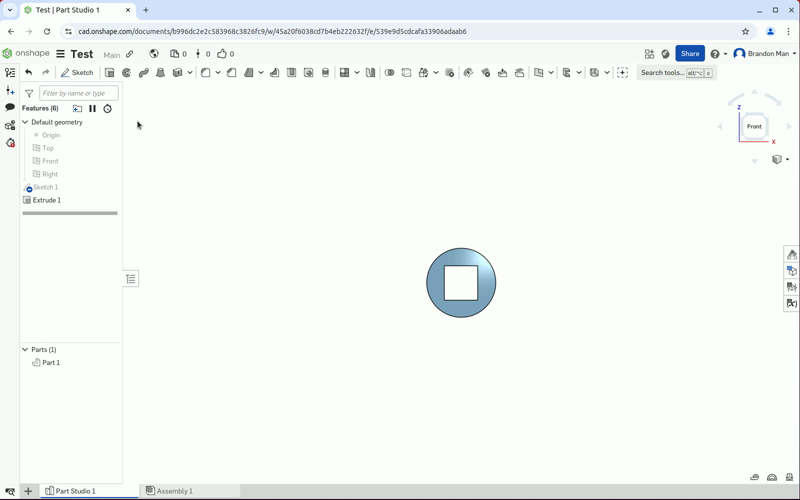
key(shift+h)
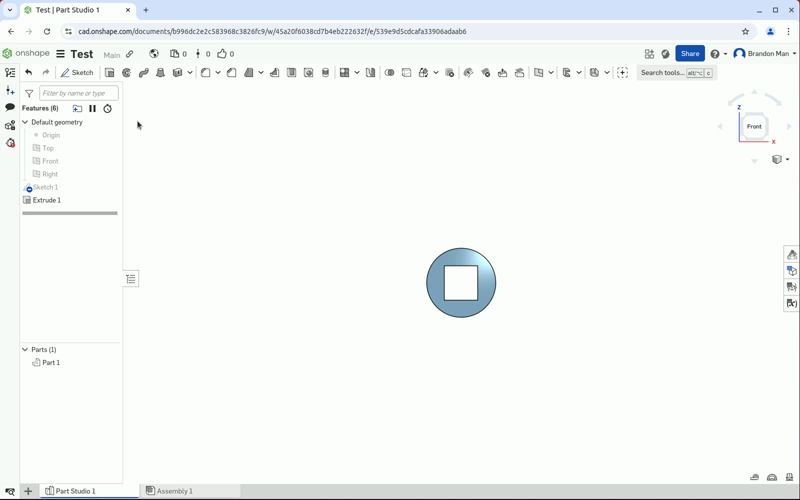
key(shift+h)
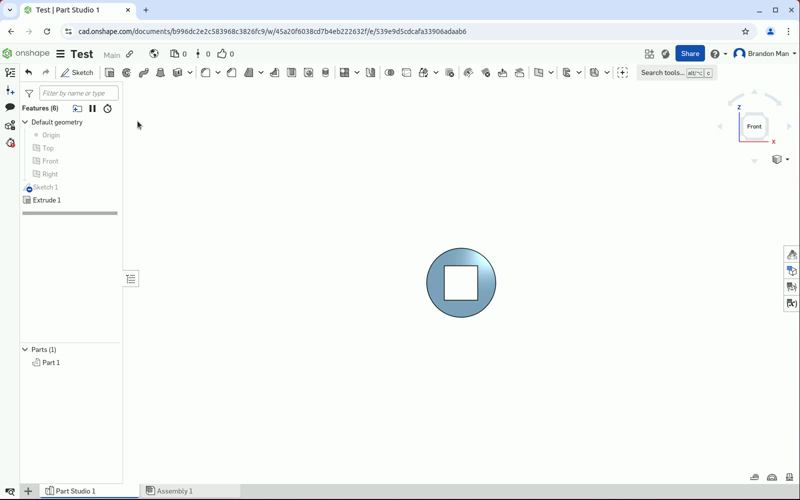
mouse_move(73, 189)
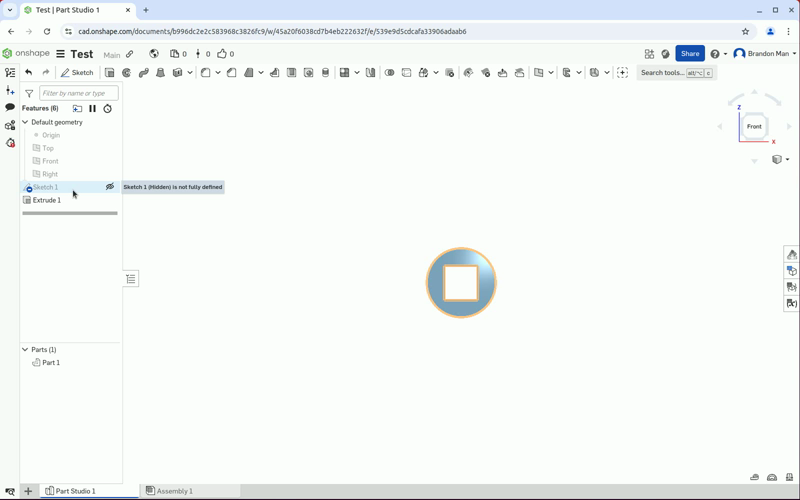
click(73, 189)
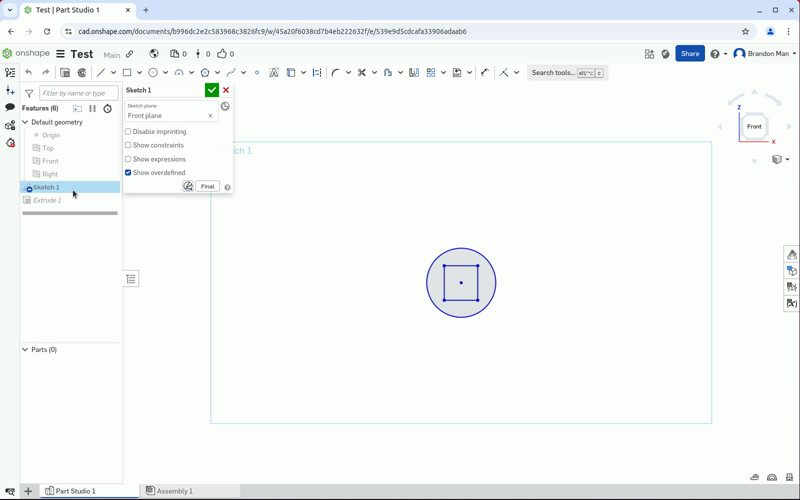
mouse_move(229, 92)
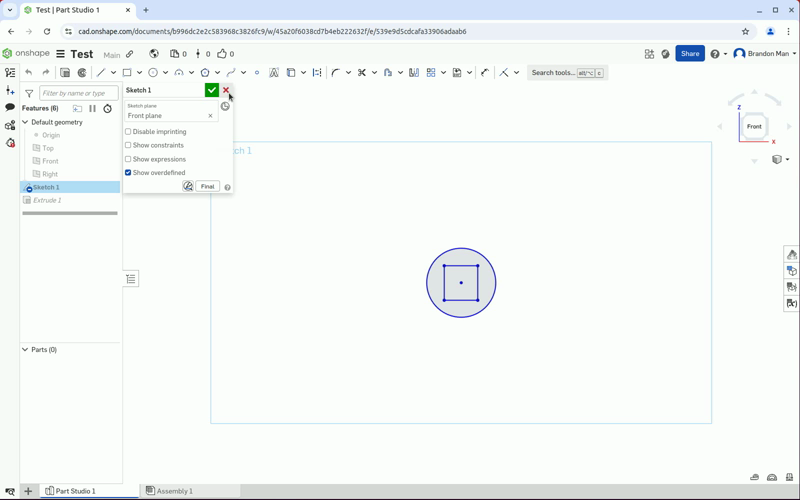
click(229, 92)
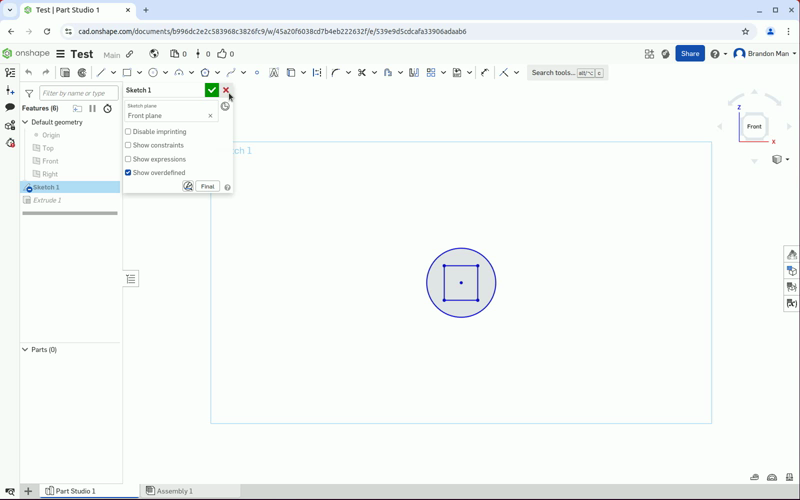
key(shift+s)
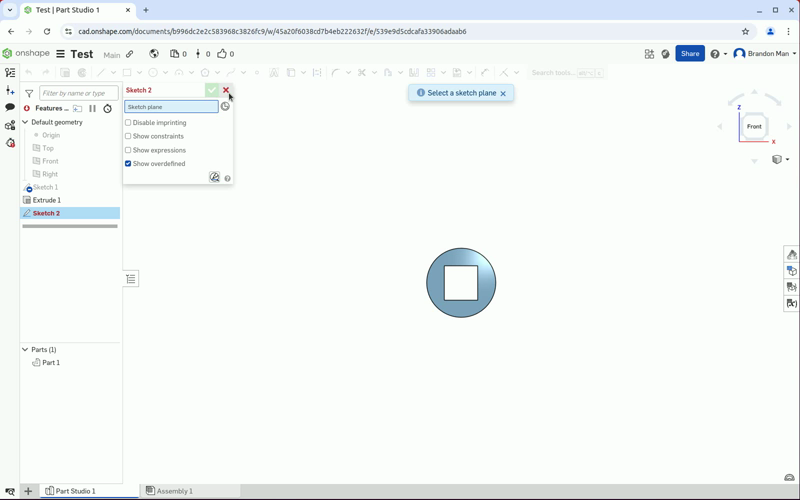
mouse_move(73, 163)
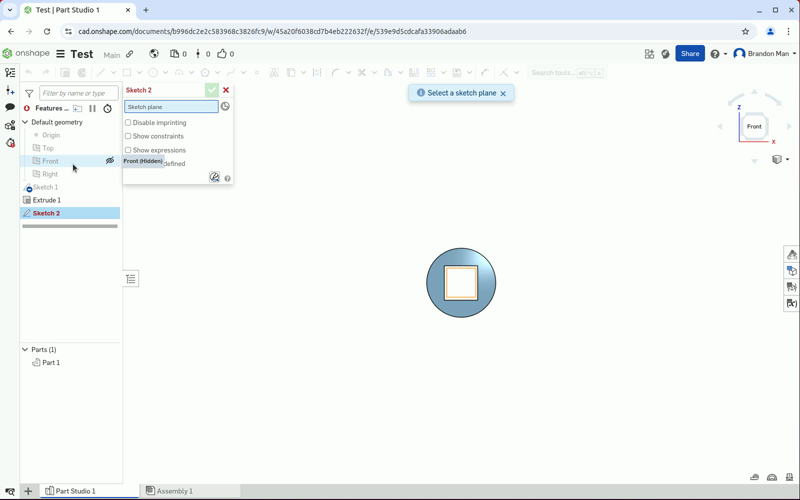
click(73, 163)
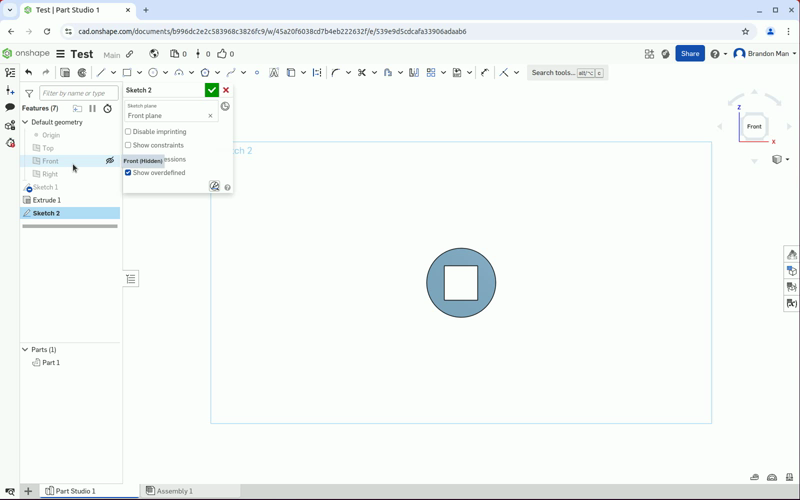
mouse_move(73, 352)
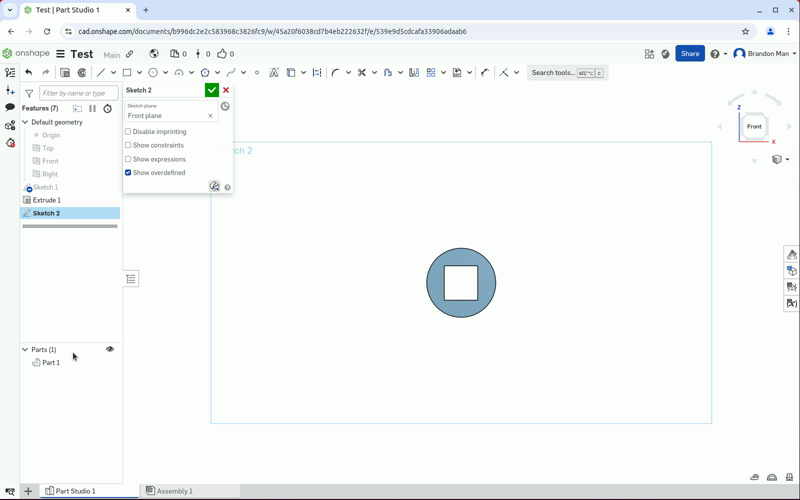
key(y)
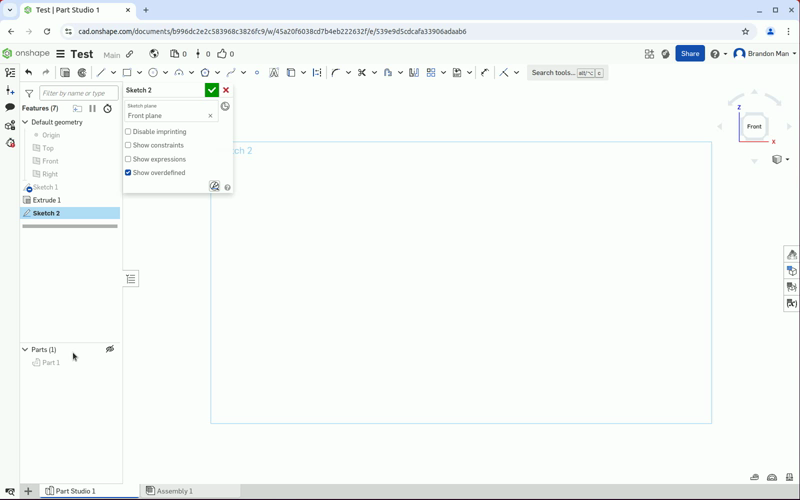
key(c)
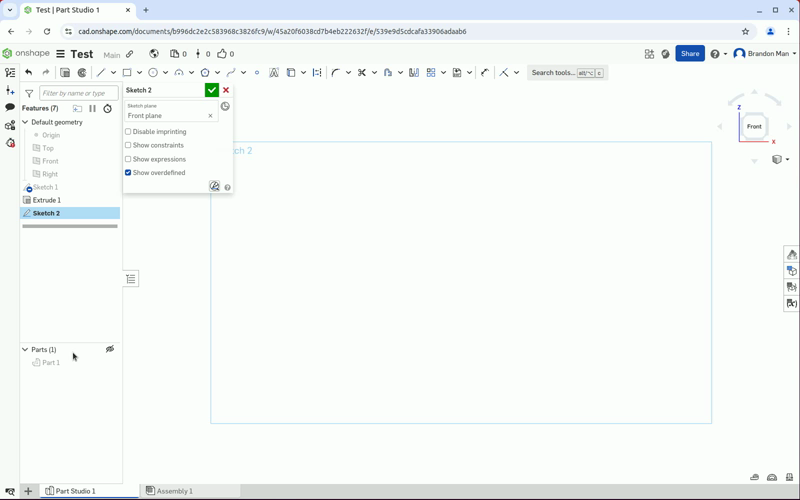
key_down(shift)
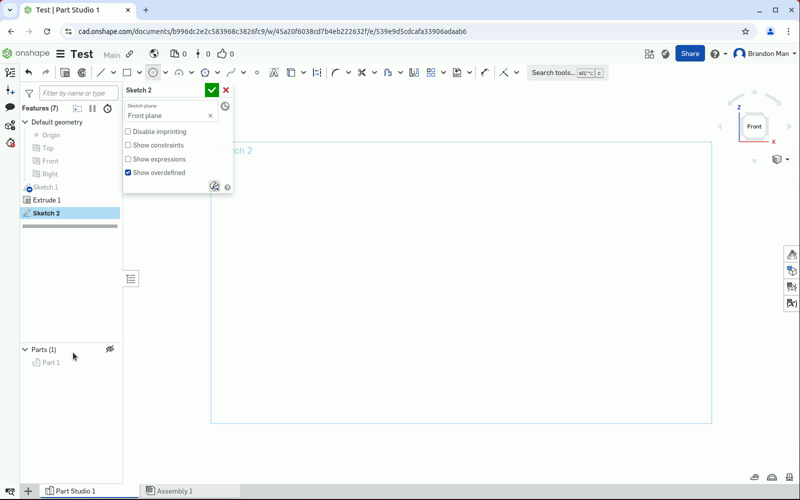
mouse_move(460, 282)
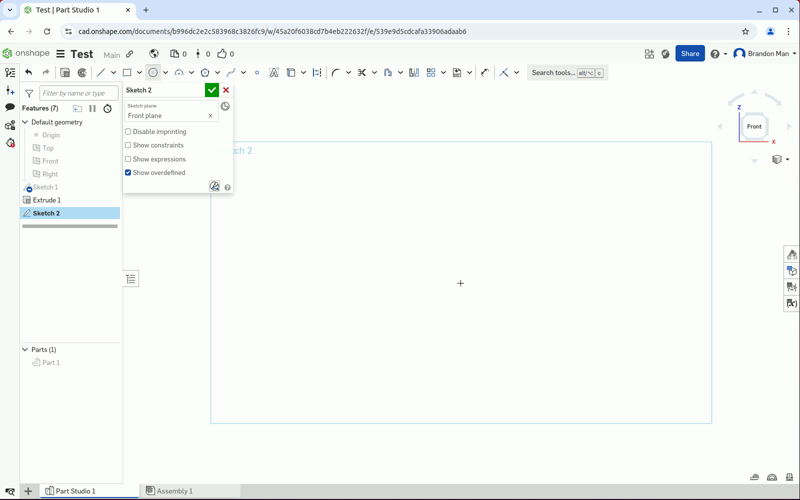
click(460, 282)
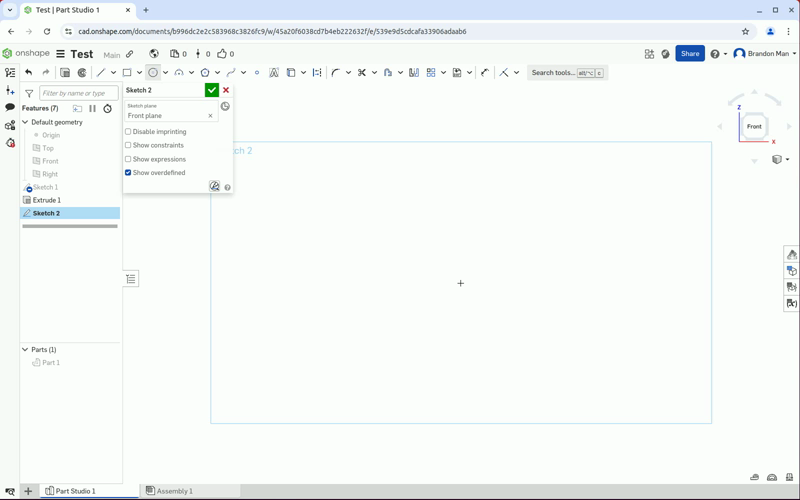
key_up(shift)
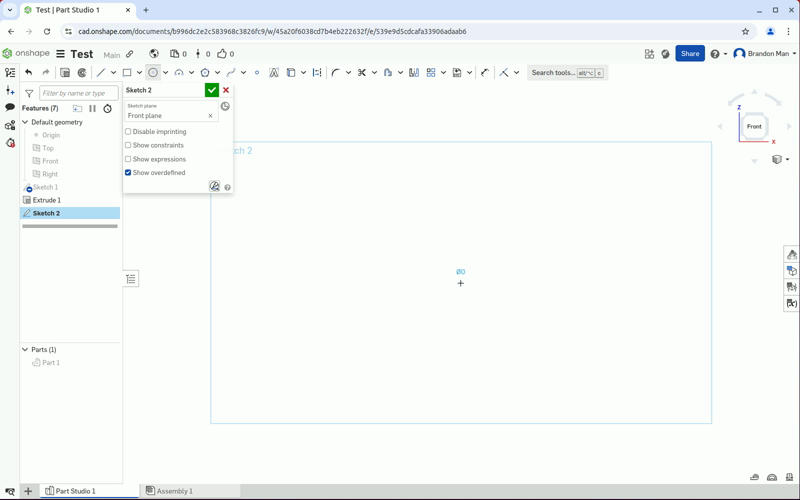
mouse_move(558, 282)
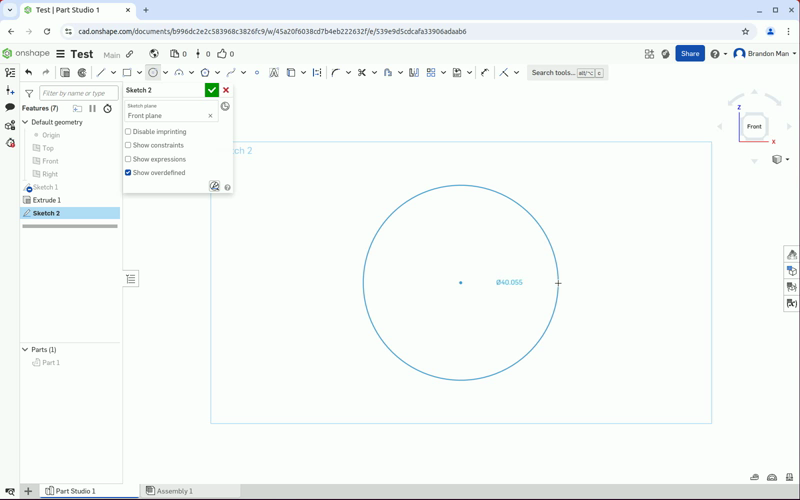
click(558, 282)
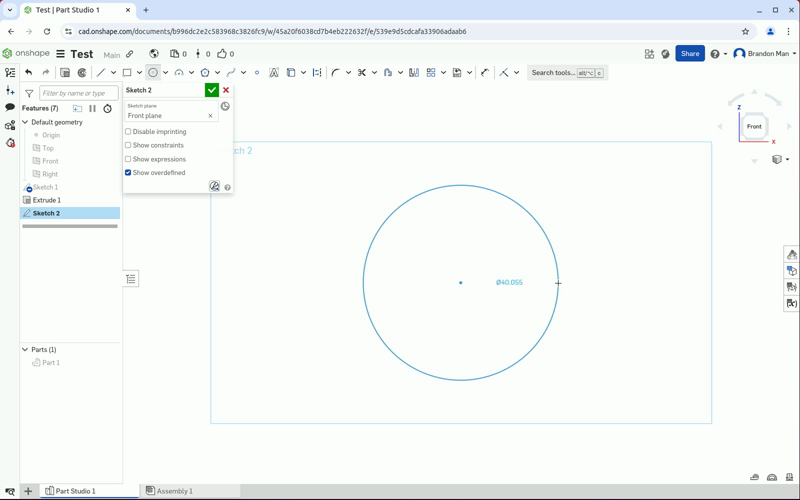
key(esc)
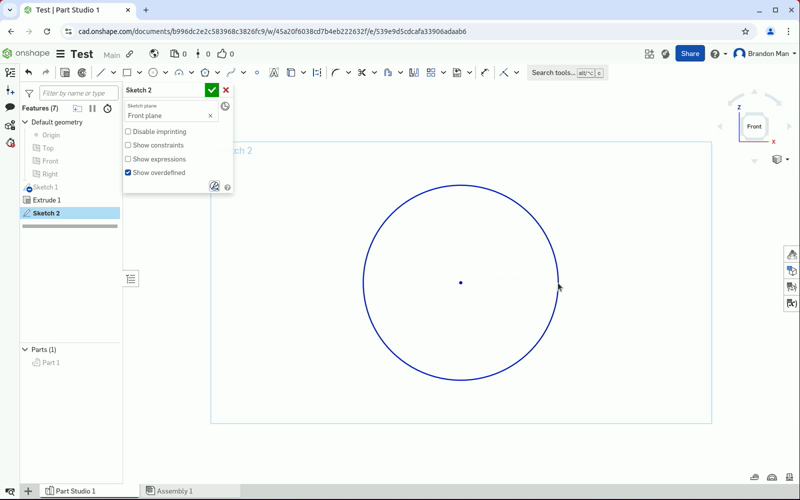
key(c)
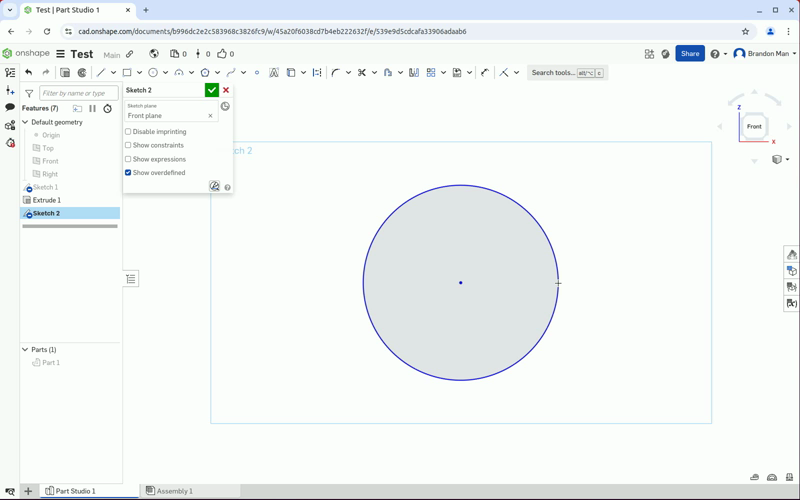
key_down(shift)
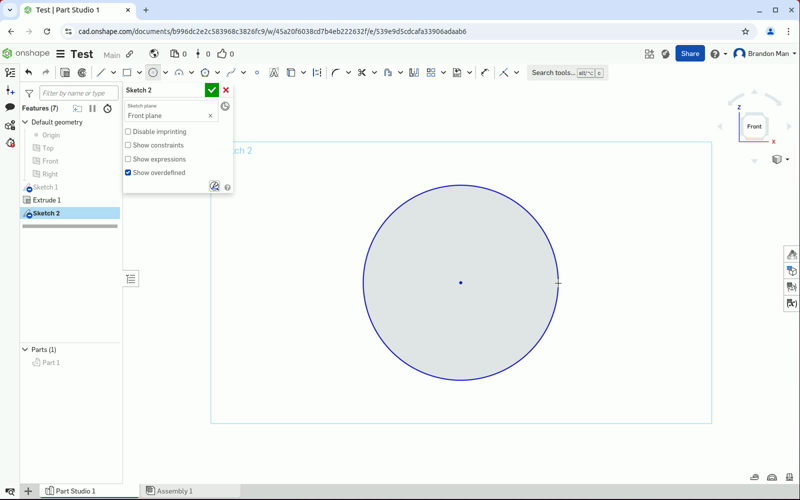
mouse_move(460, 282)
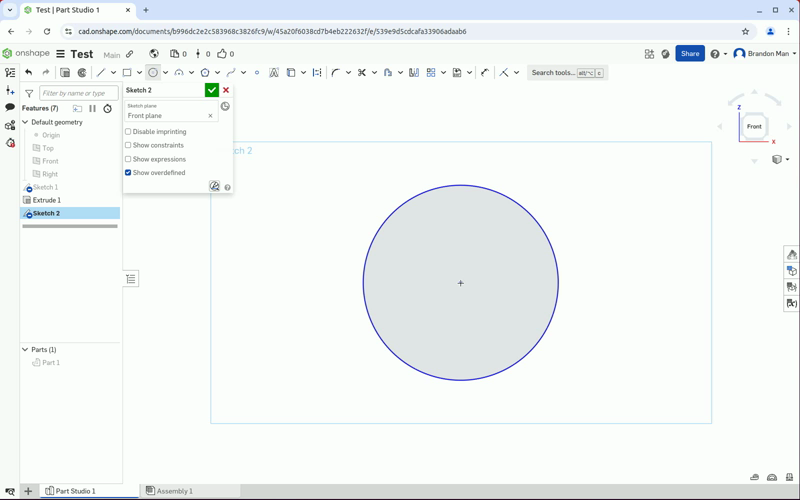
click(460, 282)
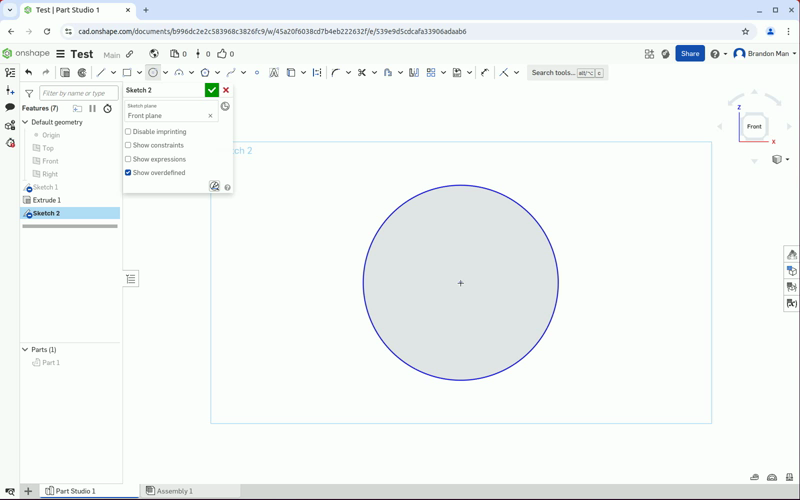
key_up(shift)
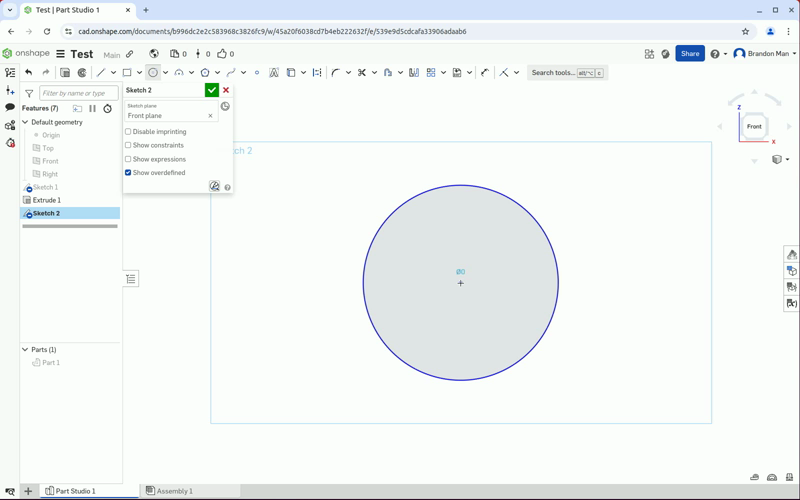
mouse_move(495, 282)
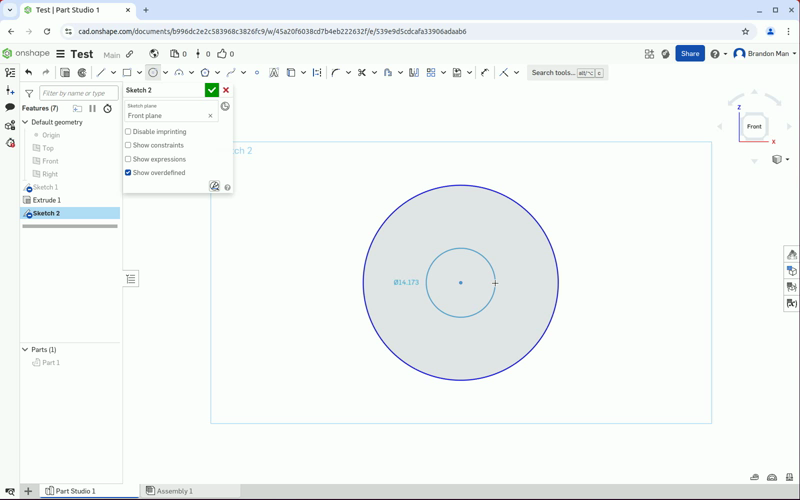
click(495, 282)
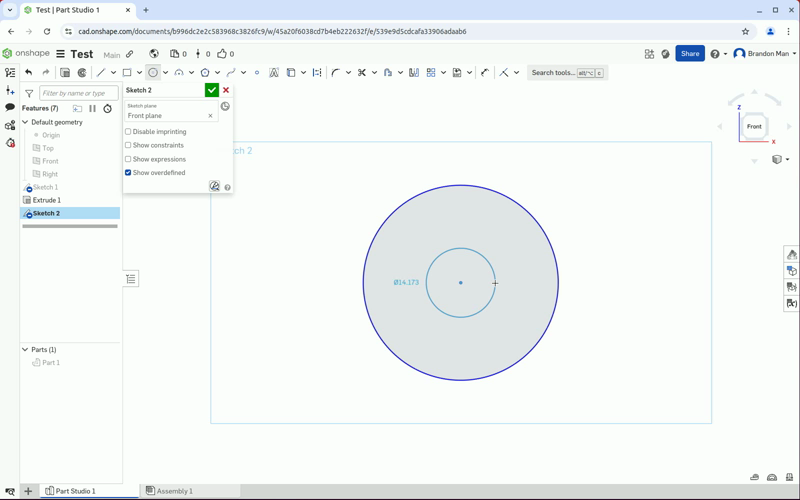
key(esc)
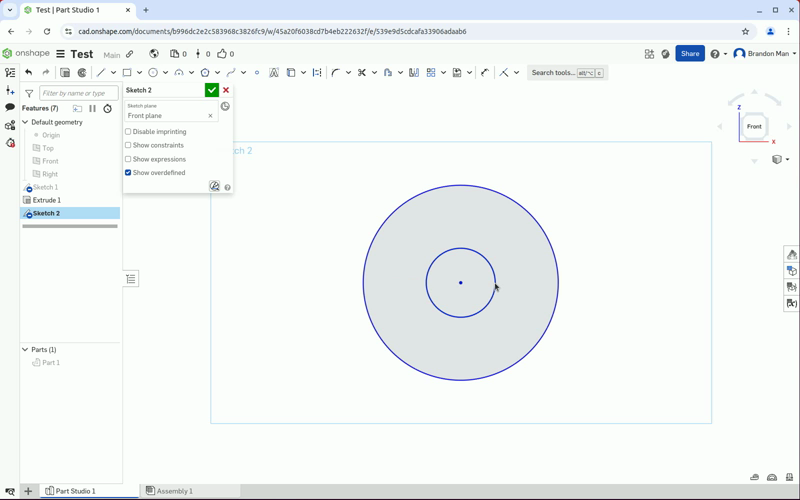
mouse_move(532, 302)
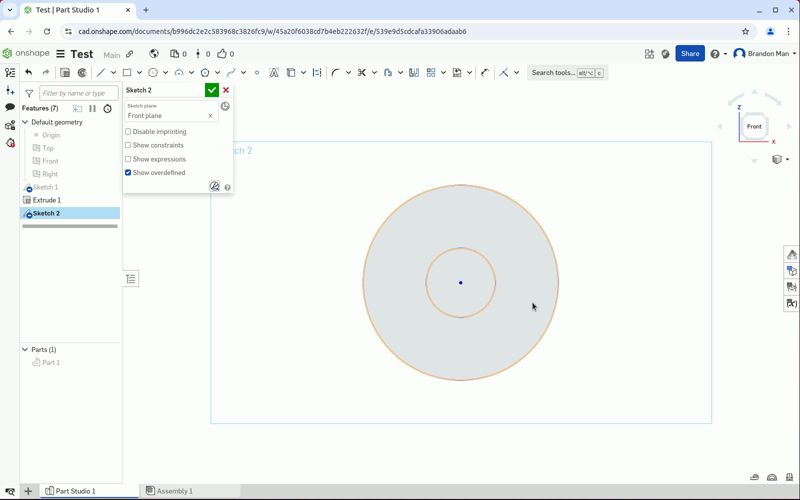
click(532, 302)
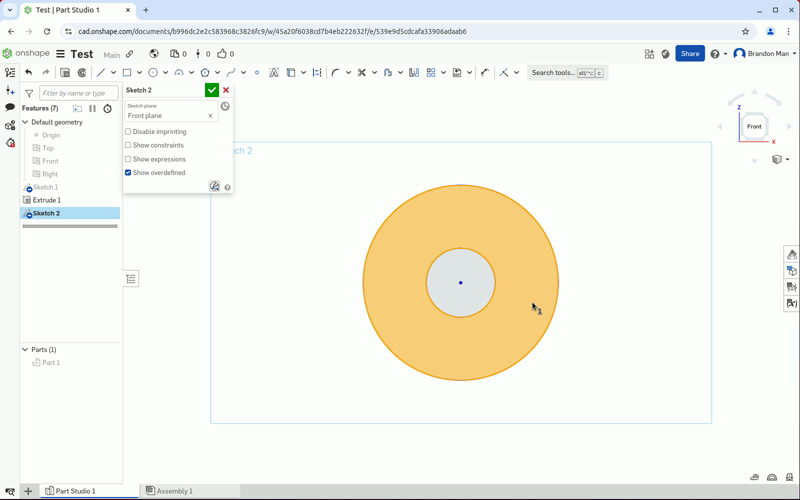
mouse_move(73, 352)
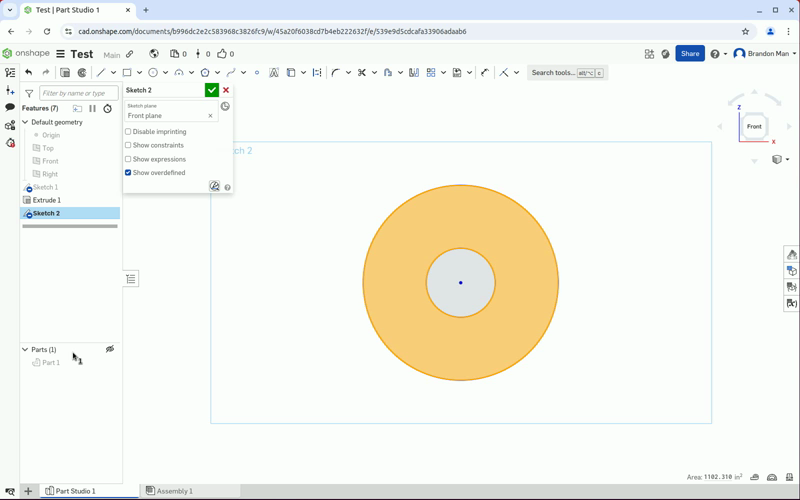
key(shift+y)
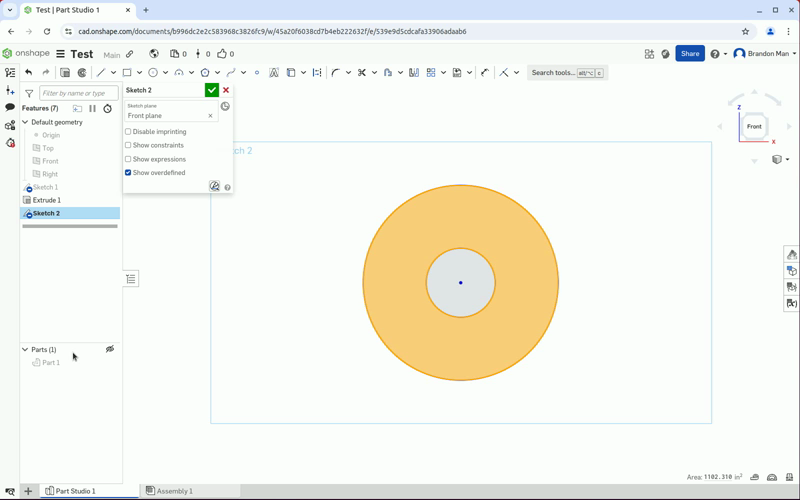
key(shift+e)
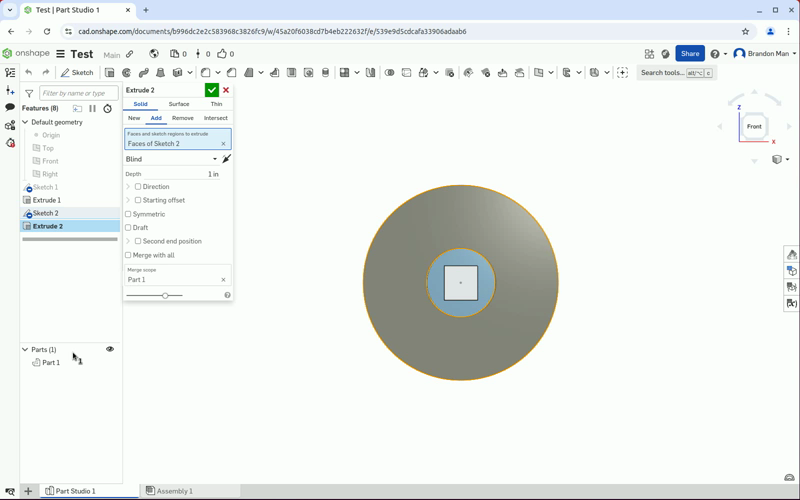
mouse_move(143, 106)
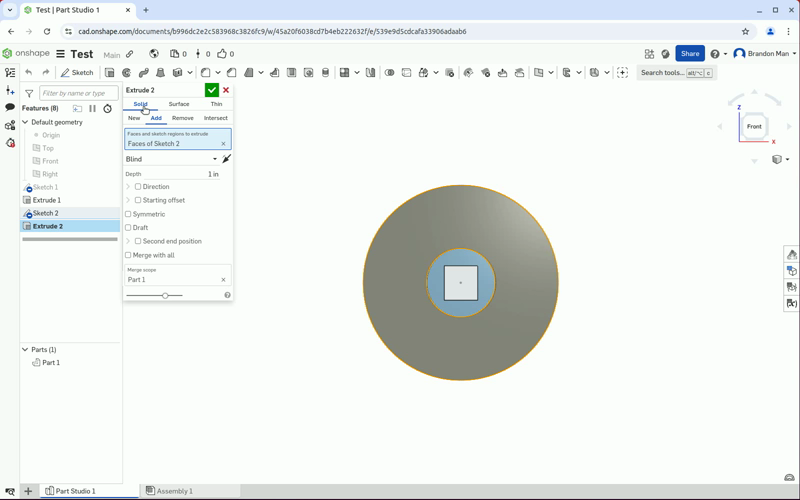
click(143, 106)
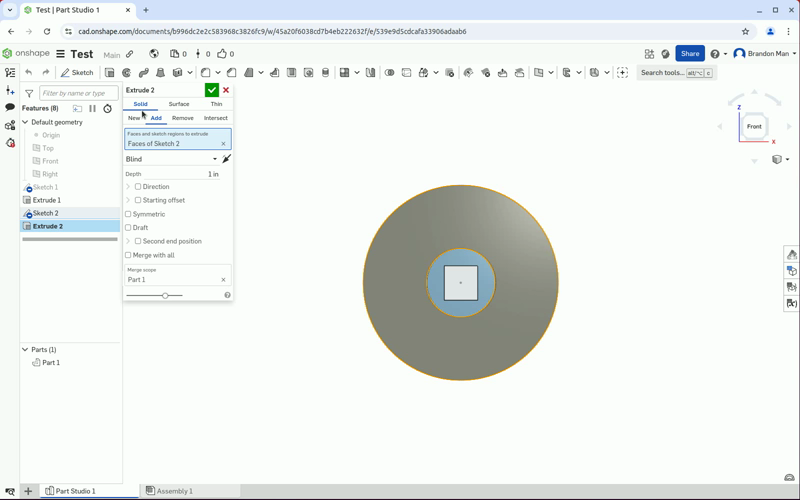
mouse_move(137, 120)
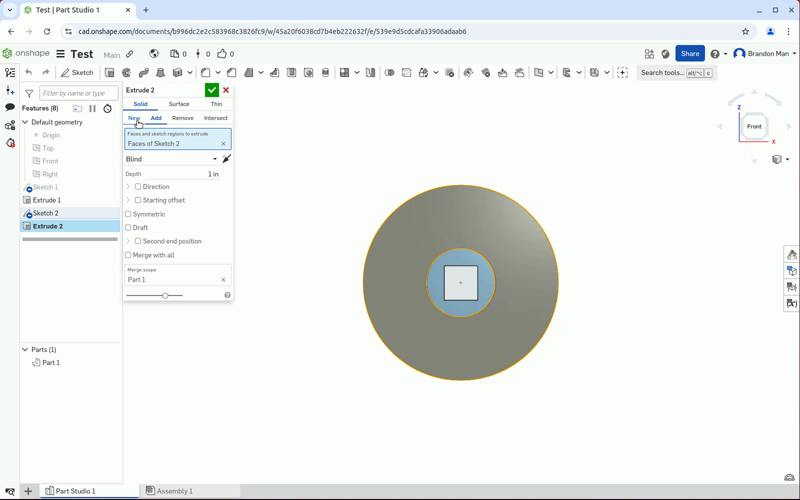
click(137, 120)
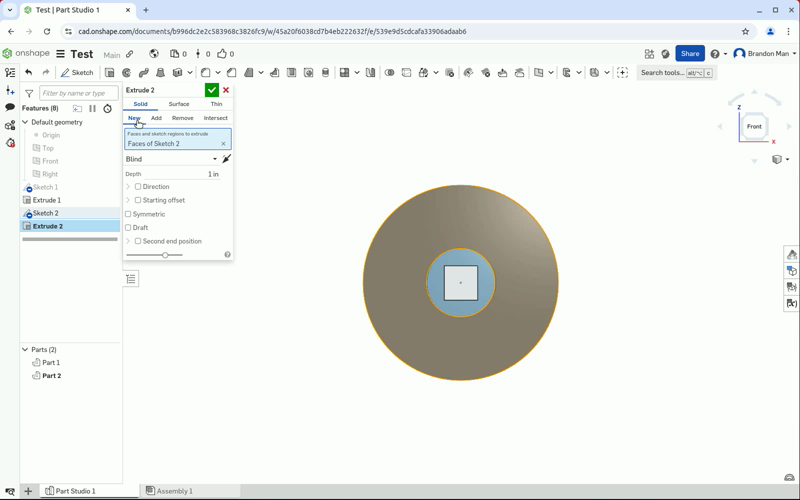
key(tab, 4)
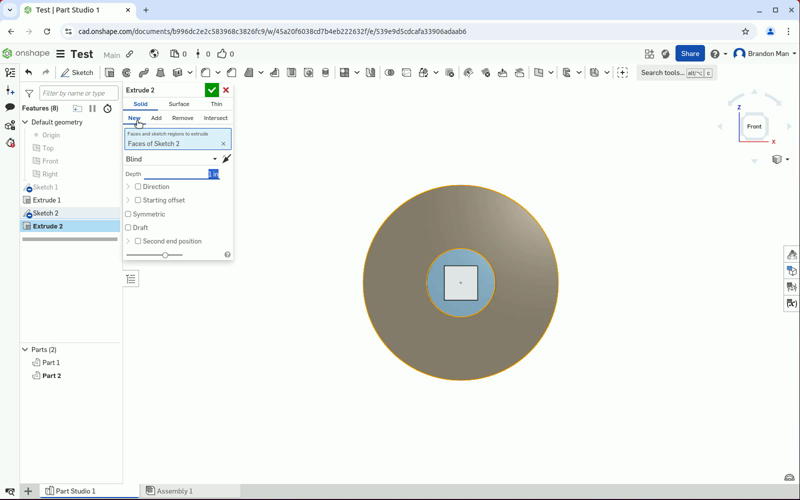
text(5.777)
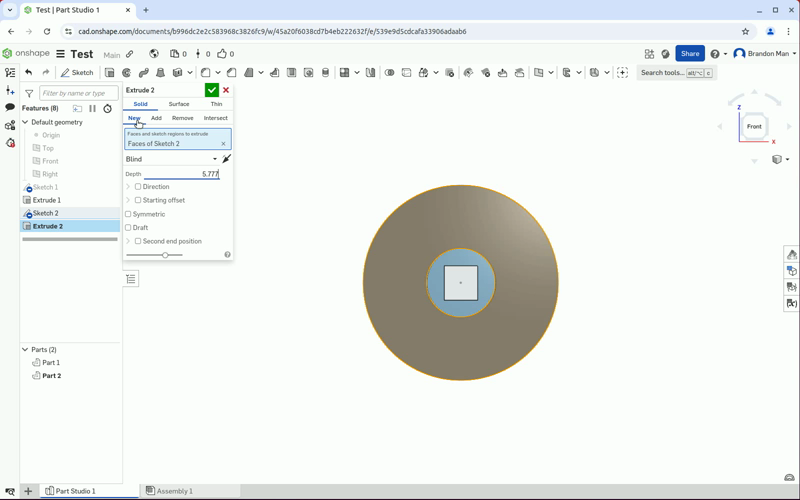
key(enter)
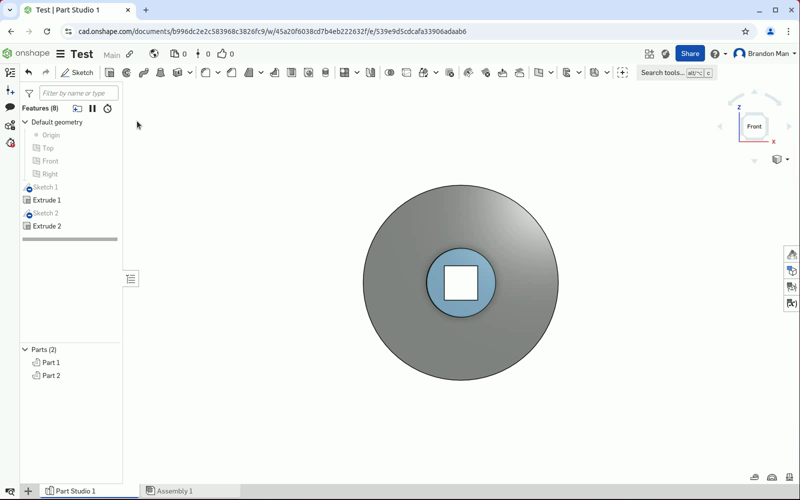
key(shift+h)
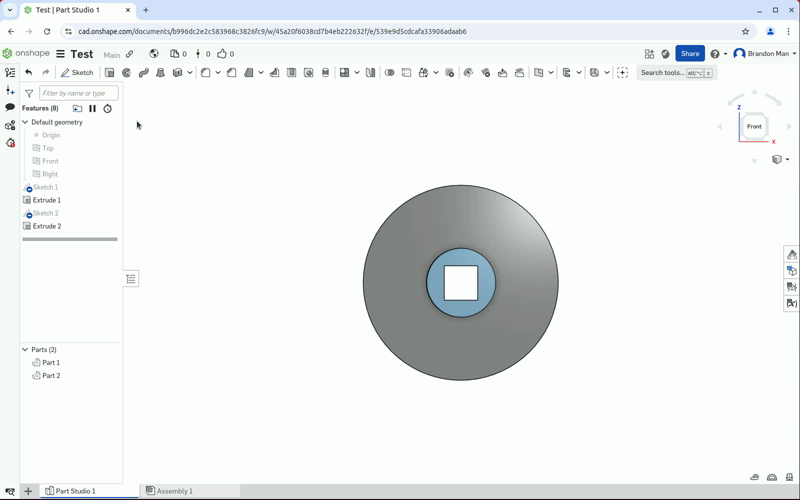
key(shift+h)
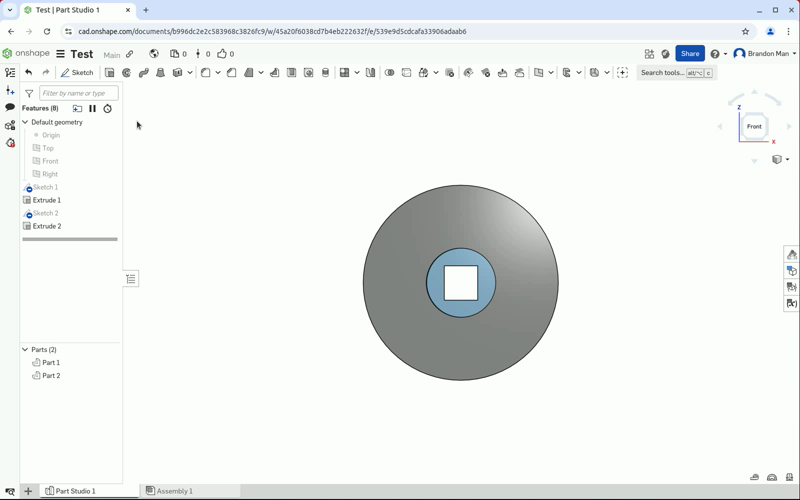
mouse_move(73, 189)
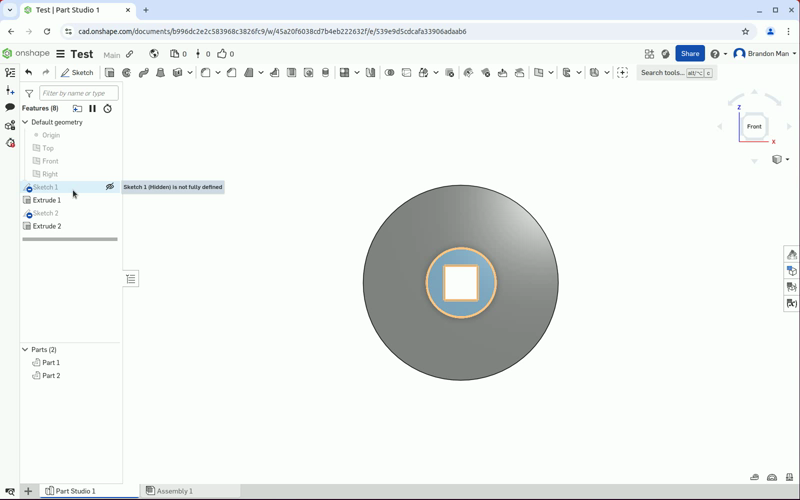
click(73, 189)
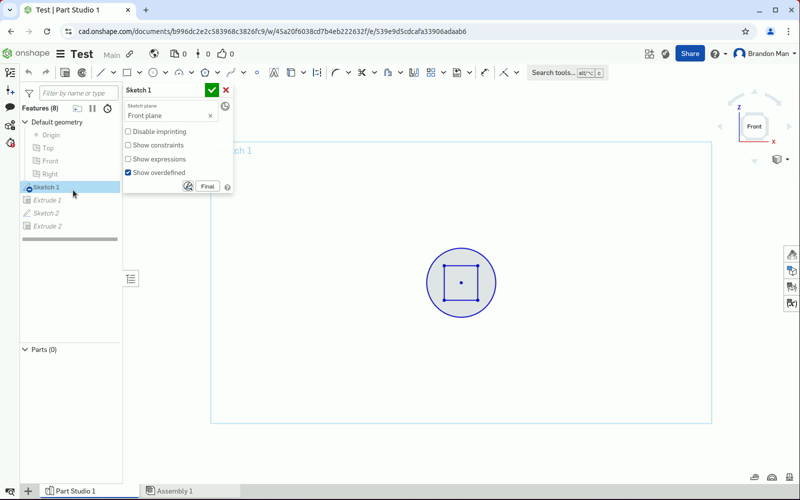
mouse_move(229, 92)
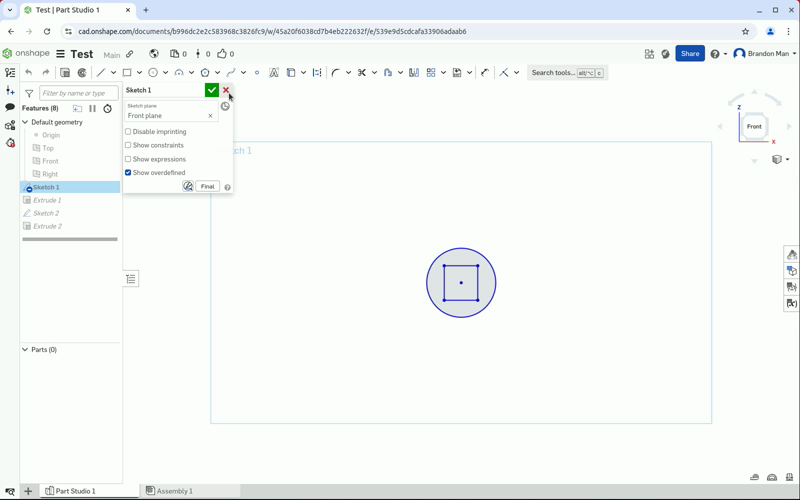
click(229, 92)
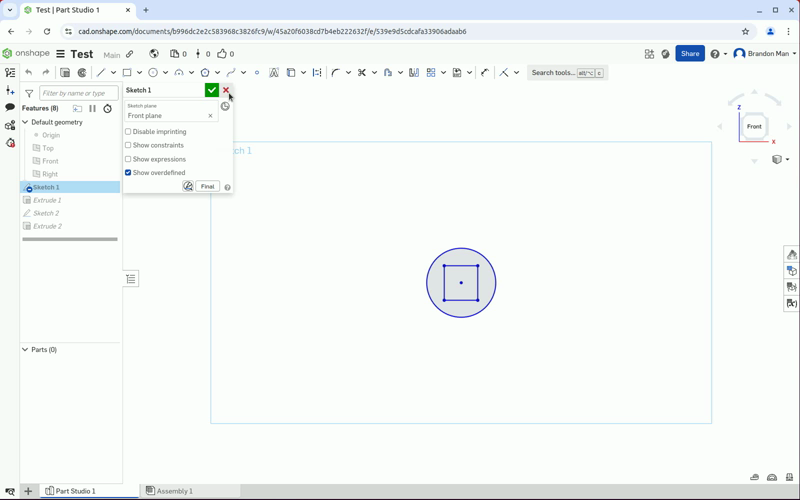
key(shift+s)
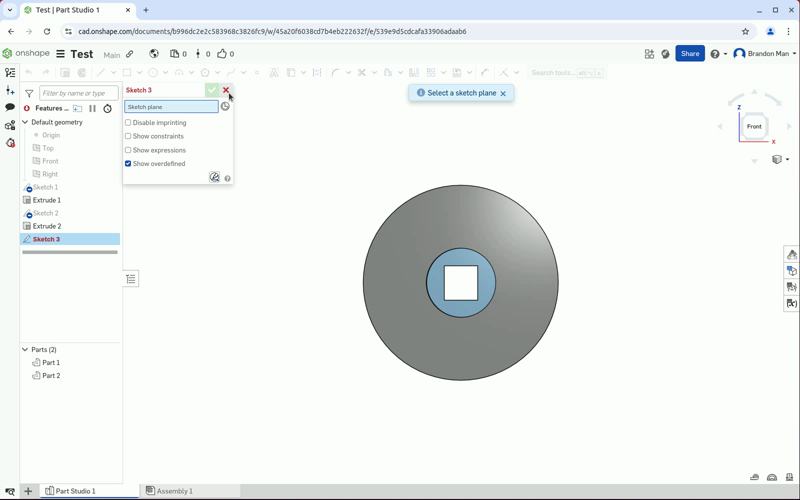
mouse_move(73, 163)
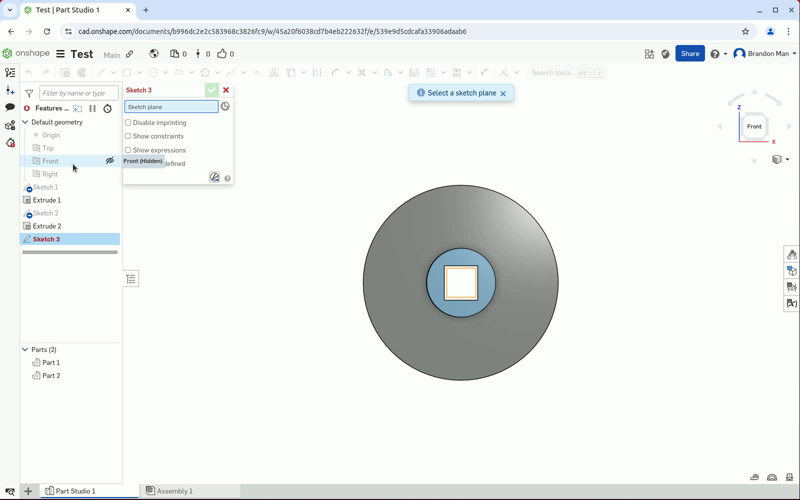
click(73, 163)
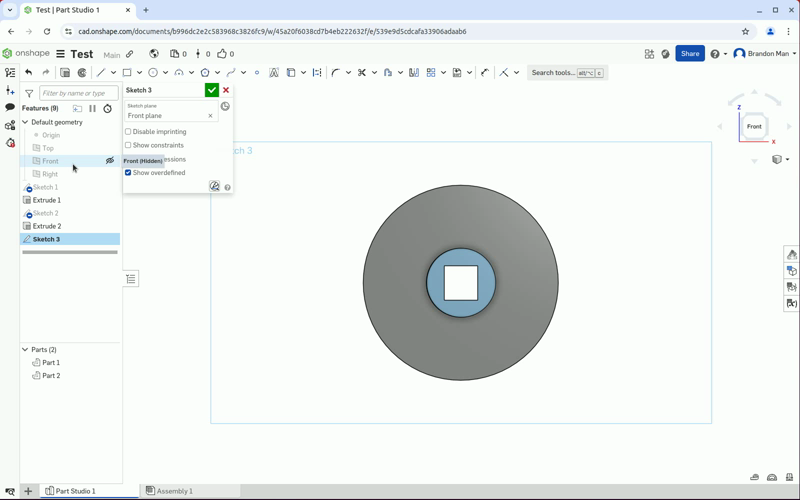
mouse_move(73, 352)
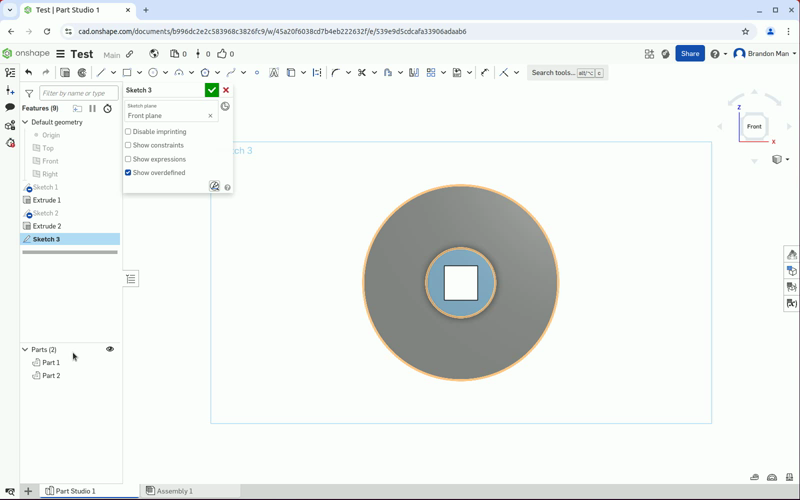
key(y)
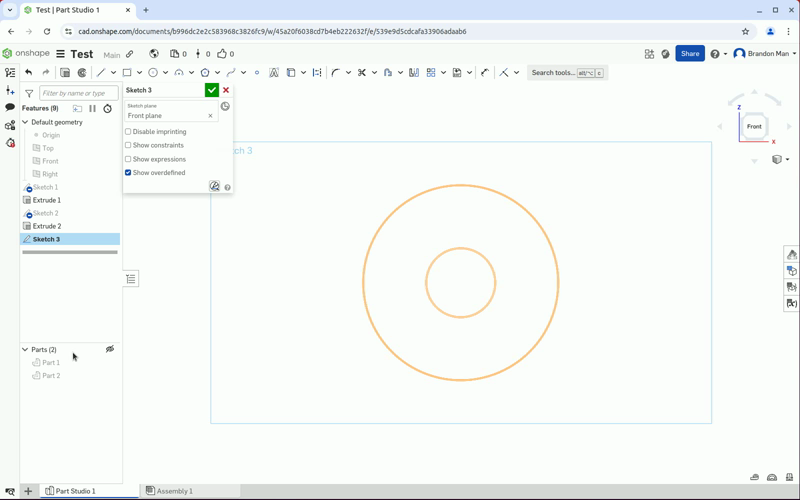
key(c)
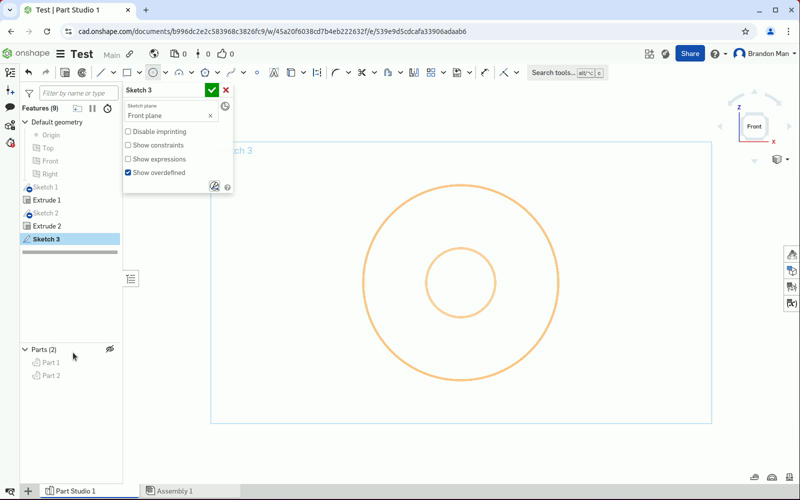
key_down(shift)
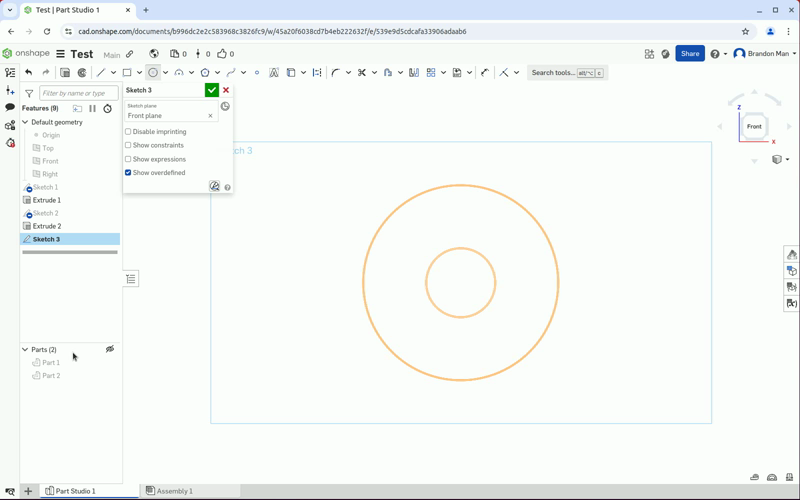
mouse_move(461, 282)
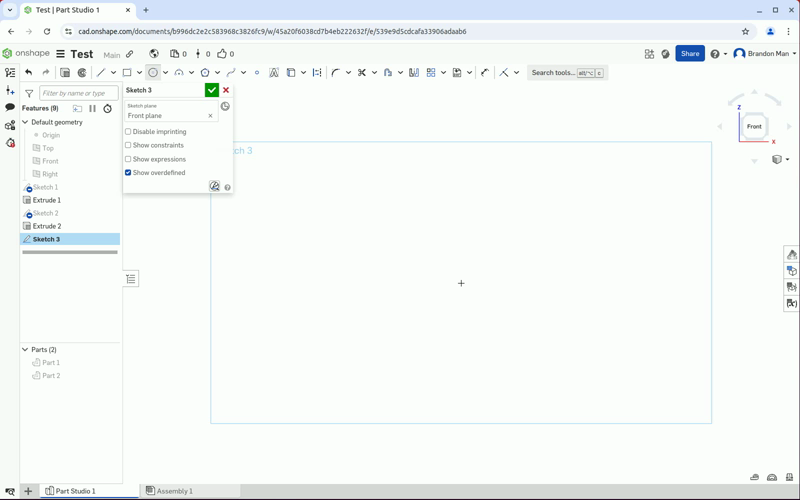
click(461, 282)
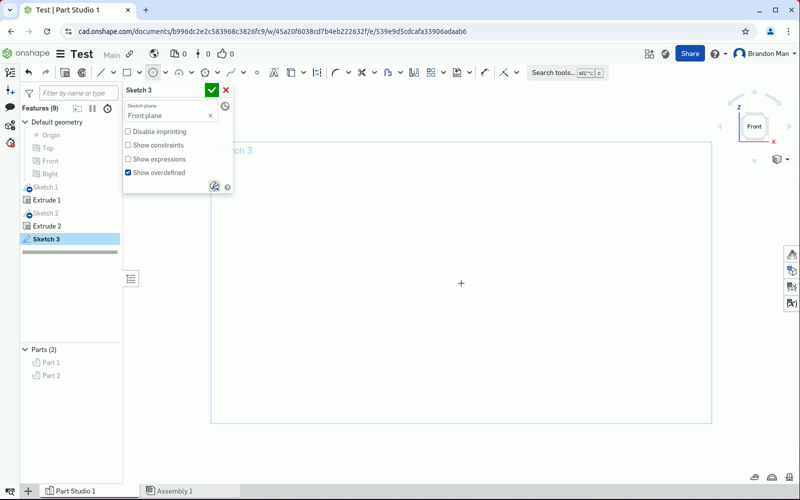
key_up(shift)
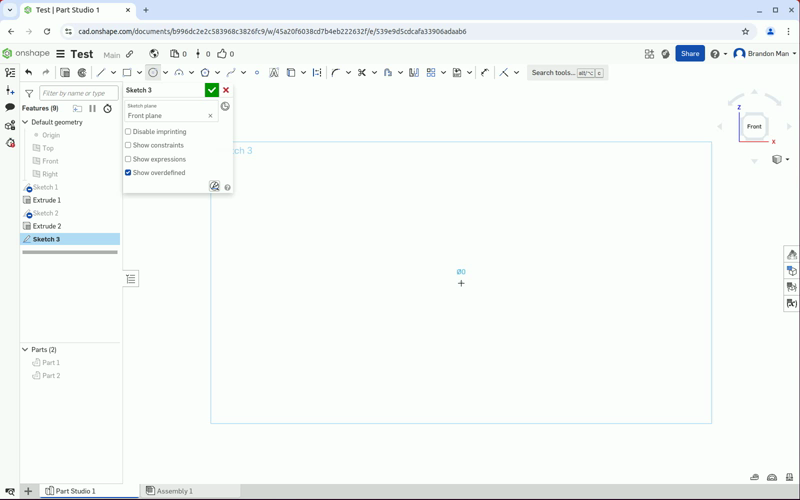
mouse_move(495, 282)
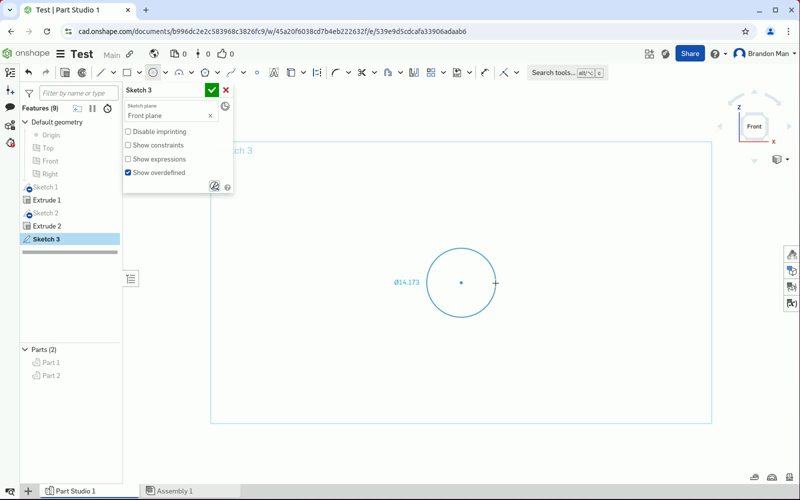
click(495, 282)
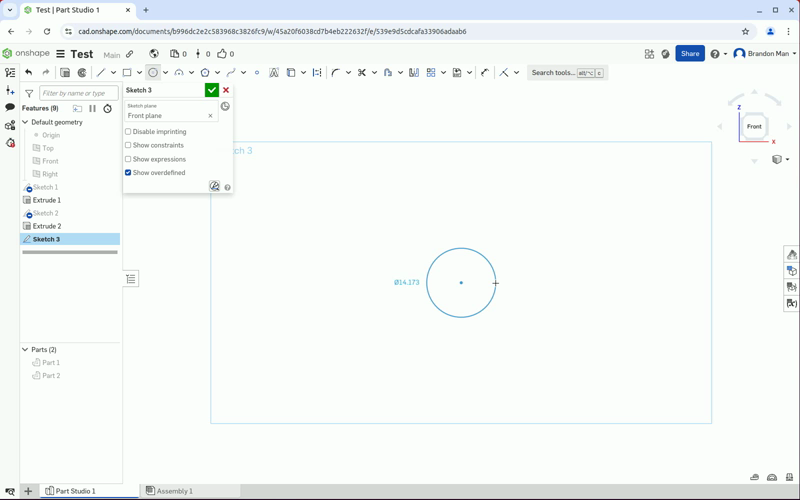
key(esc)
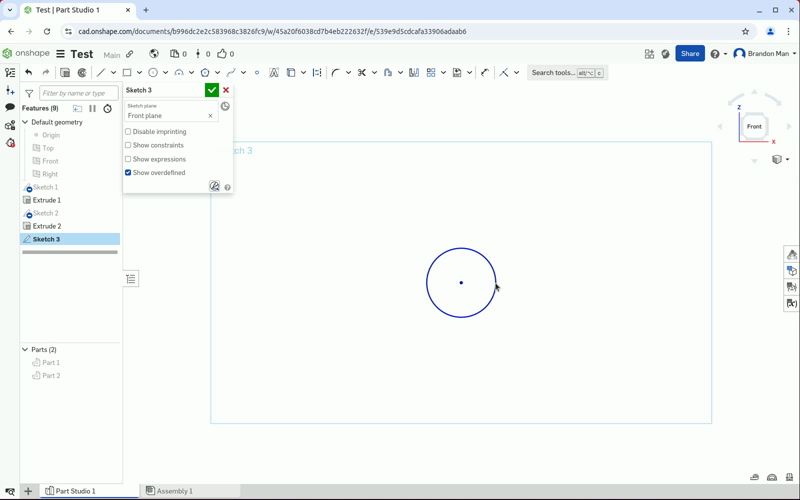
key(l)
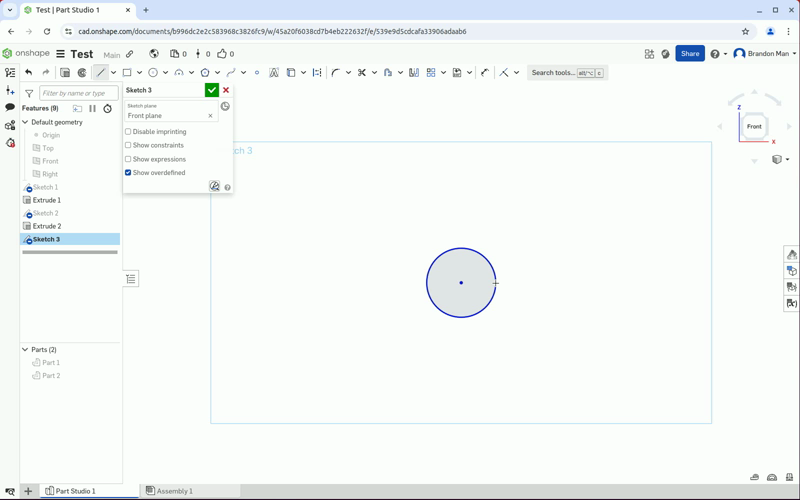
key_down(shift)
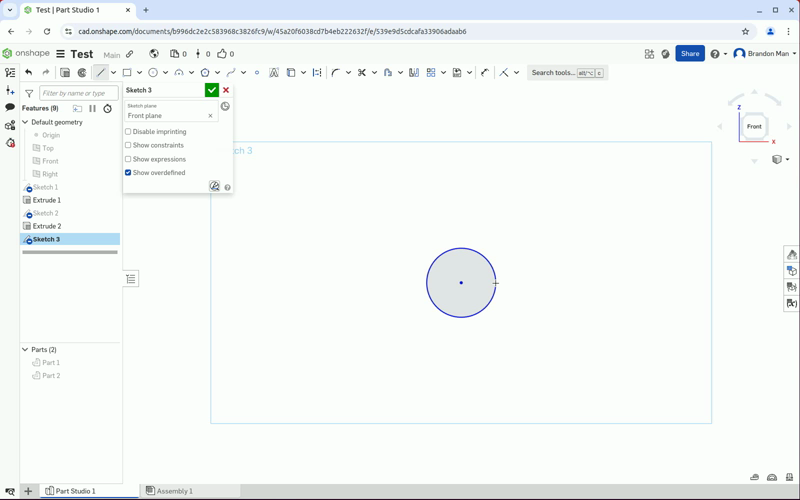
mouse_move(444, 300)
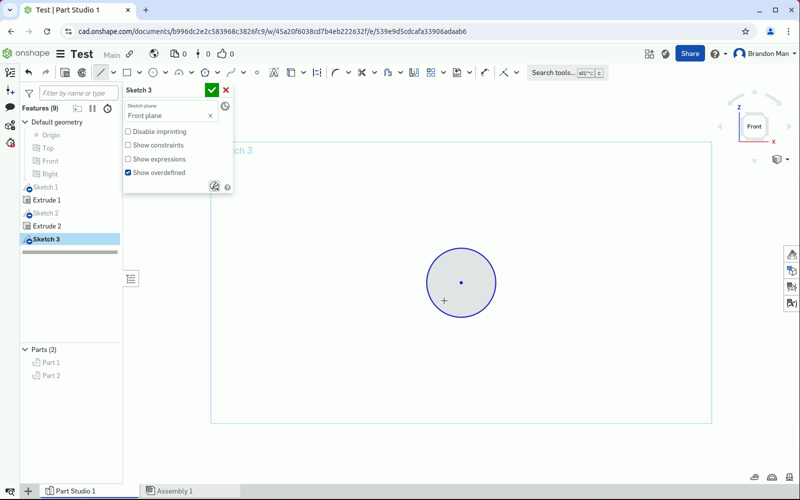
click(444, 300)
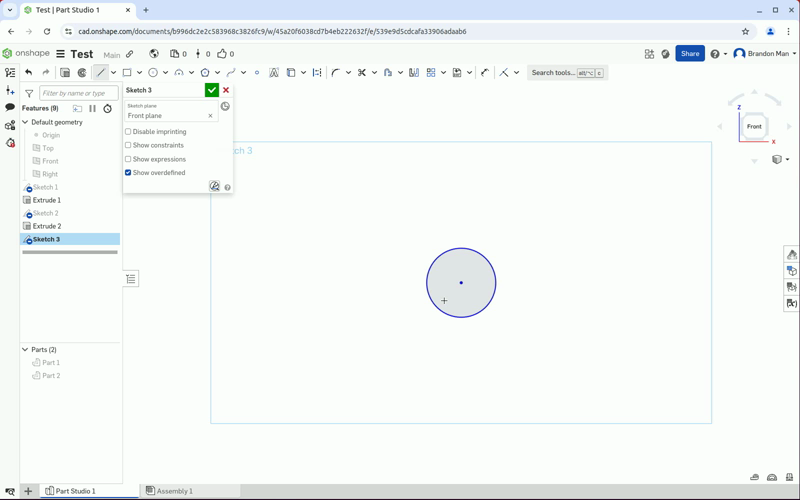
key_up(shift)
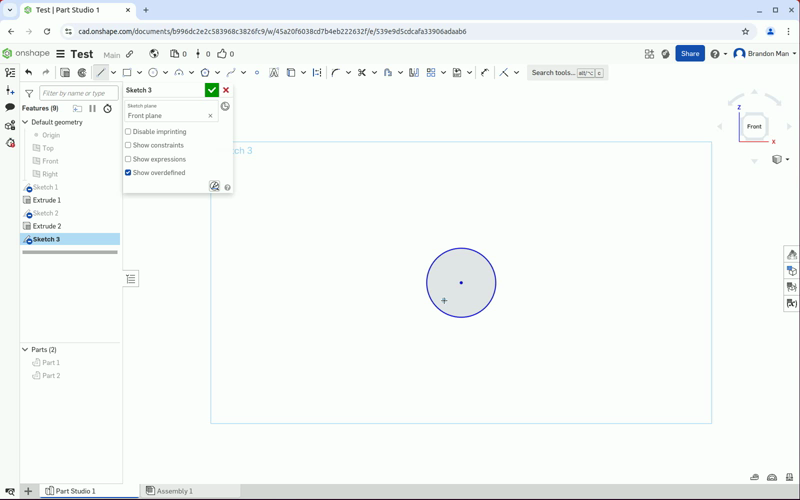
key_down(shift)
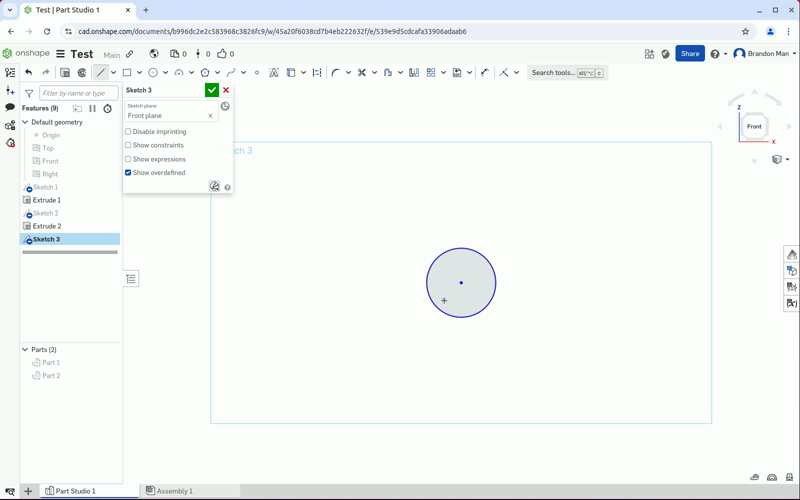
mouse_move(474, 300)
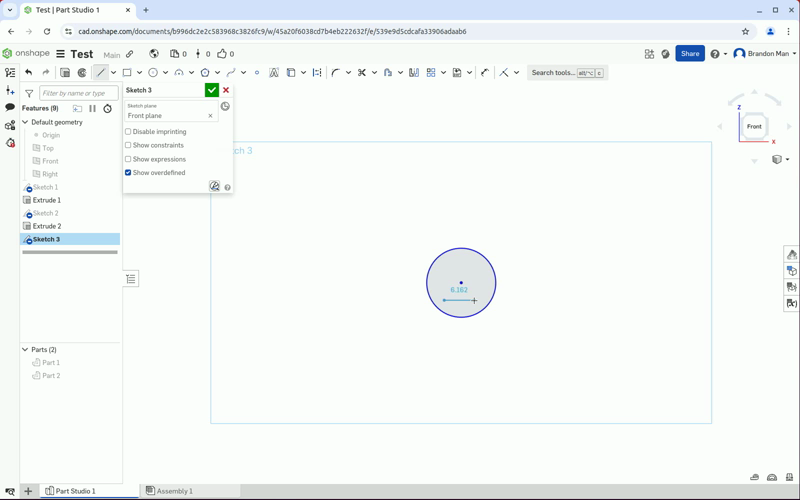
mouse_move(477, 300)
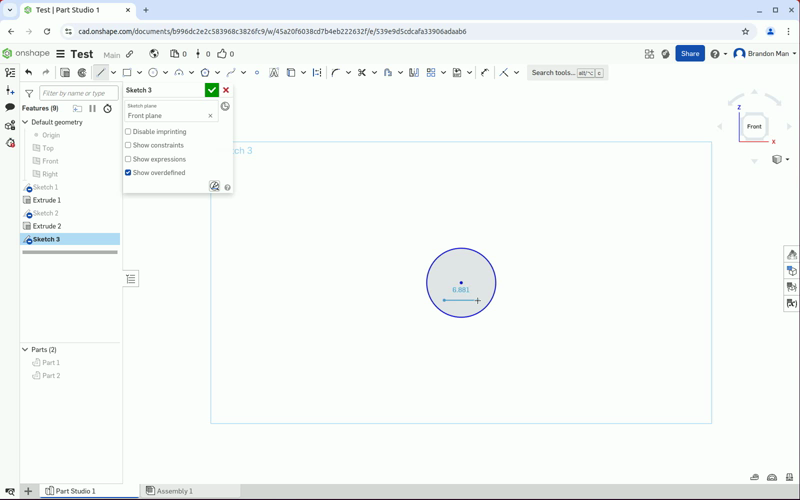
click(477, 300)
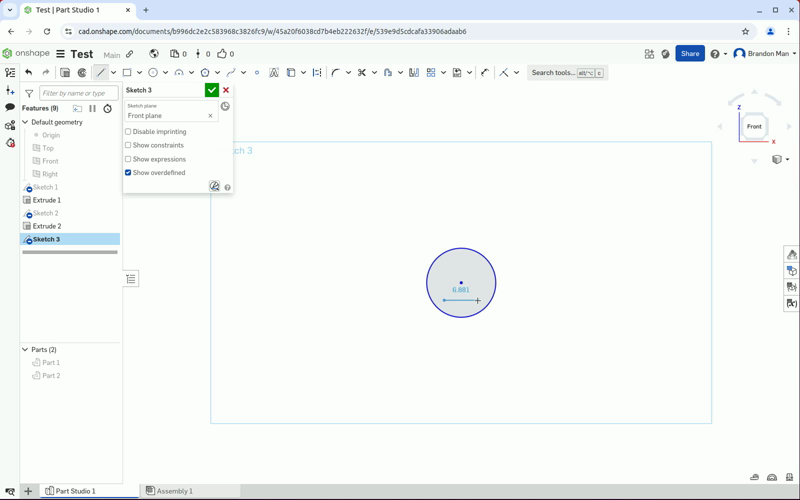
key_up(shift)
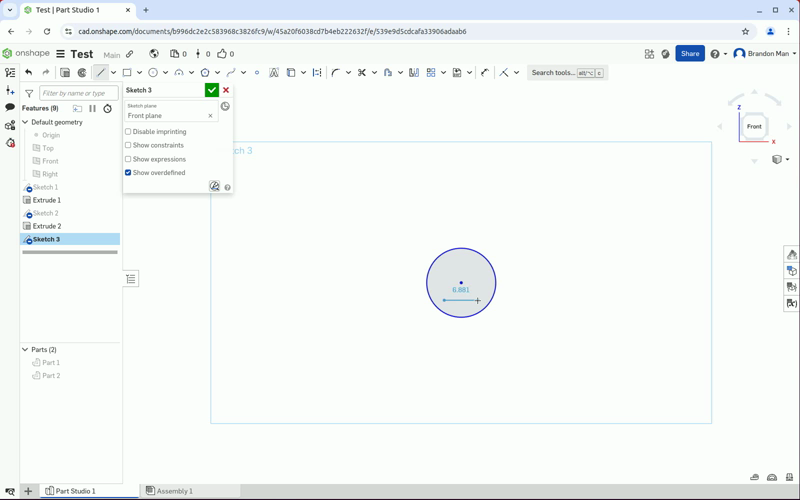
key_down(shift)
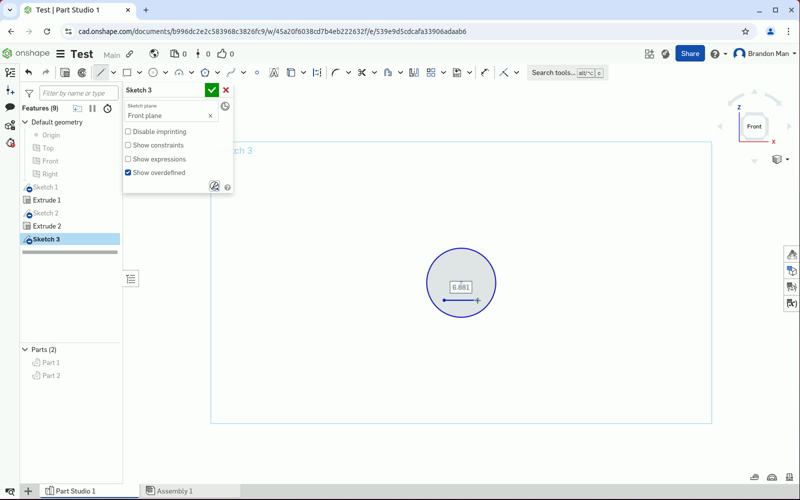
mouse_move(507, 300)
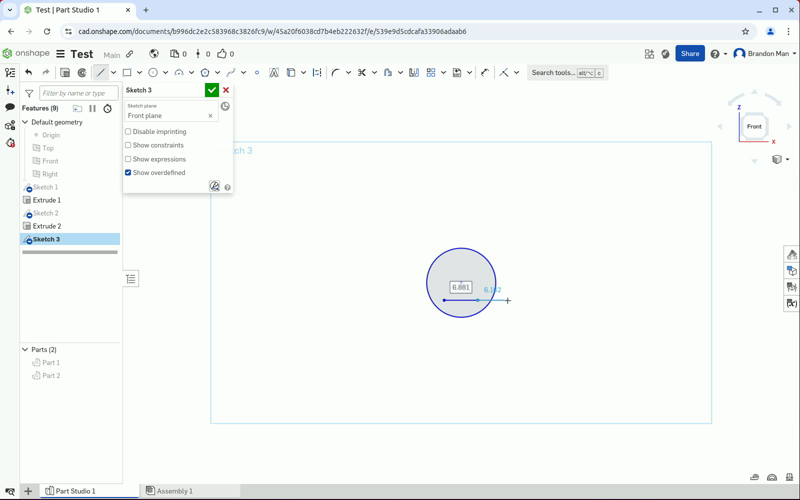
mouse_move(477, 265)
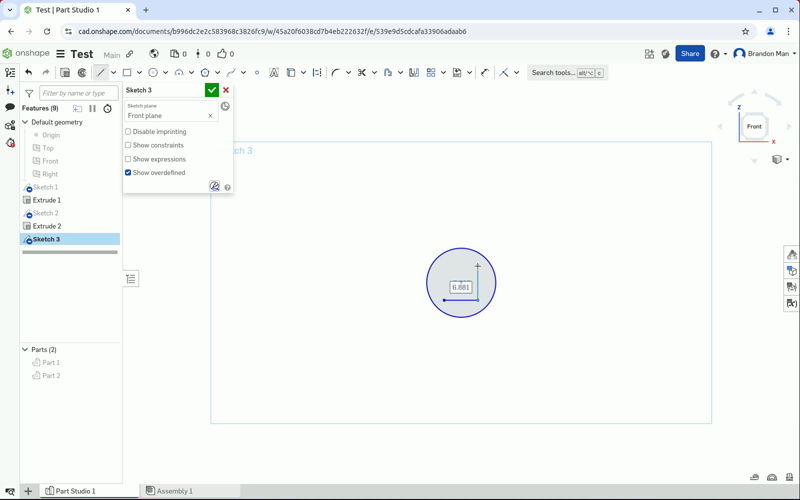
click(477, 265)
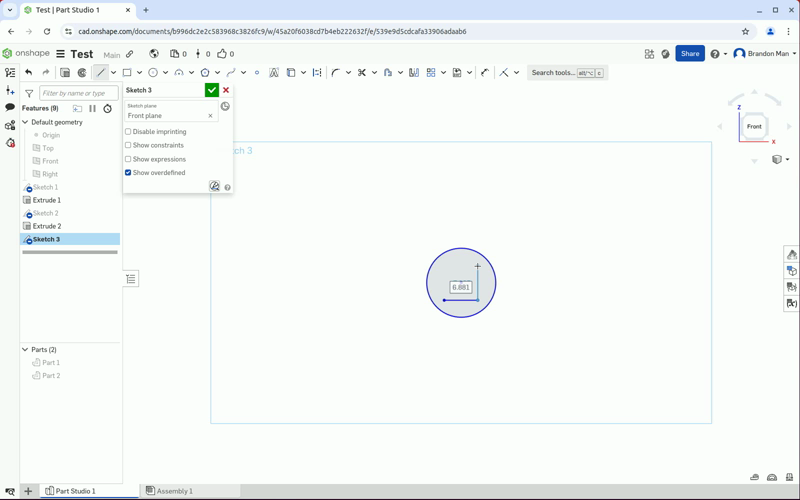
key_up(shift)
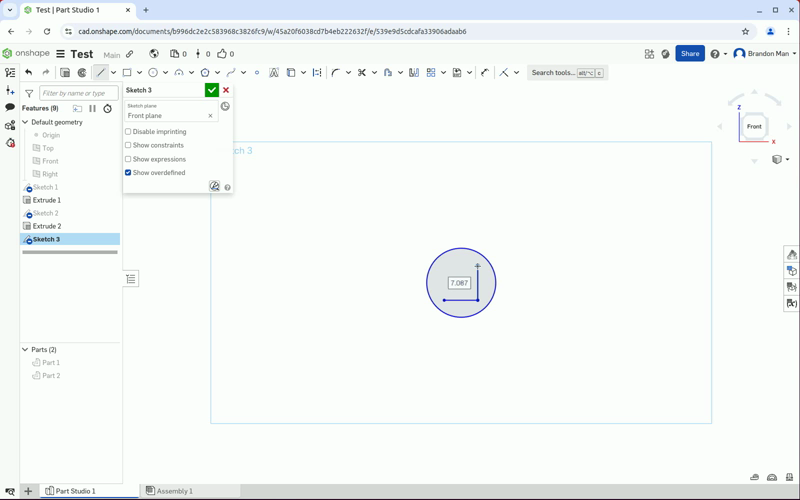
key_down(shift)
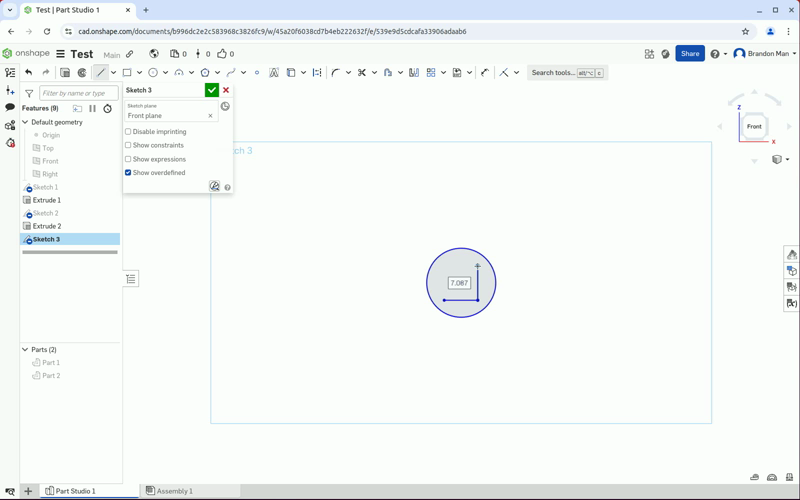
mouse_move(507, 265)
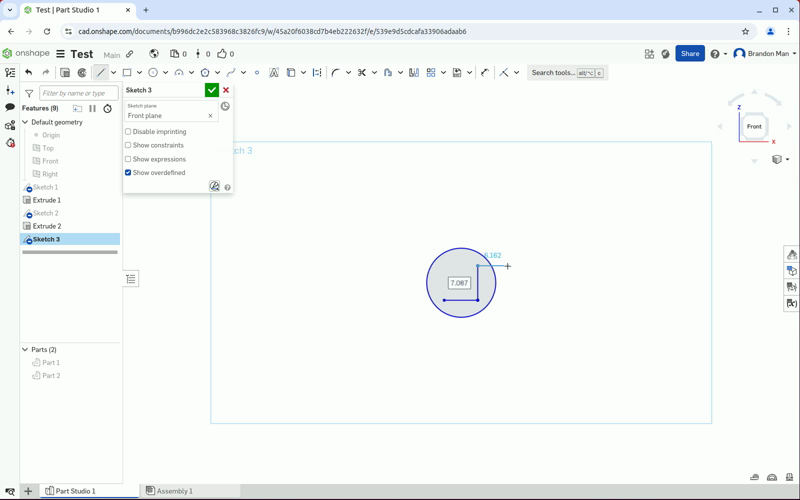
mouse_move(444, 265)
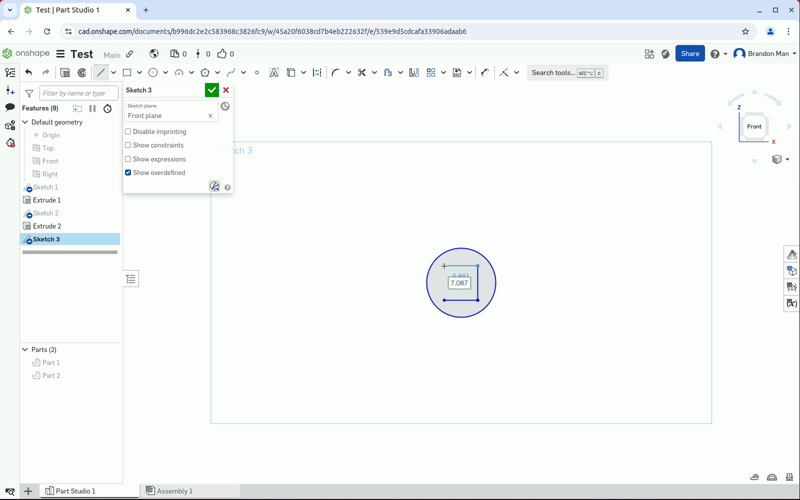
click(444, 265)
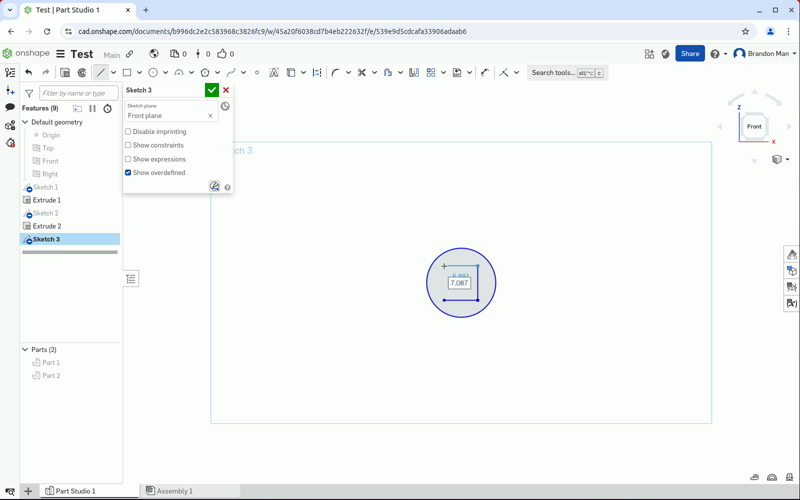
key_up(shift)
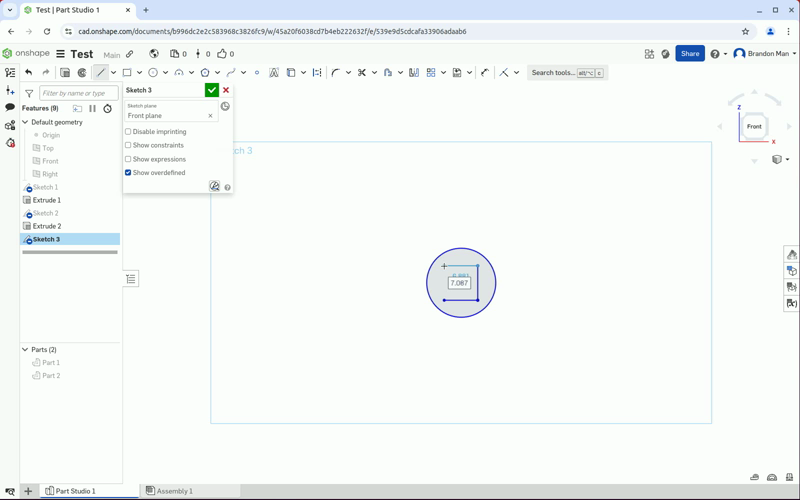
mouse_move(474, 265)
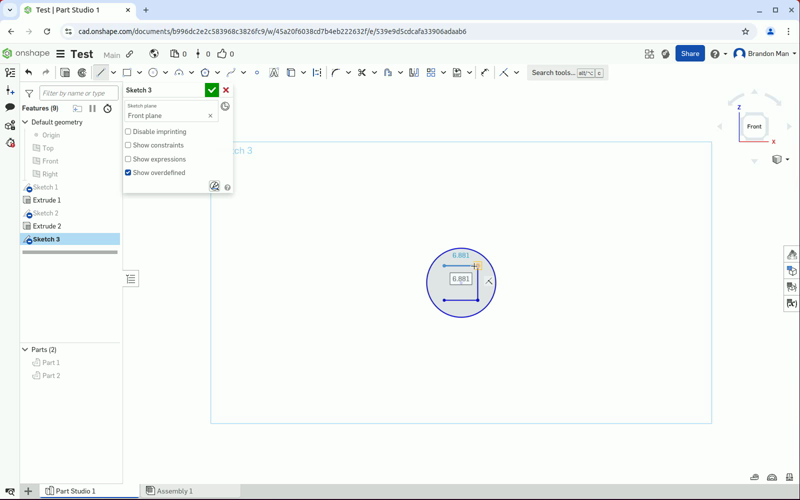
key_down(shift)
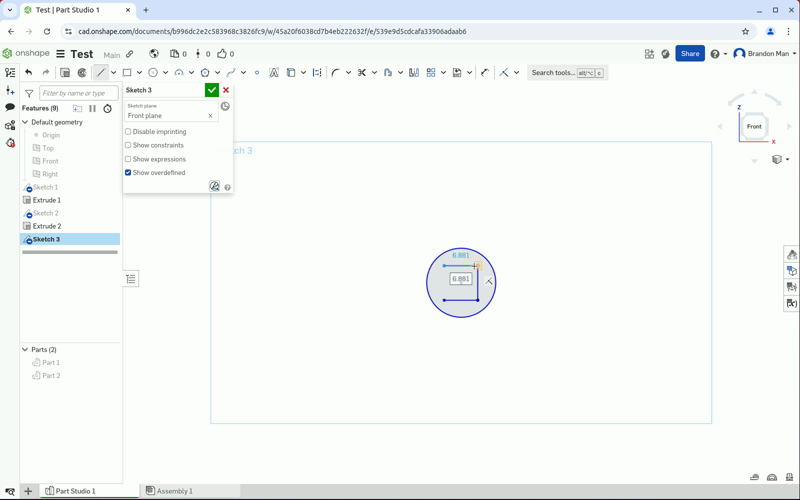
mouse_move(444, 300)
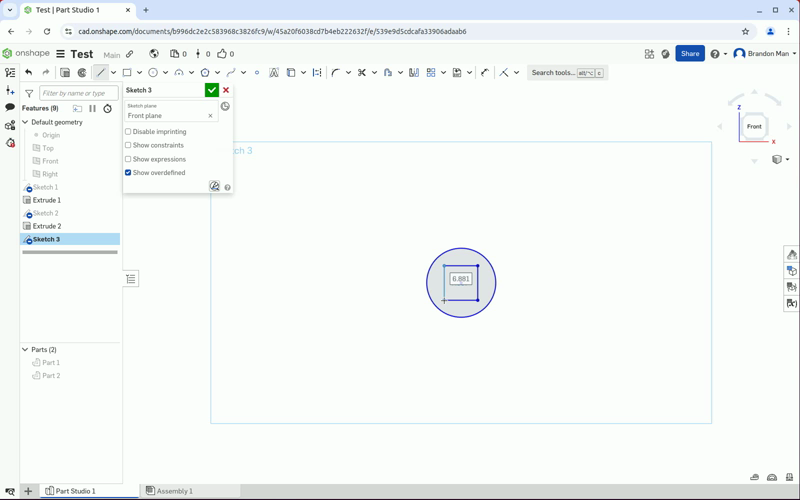
key_up(shift)
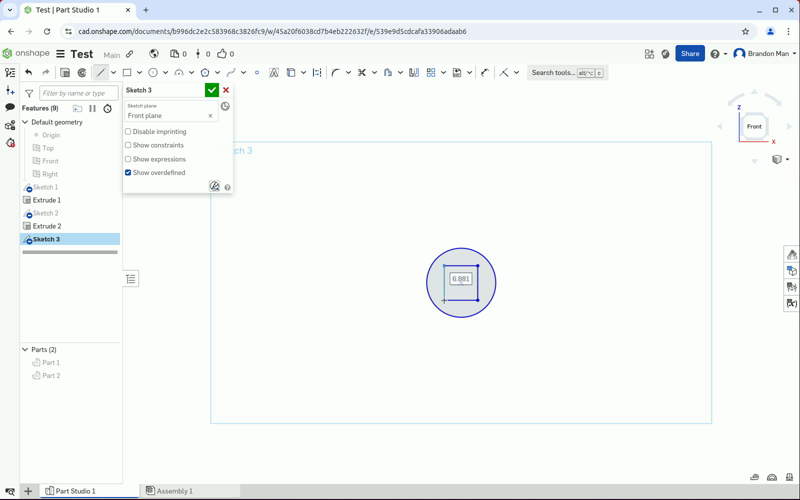
click(444, 300)
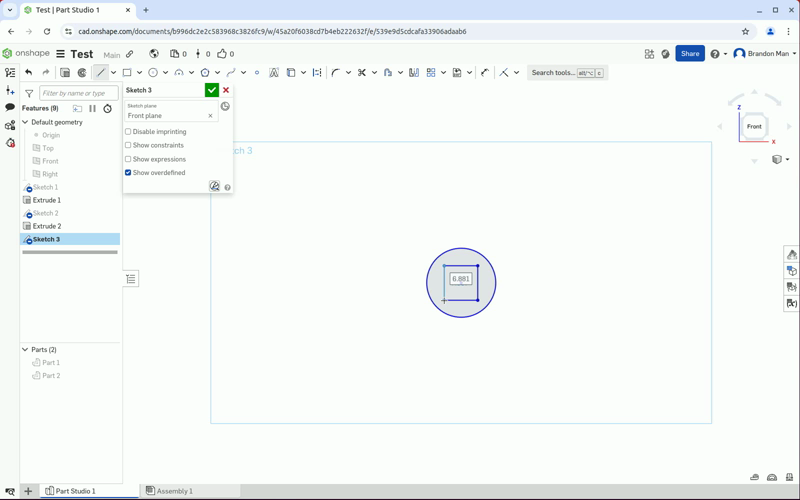
key(esc)
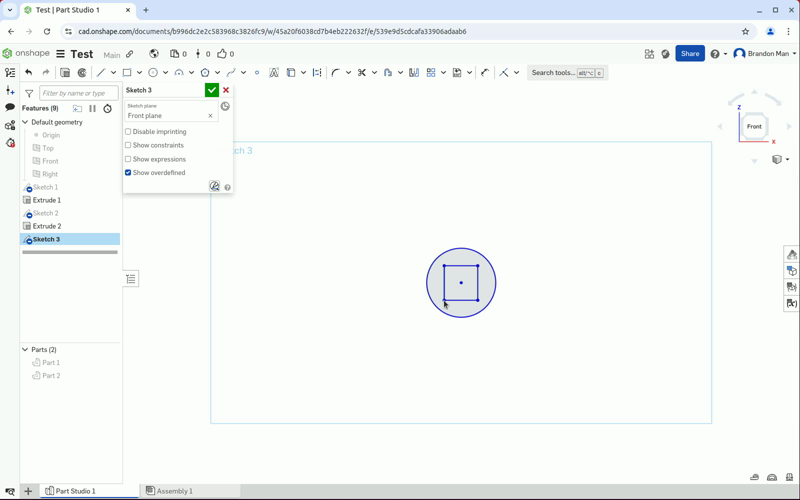
mouse_move(472, 306)
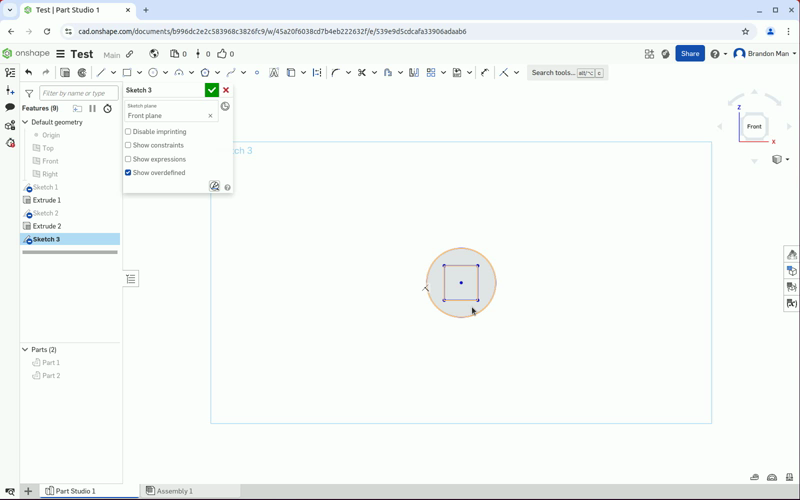
click(472, 306)
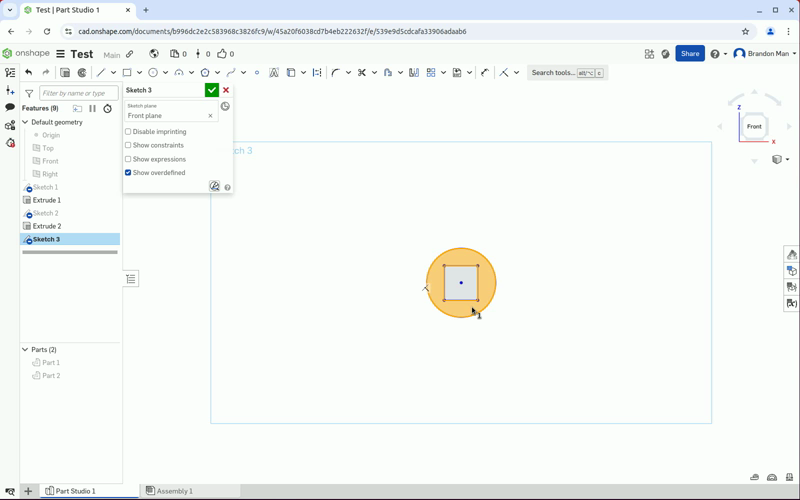
mouse_move(73, 352)
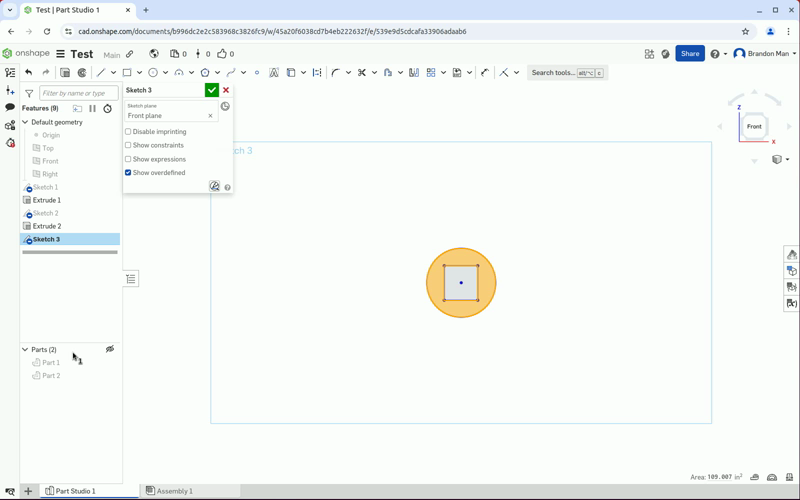
key(shift+y)
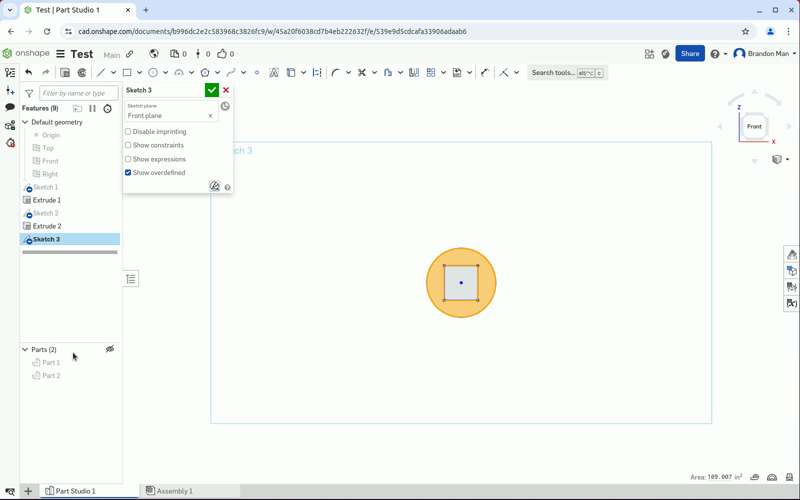
key(shift+e)
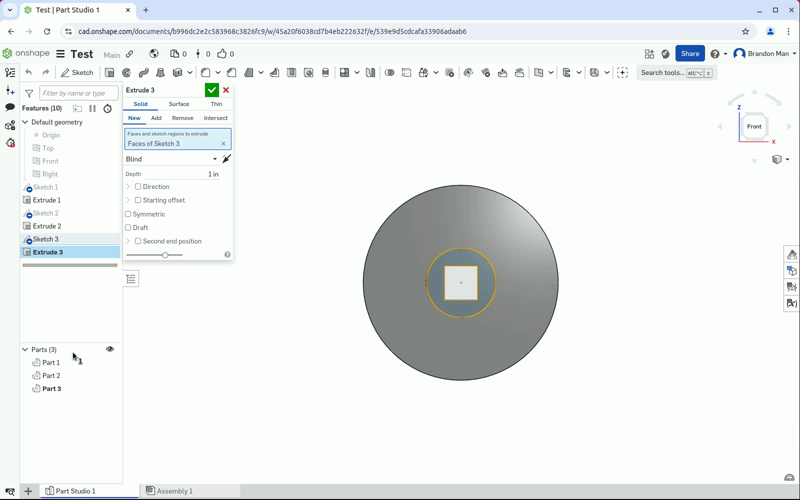
mouse_move(143, 106)
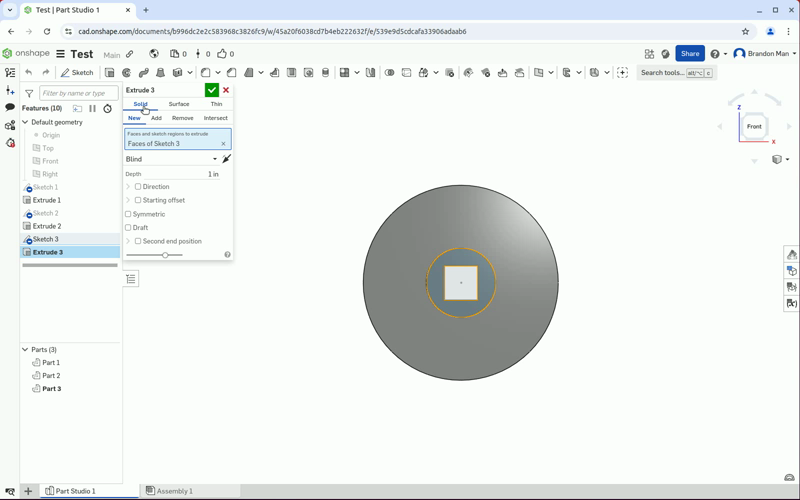
click(143, 106)
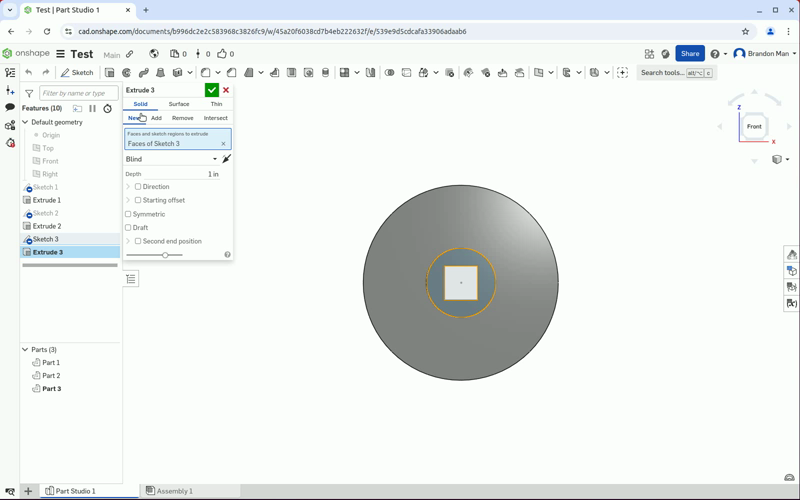
mouse_move(137, 120)
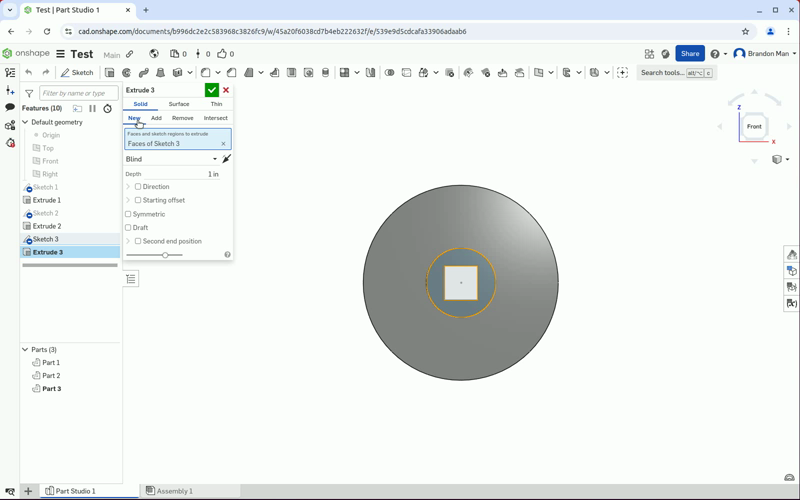
click(137, 120)
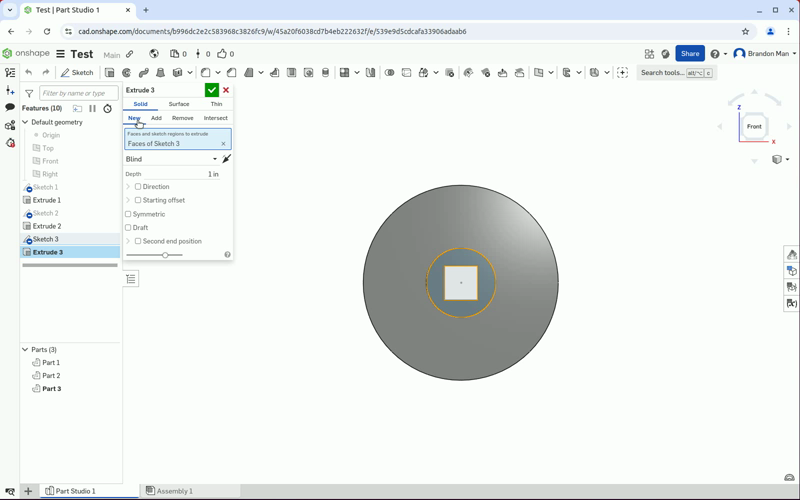
key(tab, 4)
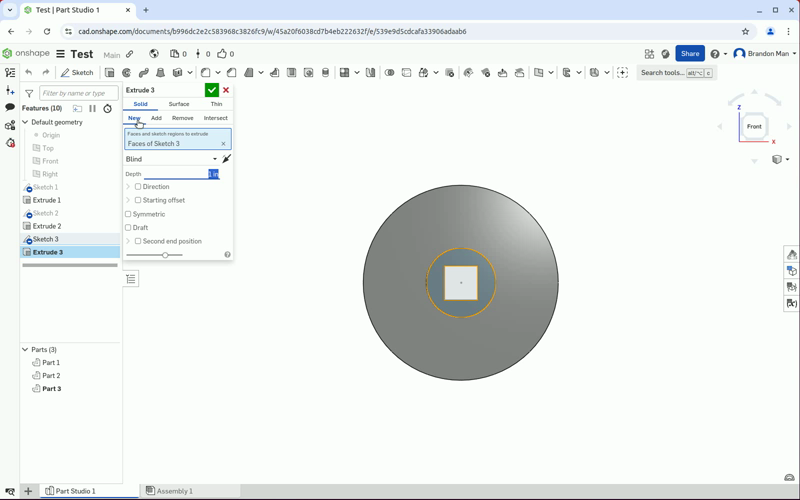
text(5.777)
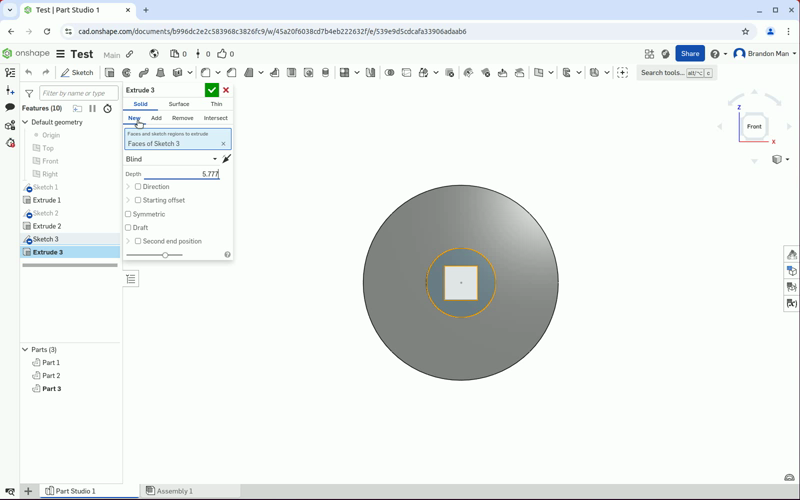
key(enter)
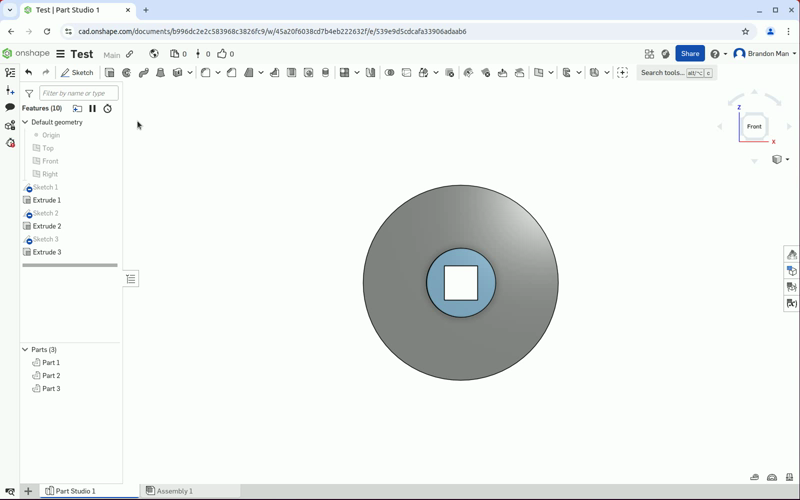
key(shift+h)
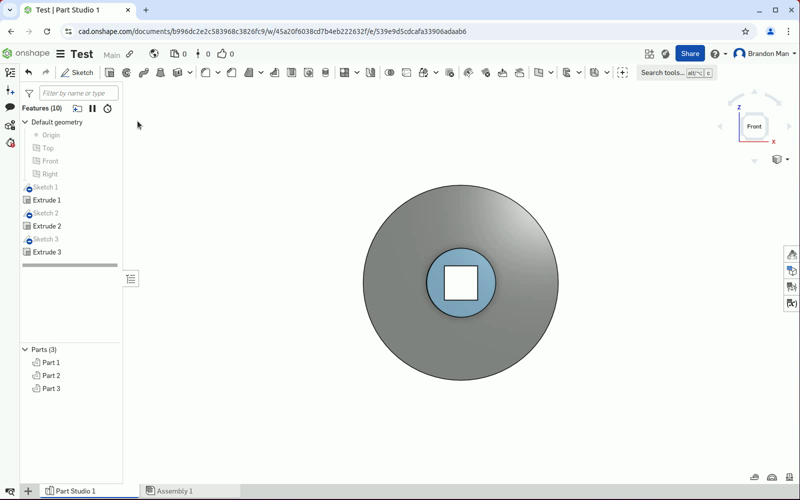
key(shift+h)
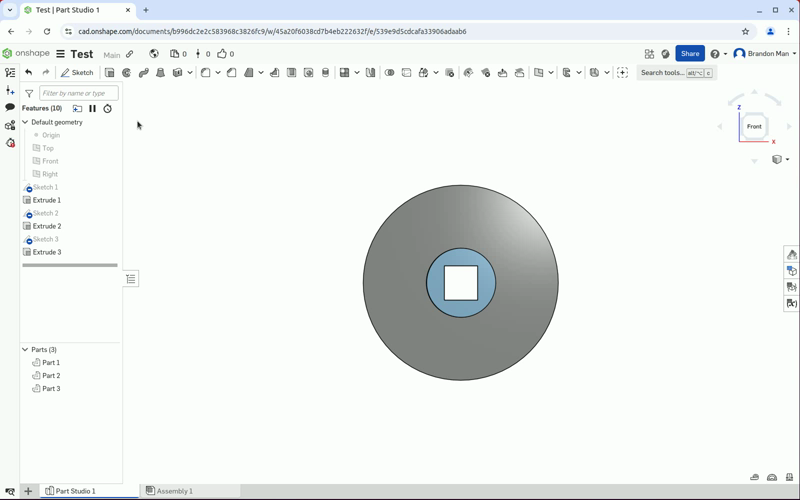
mouse_move(73, 189)
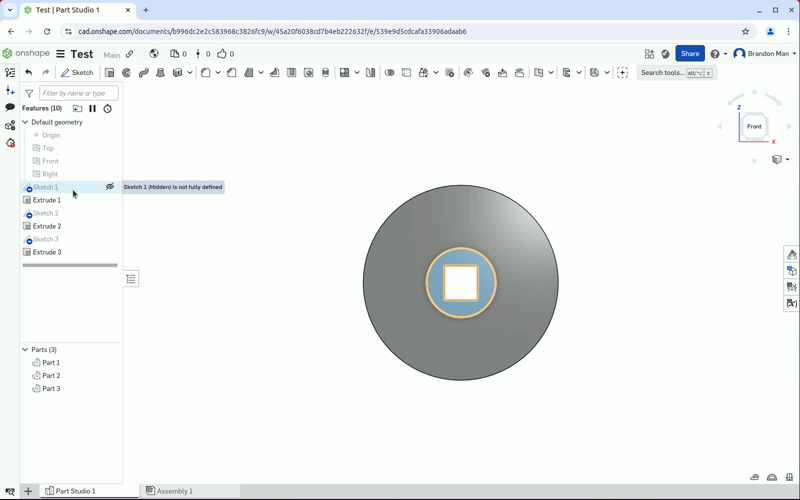
click(73, 189)
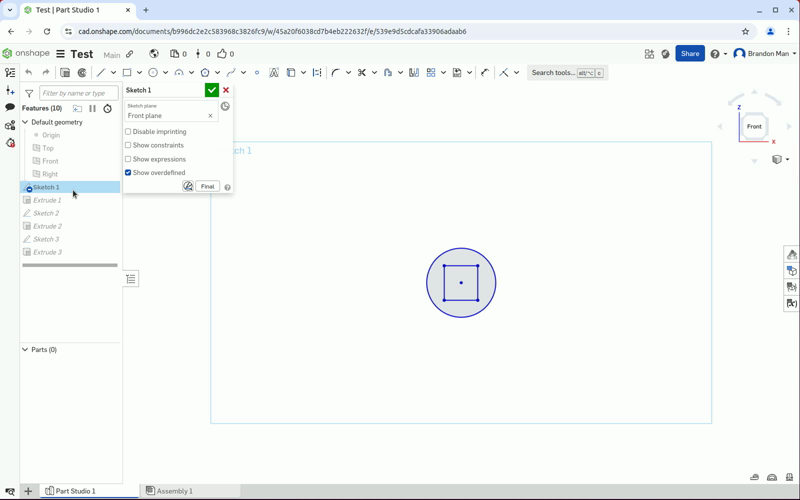
mouse_move(229, 92)
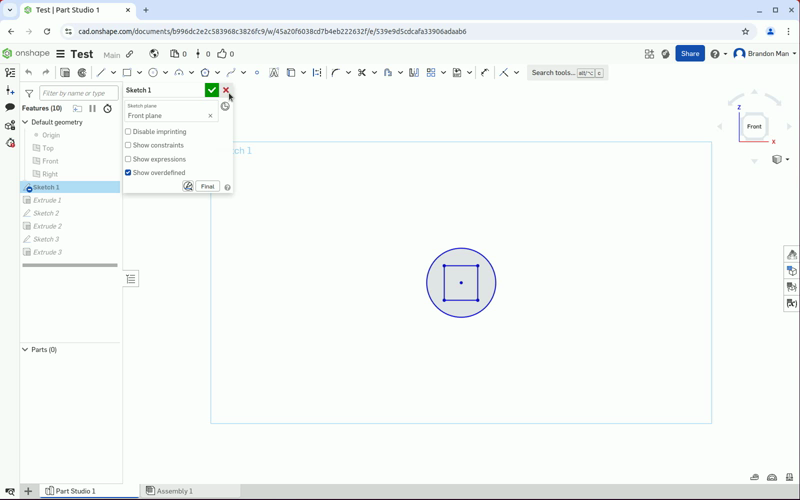
click(229, 92)
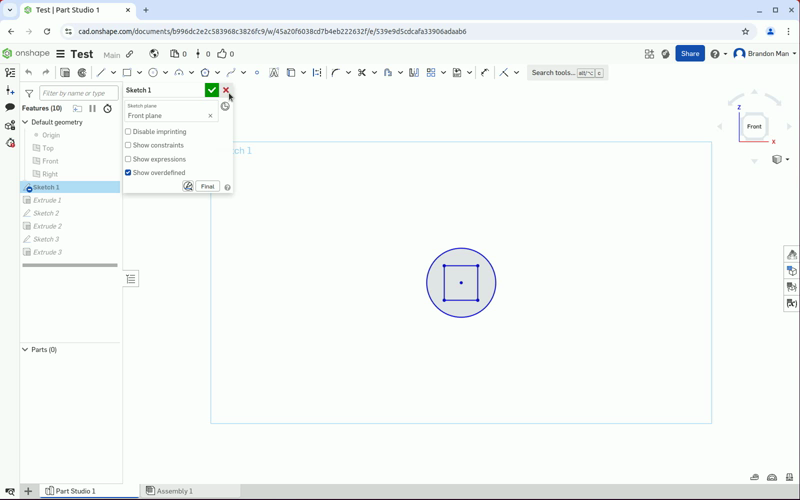
key(shift+s)
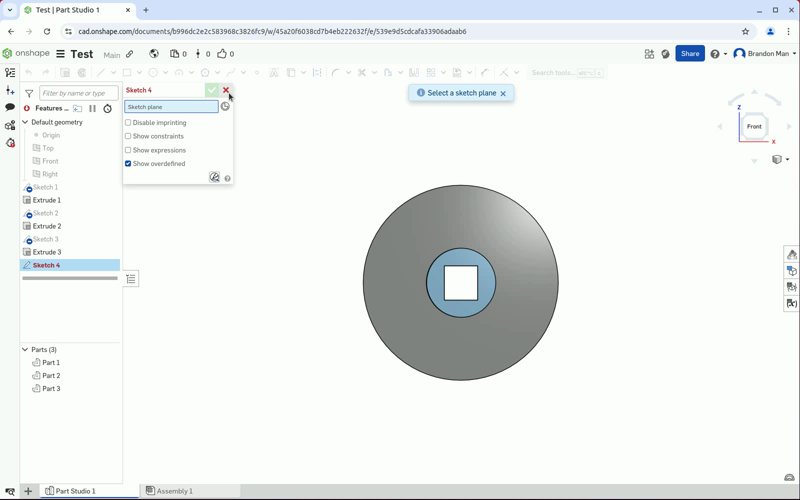
mouse_move(73, 163)
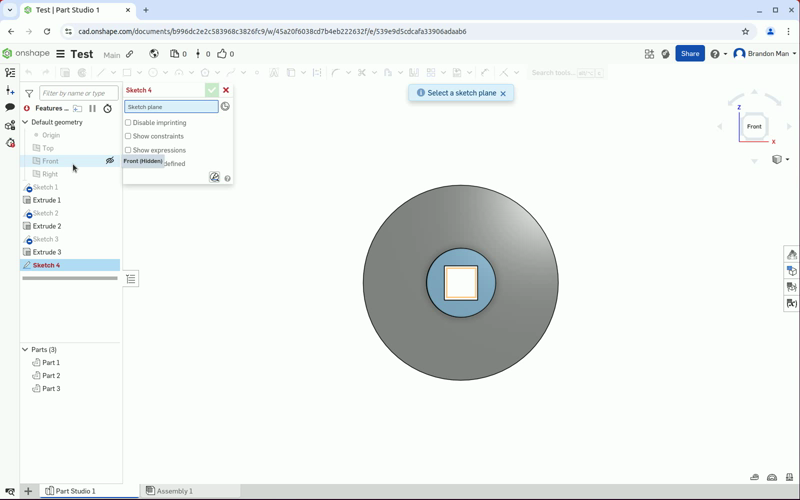
click(73, 163)
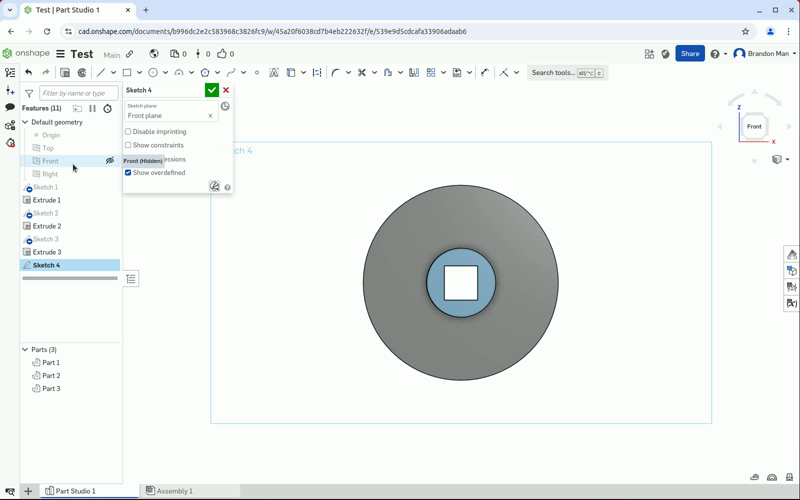
mouse_move(73, 352)
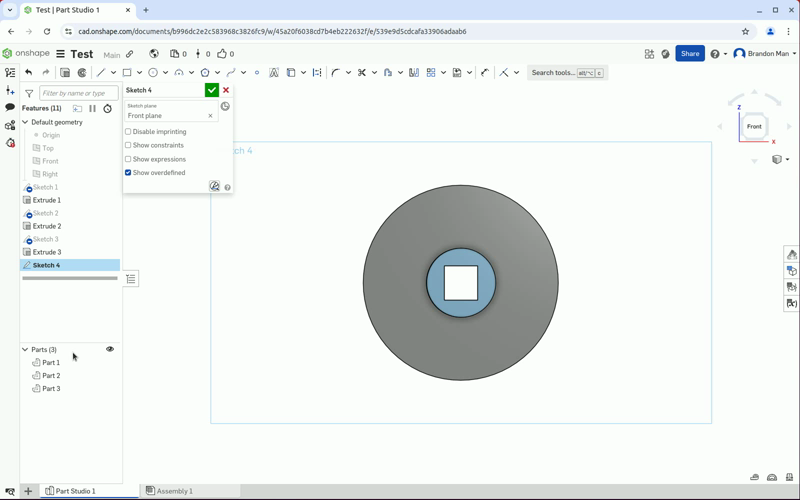
key(y)
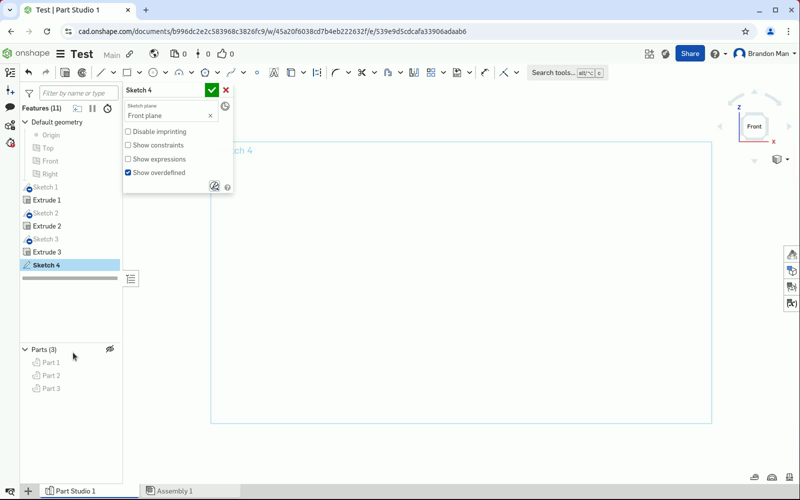
key(c)
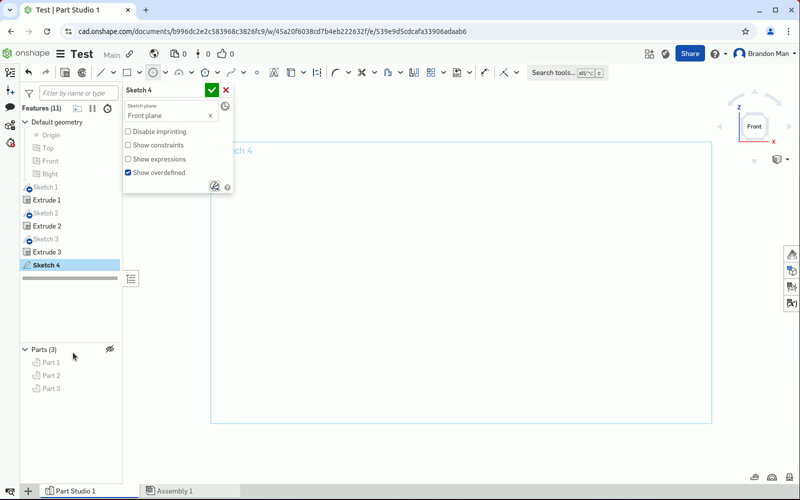
key_down(shift)
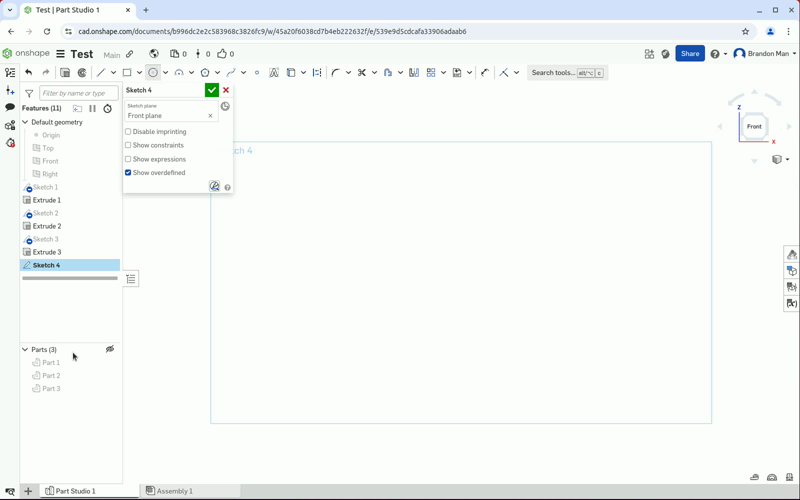
mouse_move(460, 282)
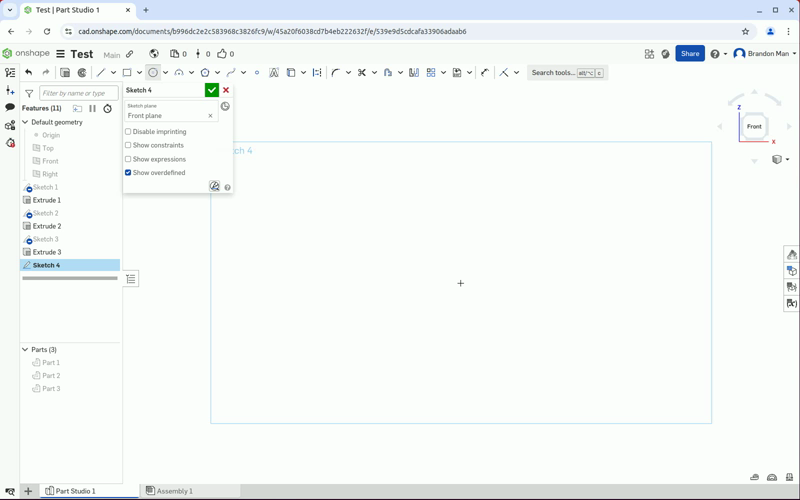
click(460, 282)
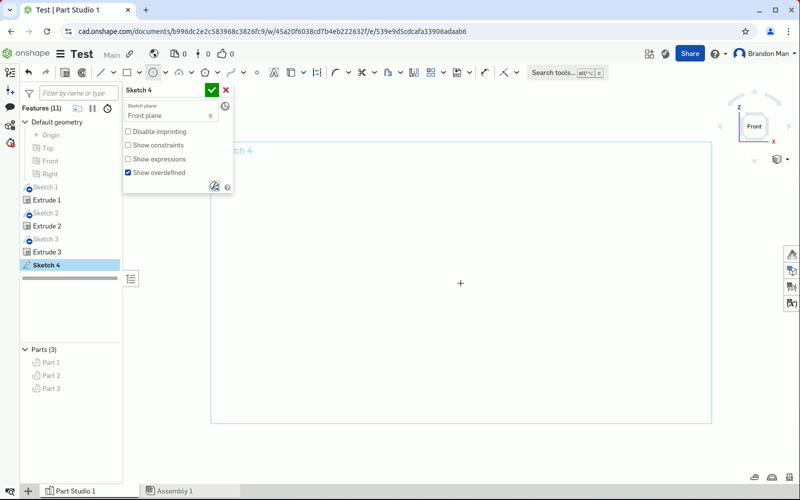
key_up(shift)
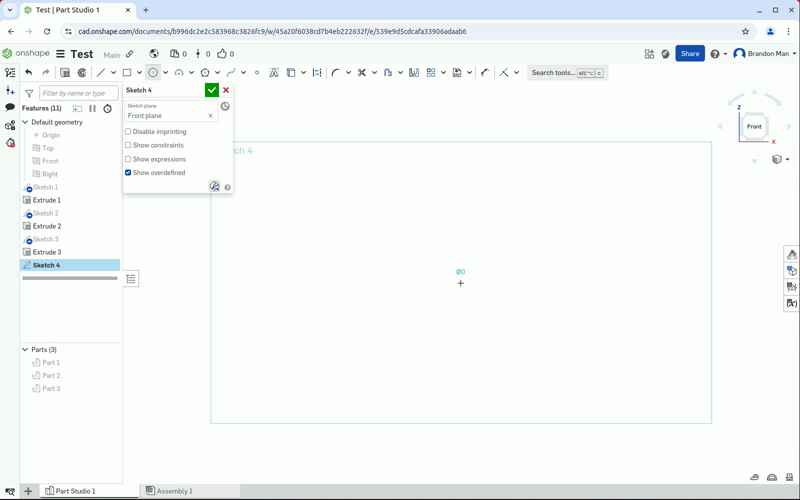
mouse_move(558, 282)
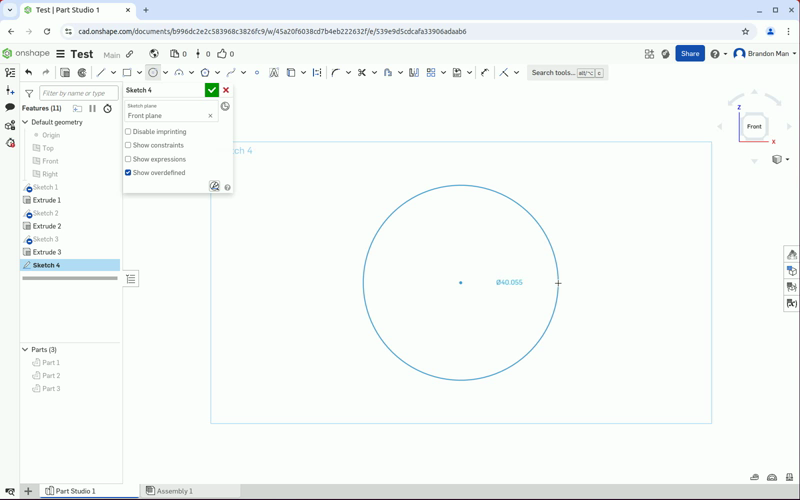
click(558, 282)
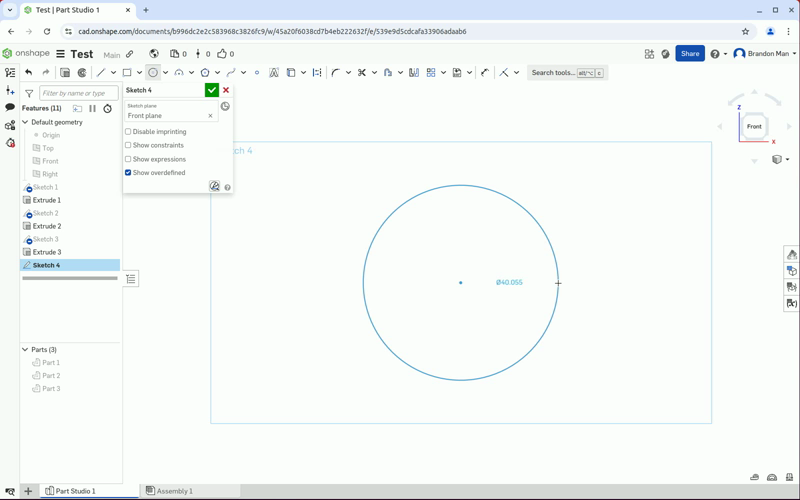
key(esc)
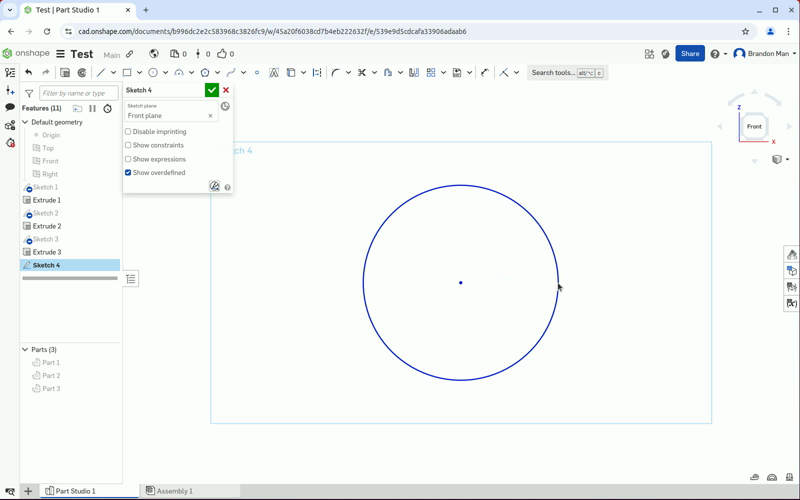
key(c)
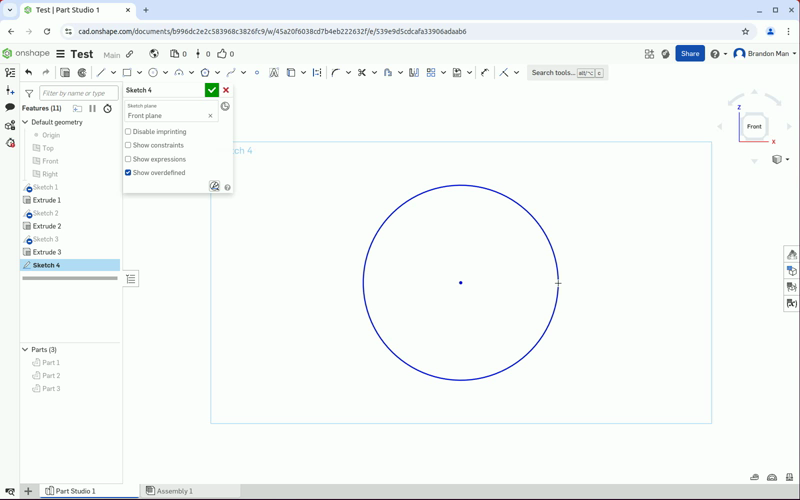
key_down(shift)
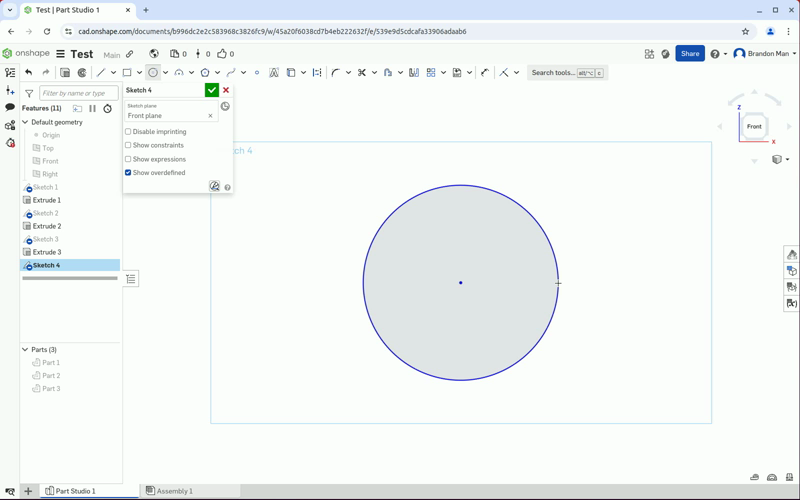
mouse_move(460, 282)
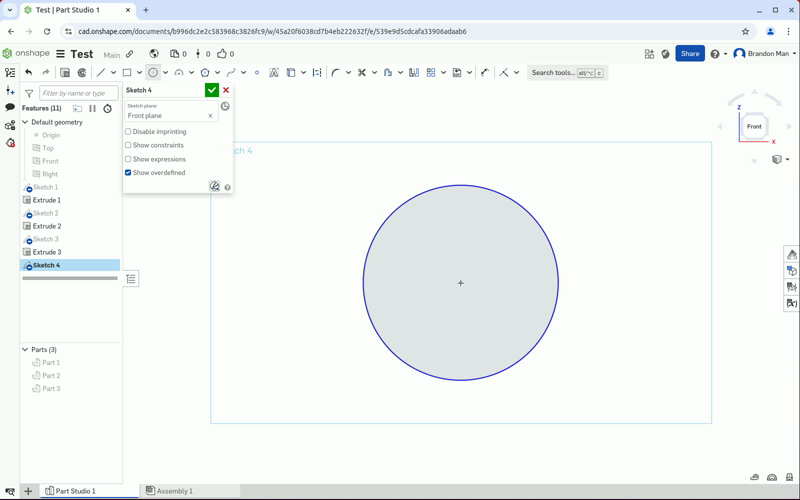
click(460, 282)
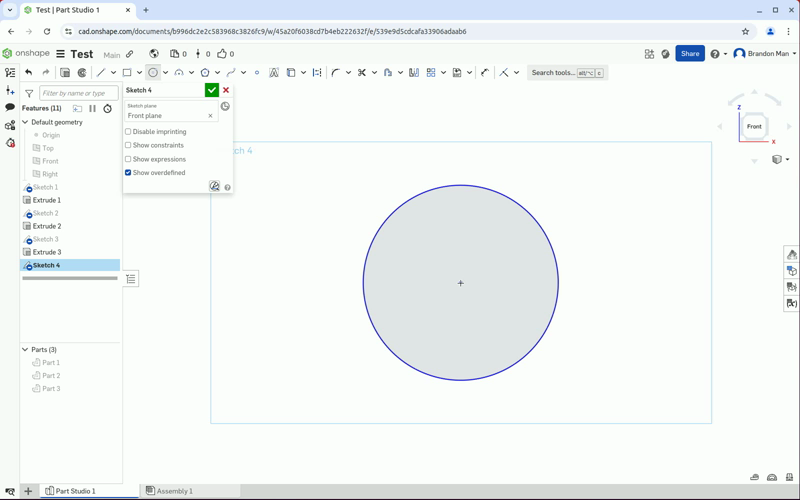
key_up(shift)
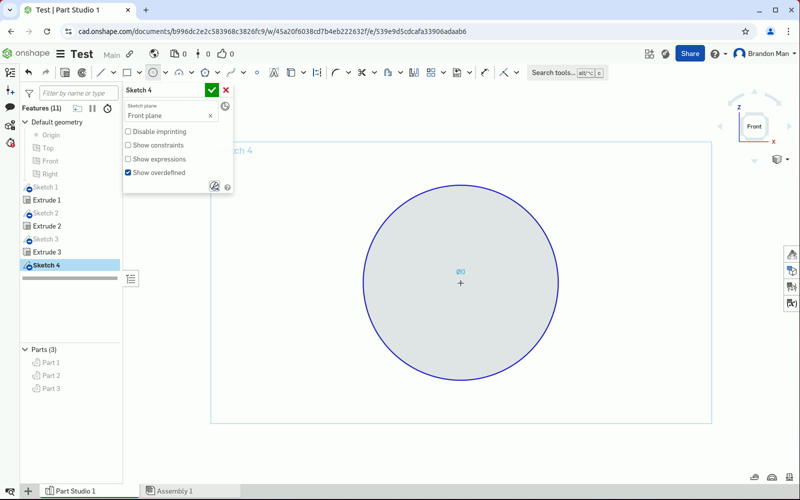
mouse_move(495, 282)
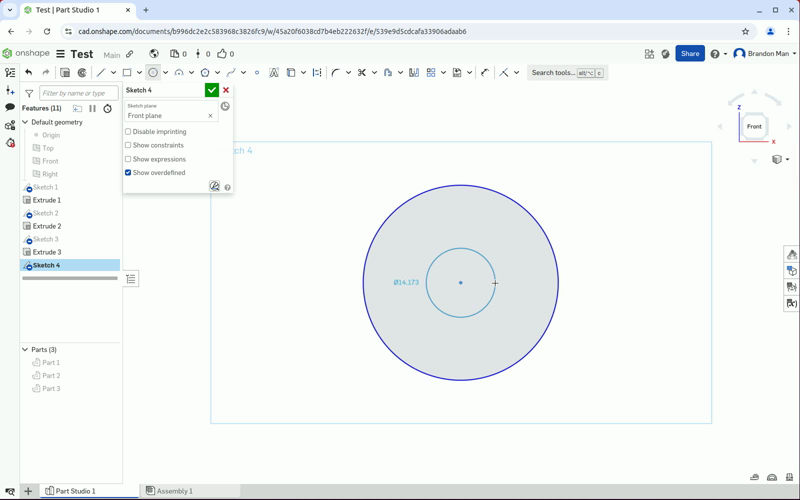
click(495, 282)
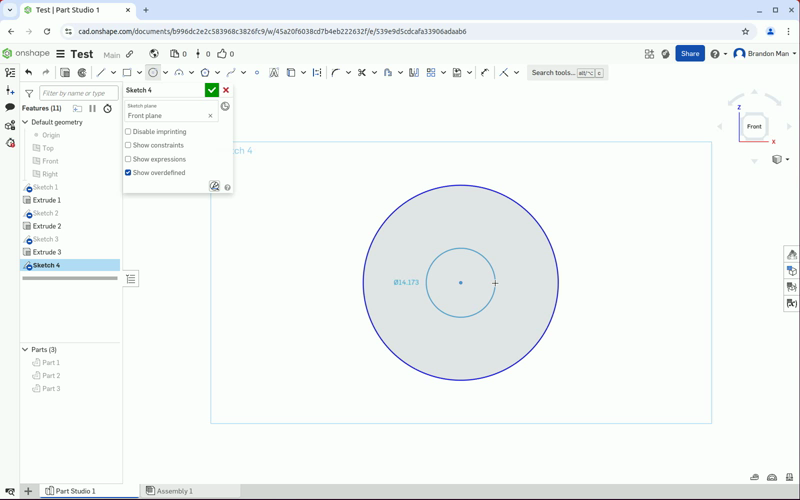
key(esc)
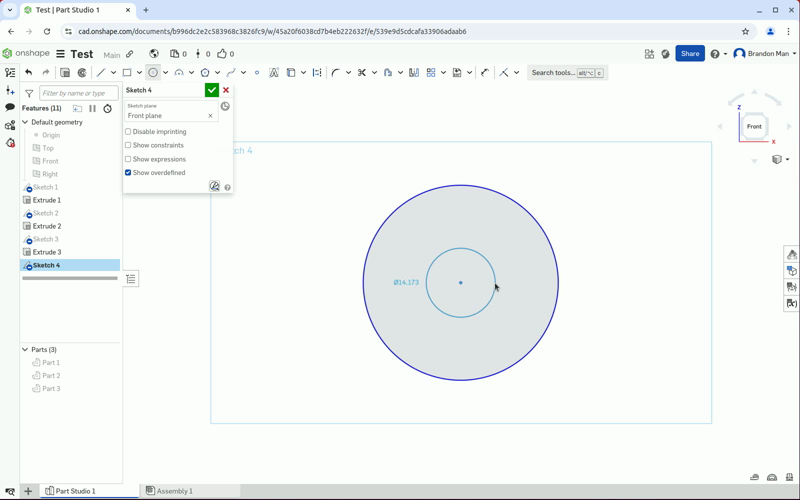
mouse_move(468, 231)
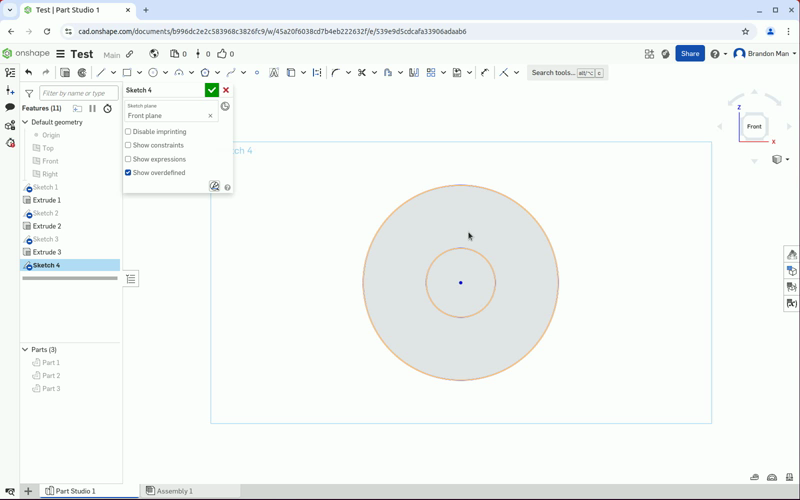
click(468, 231)
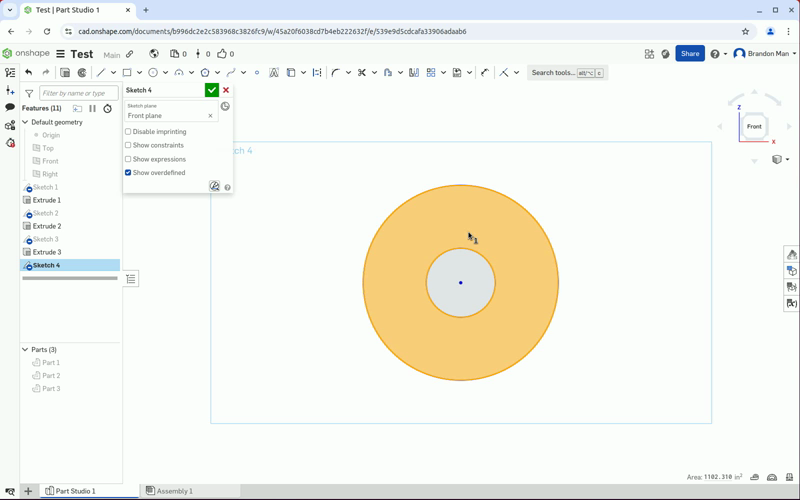
mouse_move(73, 352)
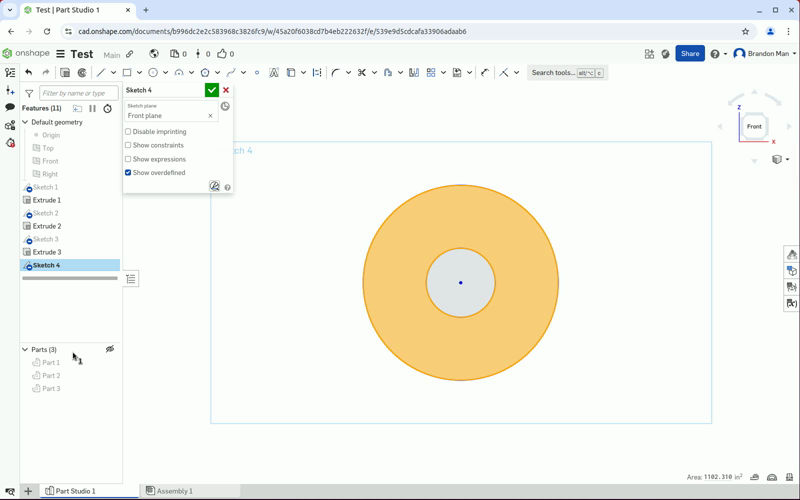
key(shift+y)
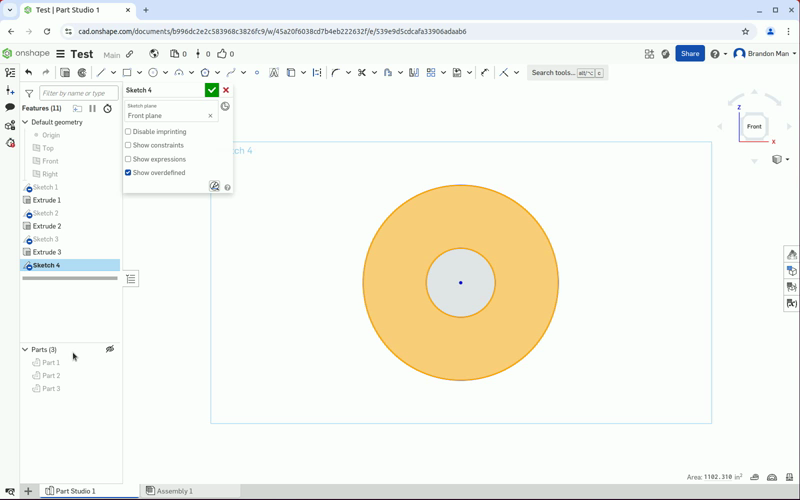
key(shift+e)
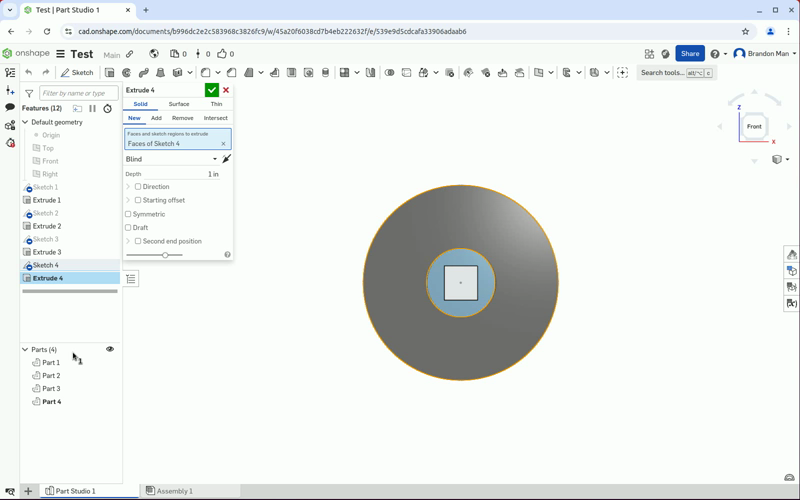
mouse_move(143, 106)
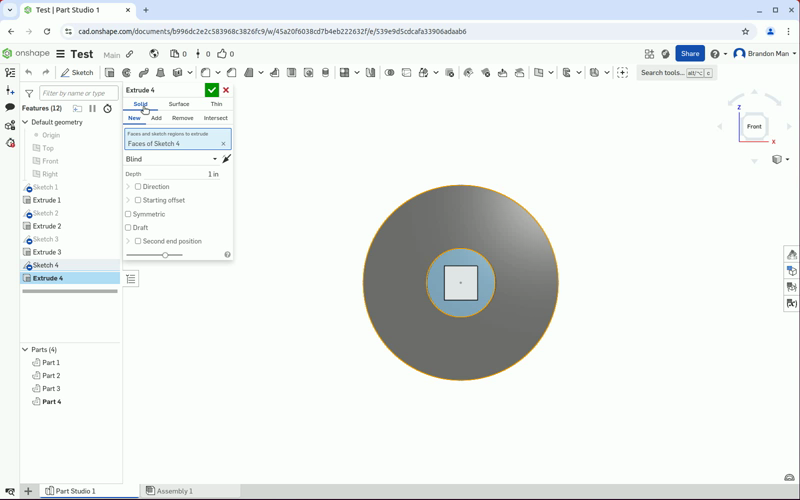
click(143, 106)
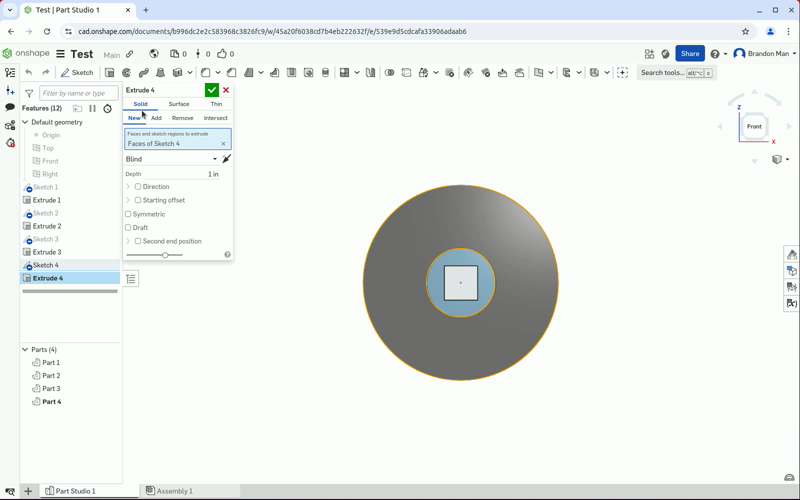
mouse_move(137, 120)
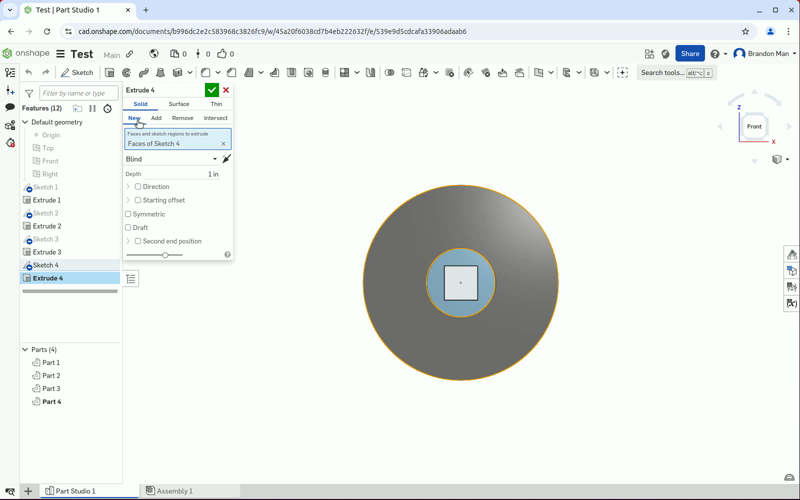
click(137, 120)
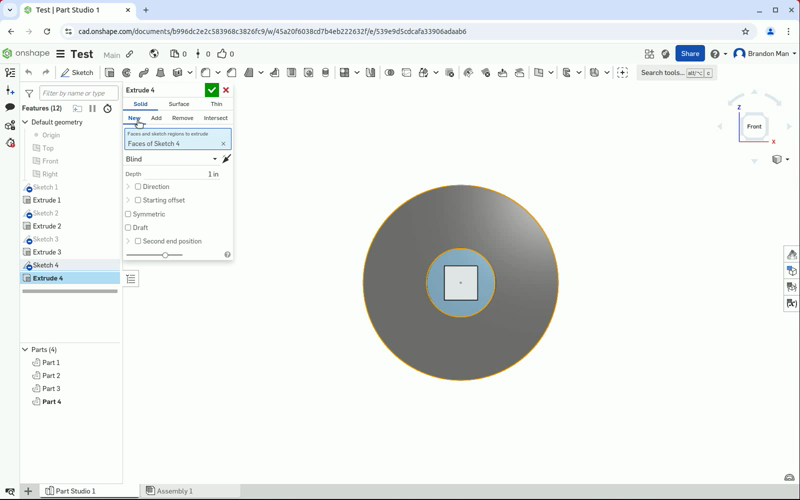
key(tab, 4)
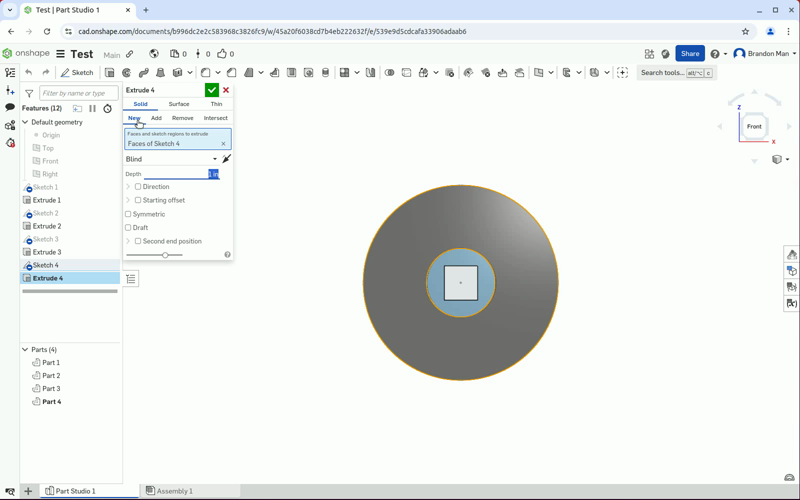
text(17.331)
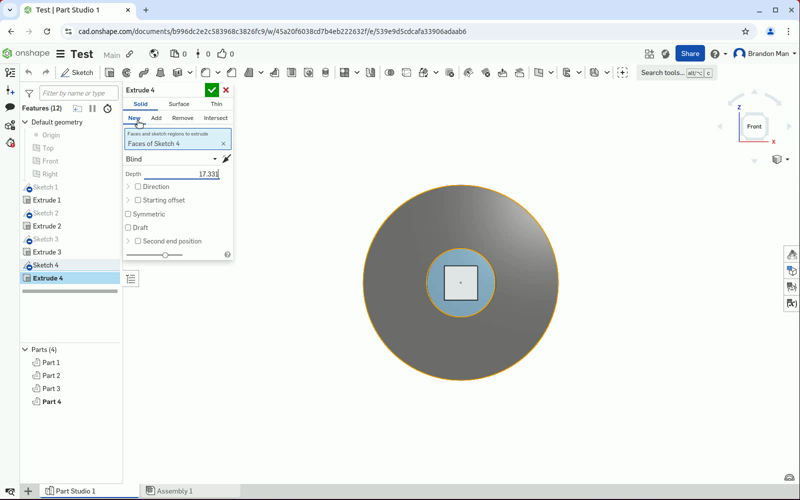
key(enter)
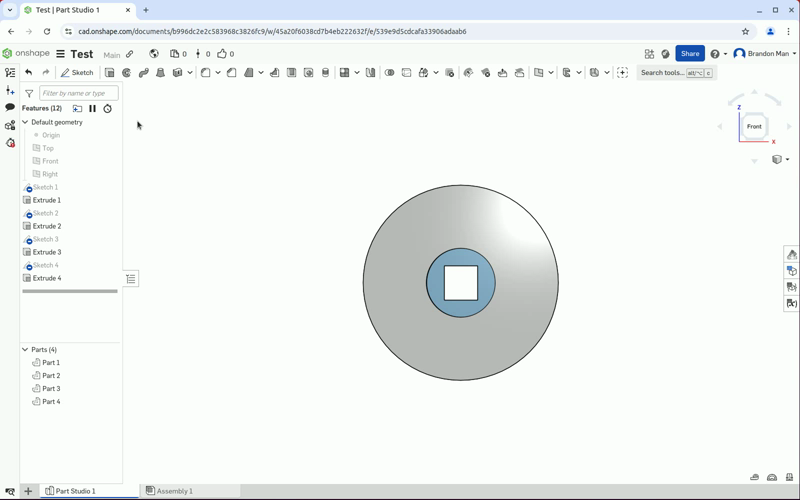
key(shift+h)
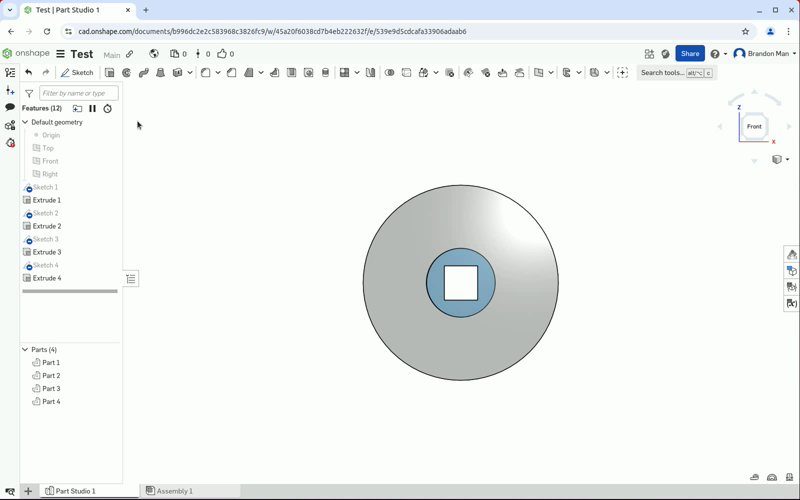
key(shift+h)
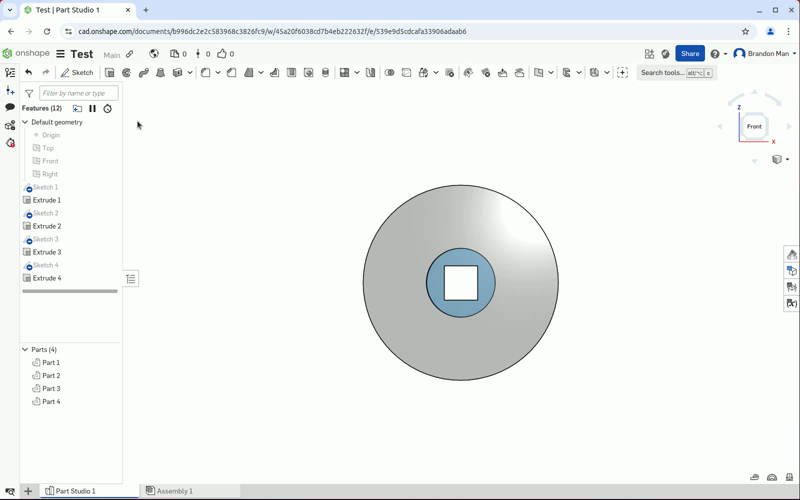
mouse_move(73, 189)
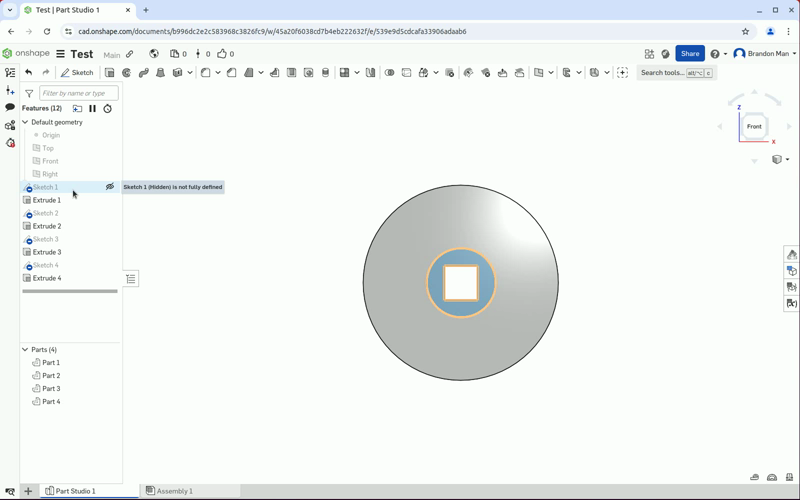
click(73, 189)
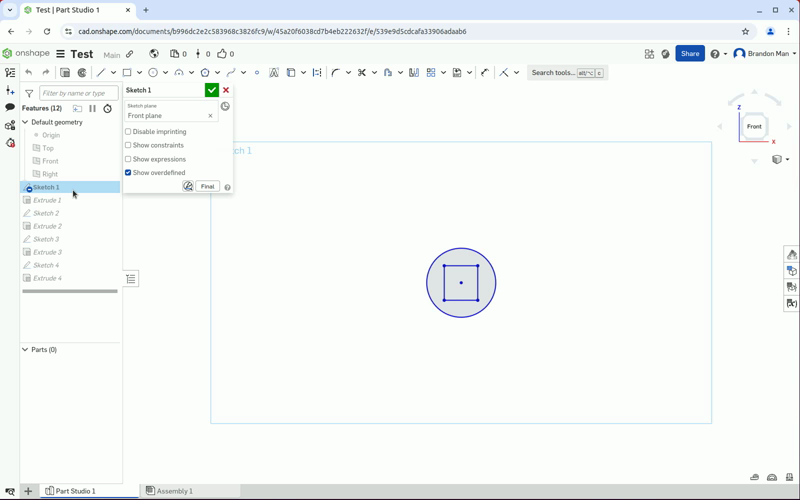
mouse_move(229, 92)
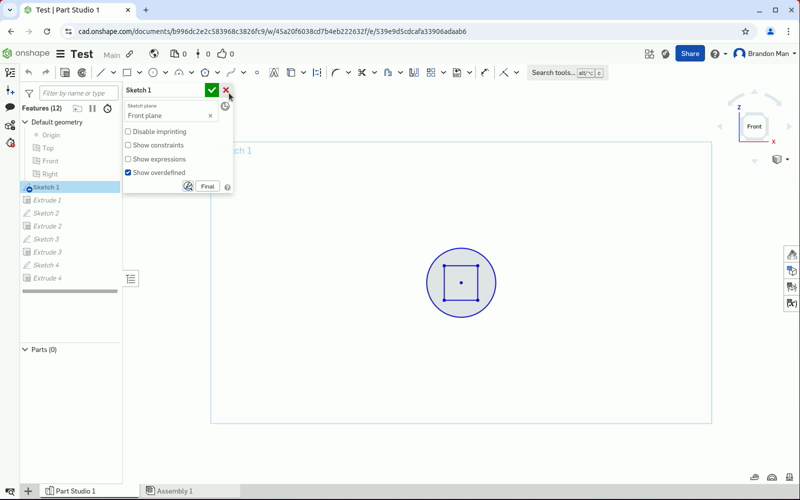
click(229, 92)
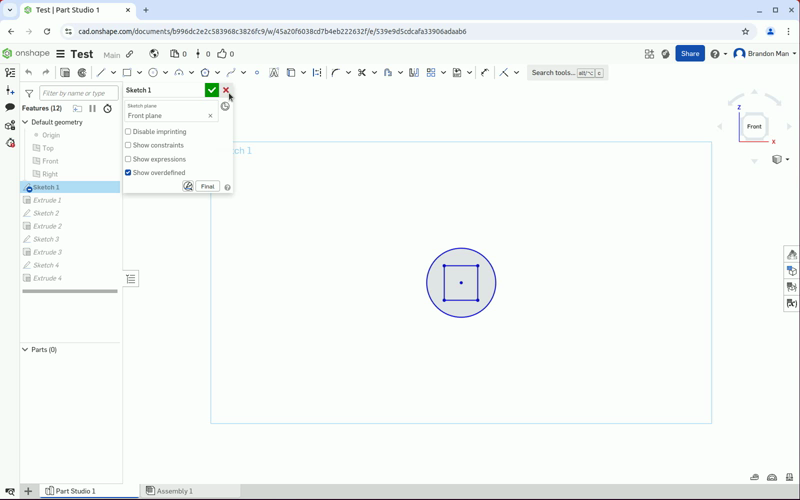
key(shift+s)
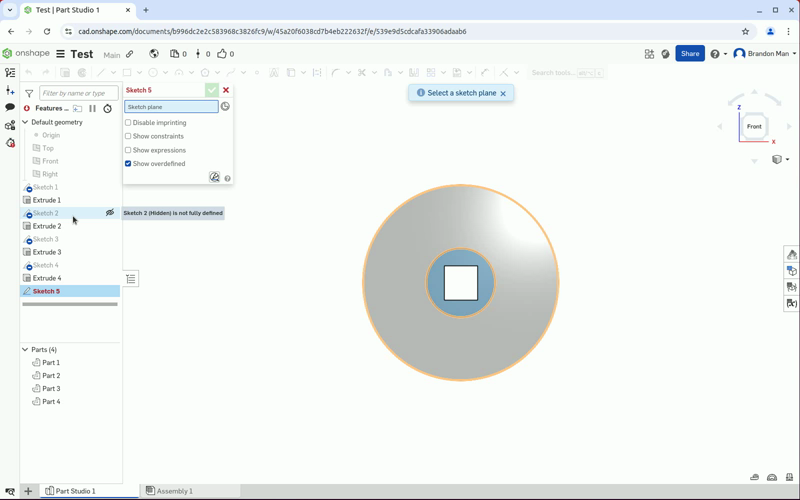
scroll(3)
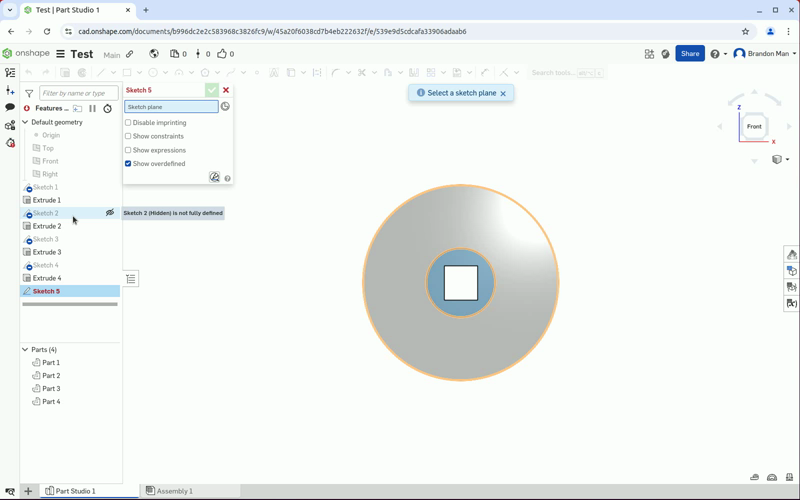
mouse_move(73, 163)
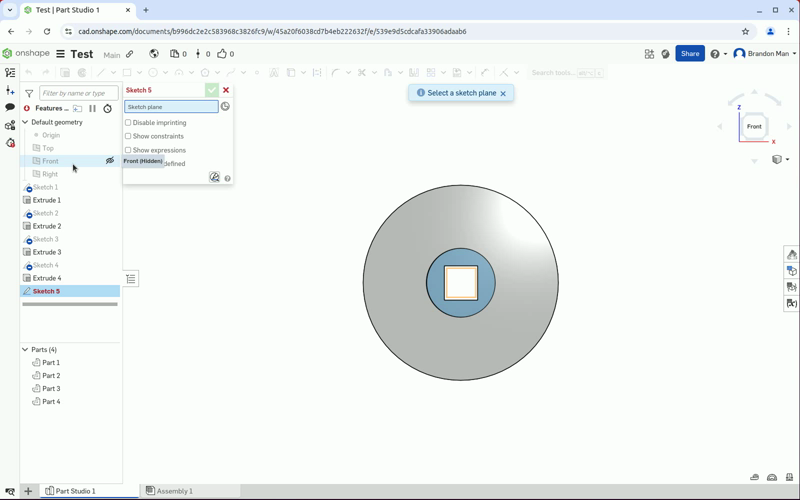
click(73, 163)
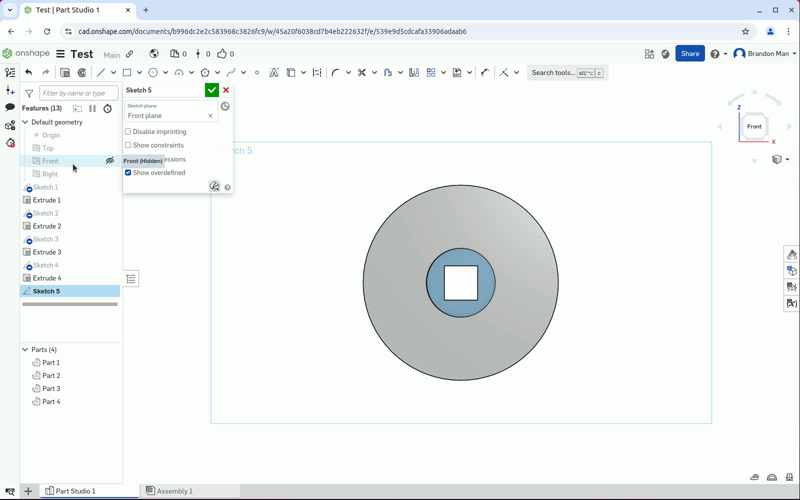
mouse_move(73, 352)
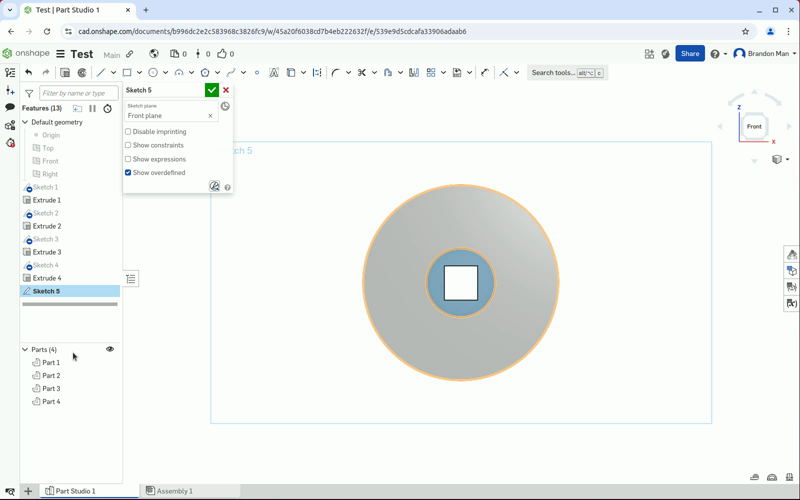
key(y)
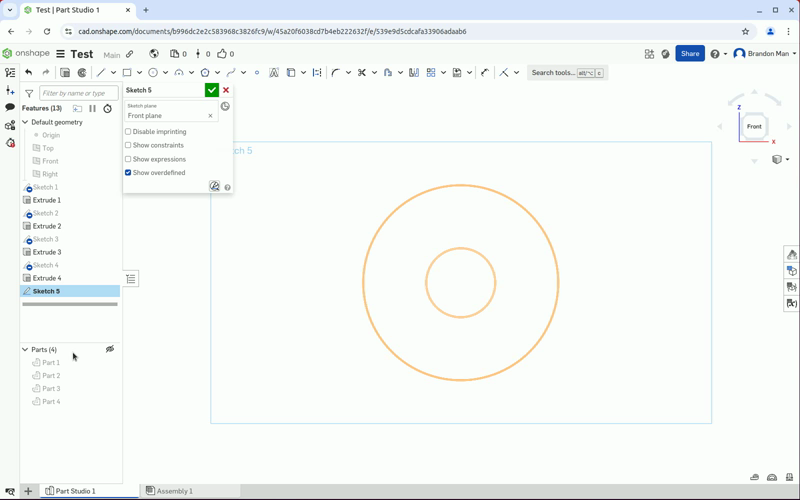
key(c)
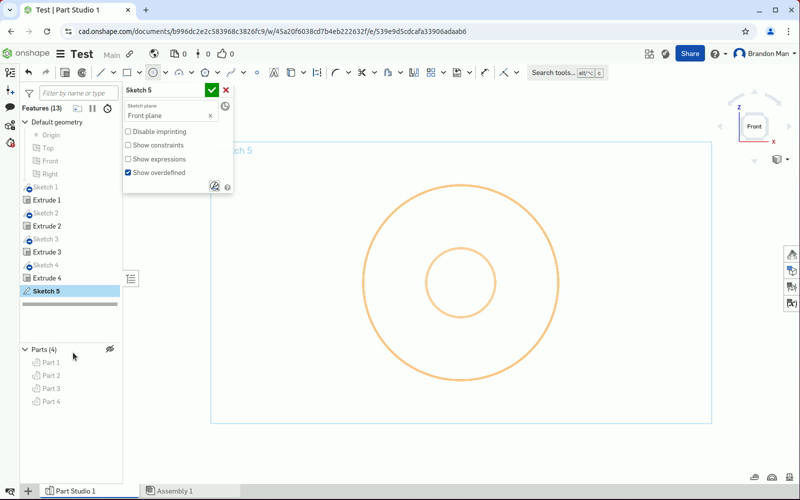
key_down(shift)
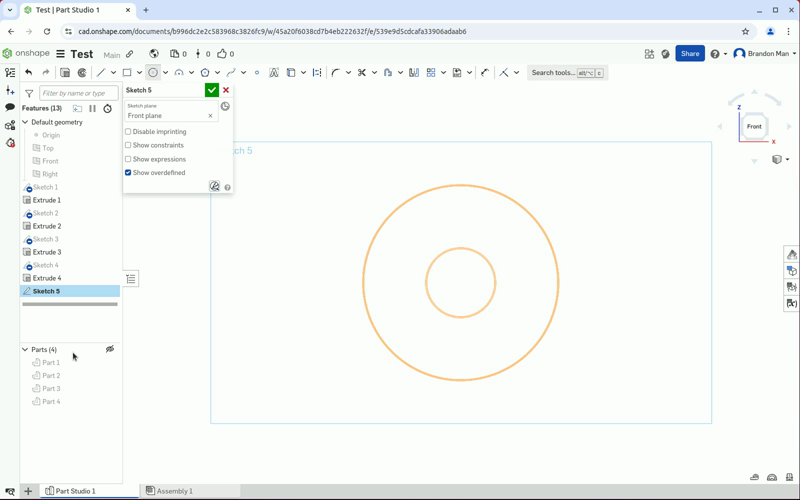
mouse_move(461, 282)
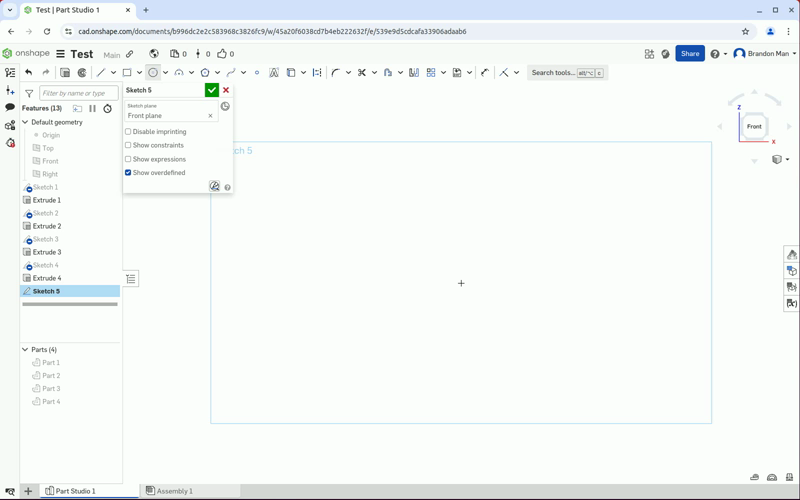
click(461, 282)
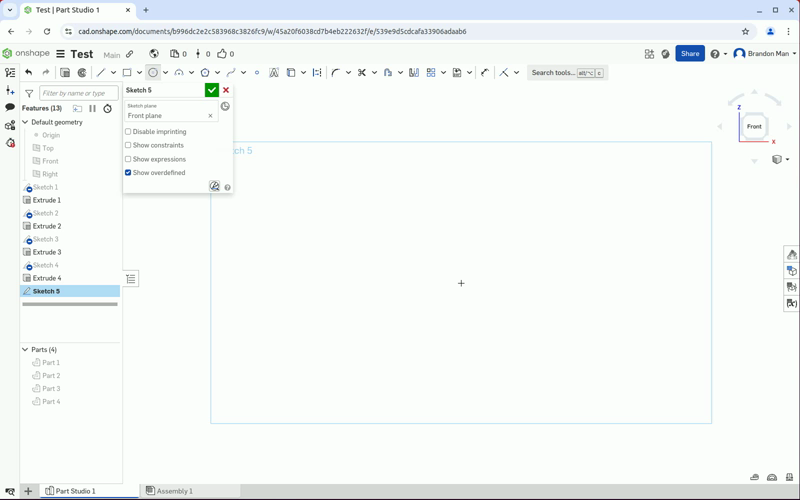
key_up(shift)
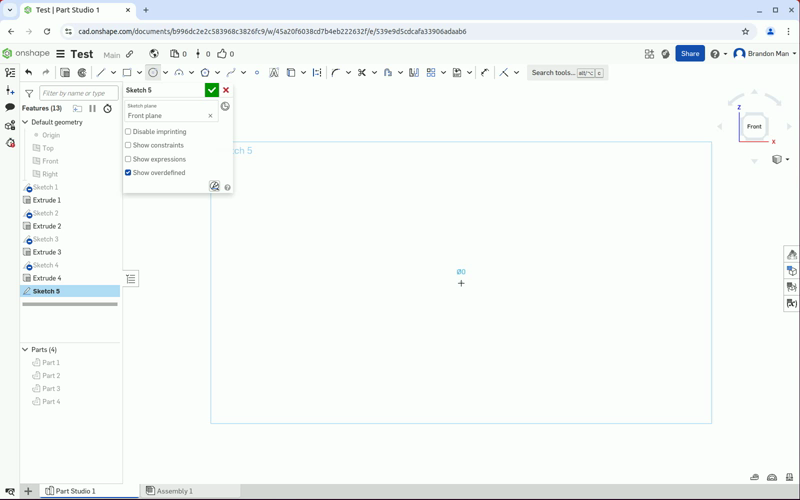
mouse_move(574, 282)
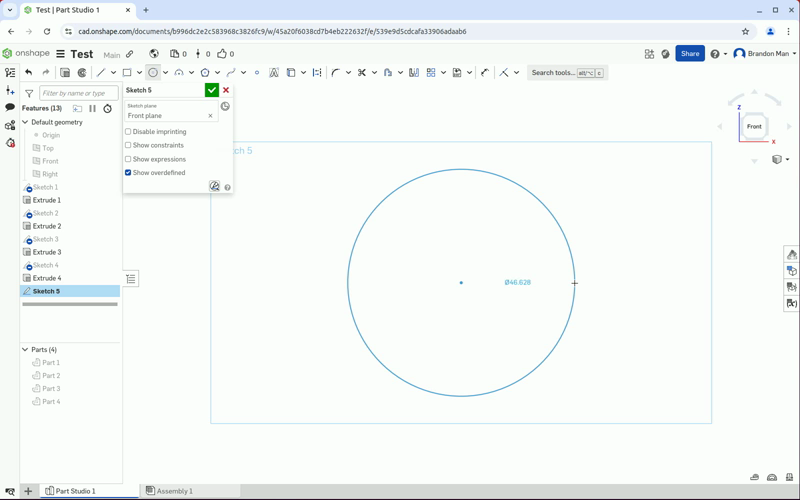
click(574, 282)
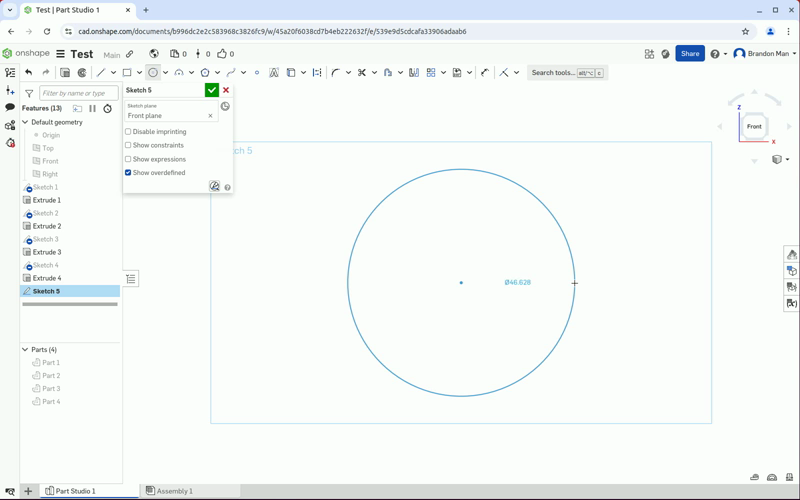
key(esc)
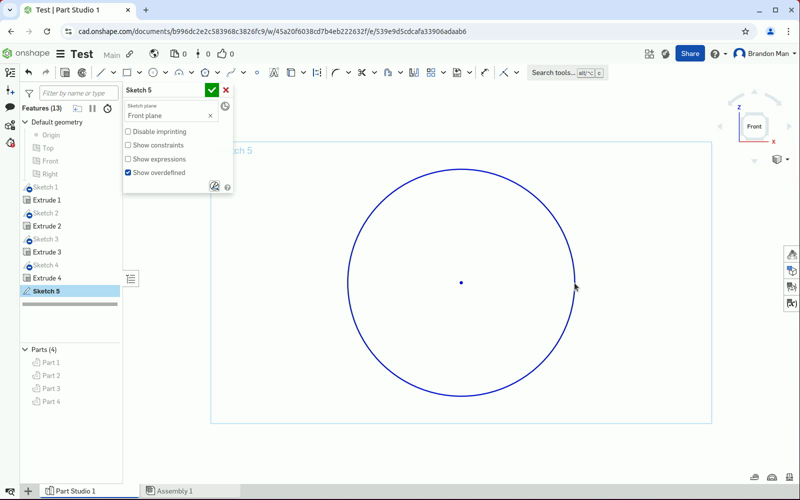
key(c)
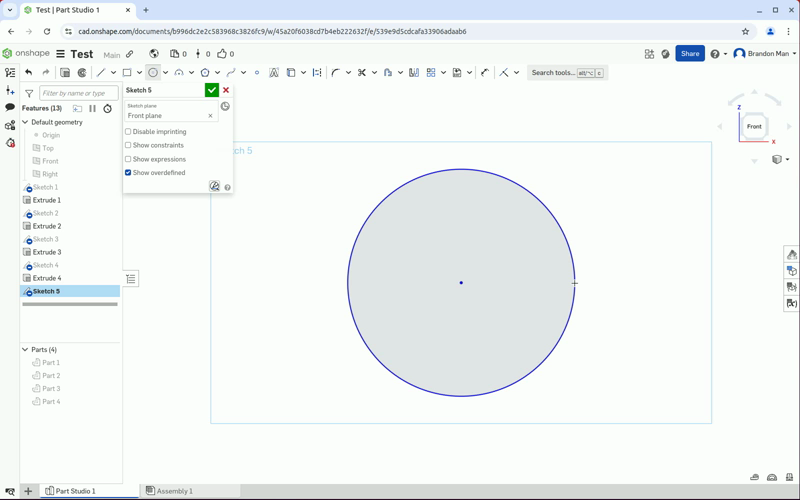
key_down(shift)
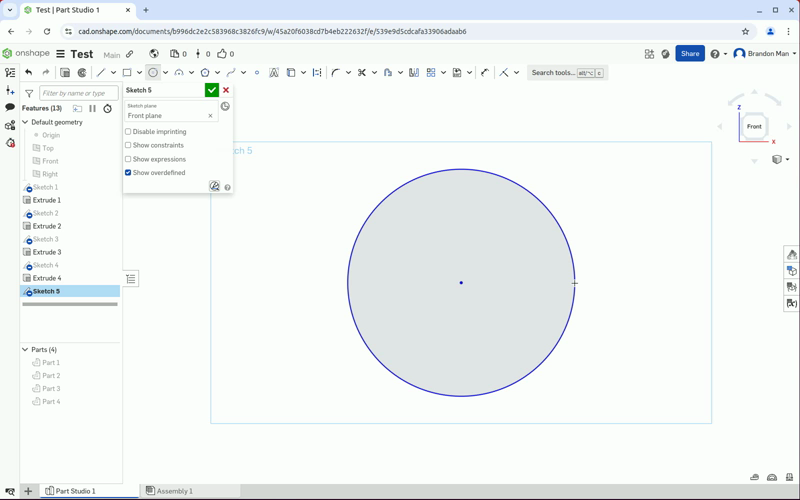
mouse_move(461, 282)
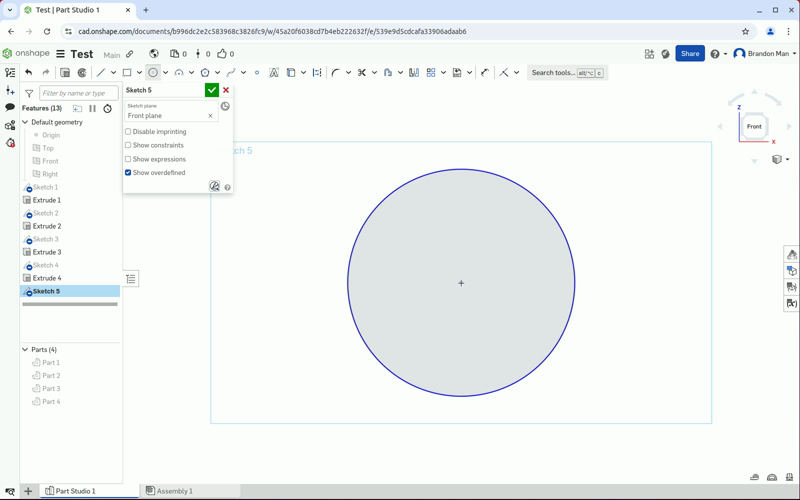
click(461, 282)
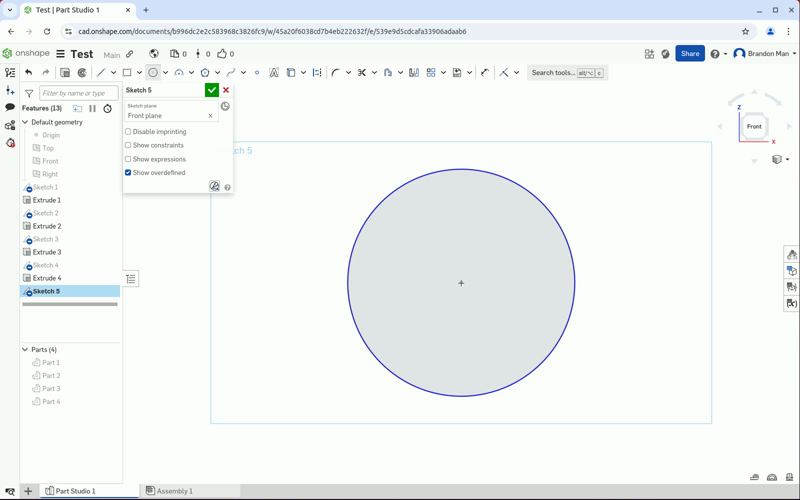
key_up(shift)
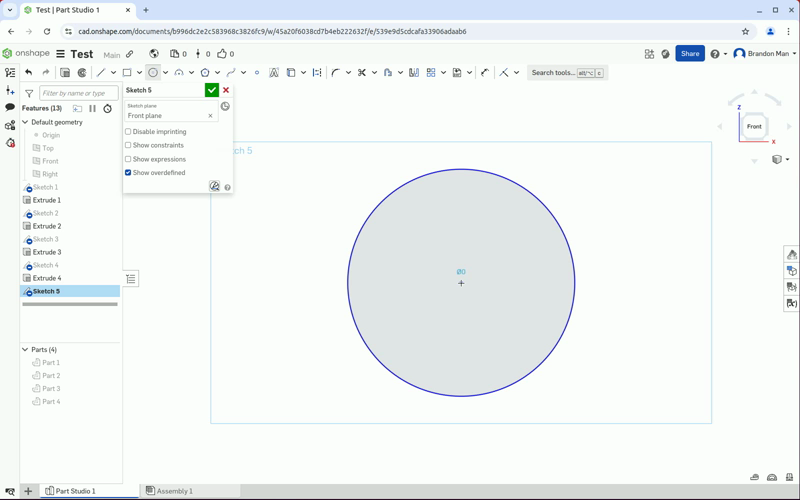
mouse_move(558, 282)
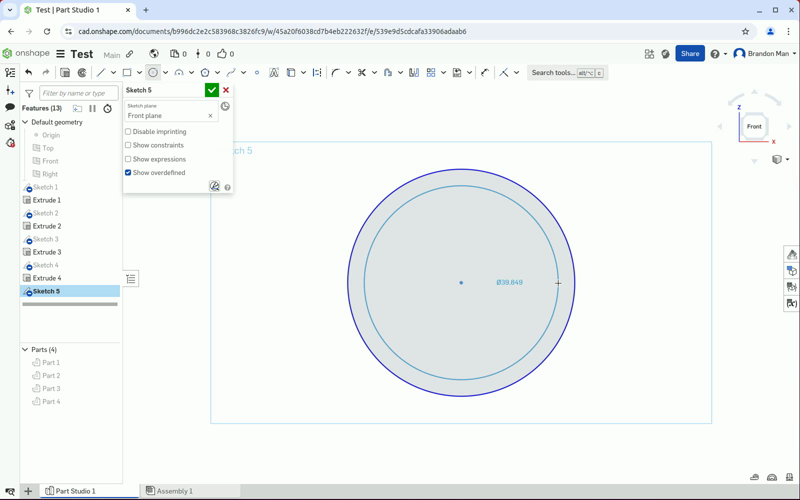
click(558, 282)
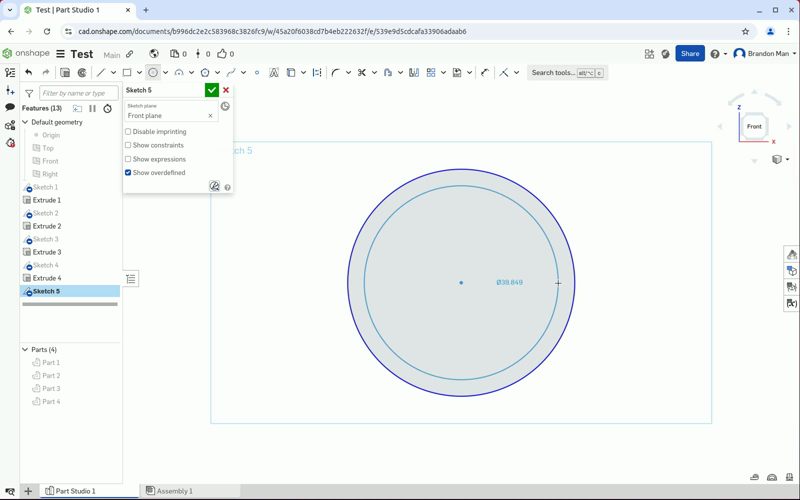
key(esc)
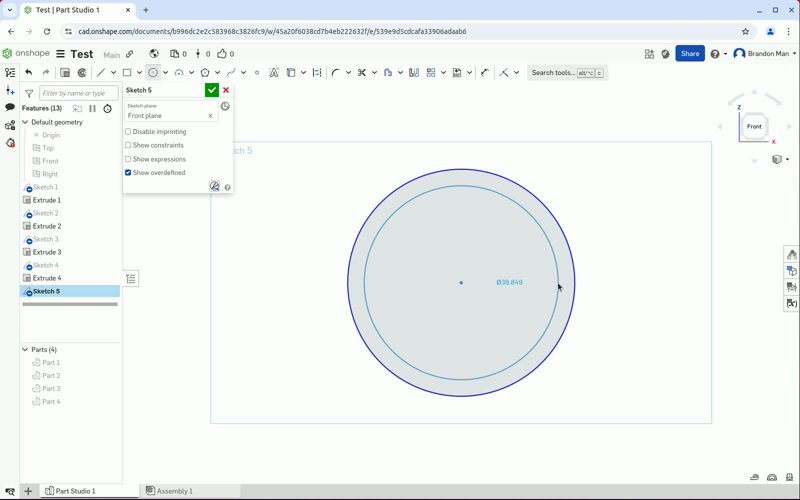
mouse_move(356, 276)
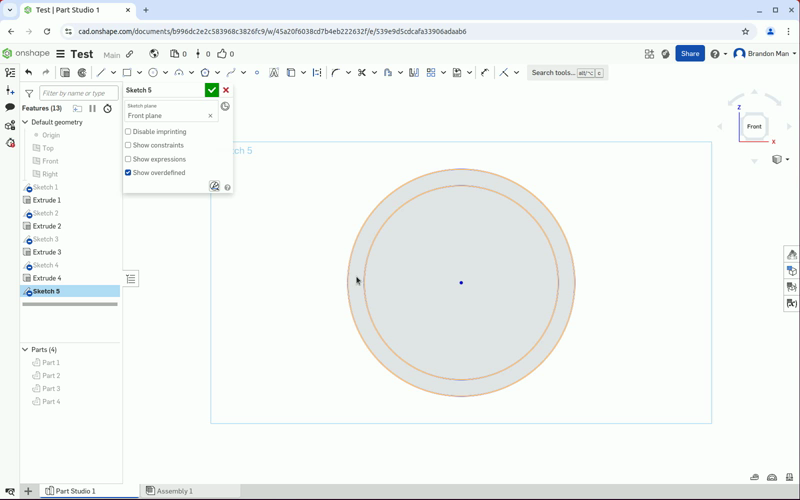
click(356, 276)
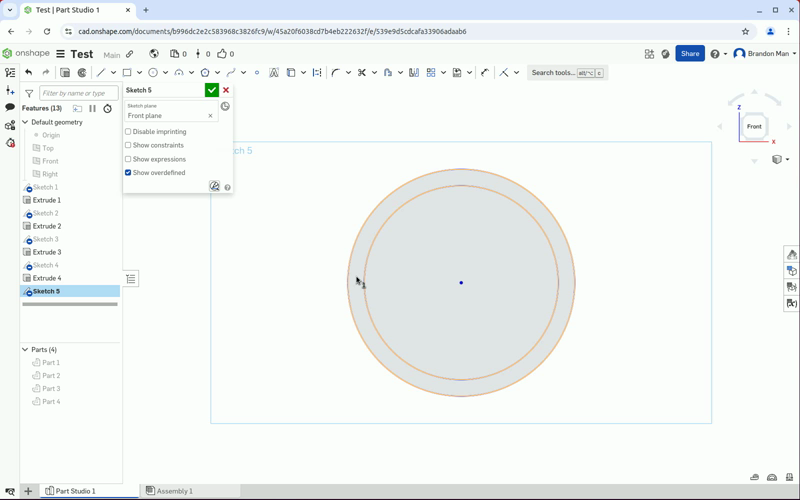
mouse_move(73, 352)
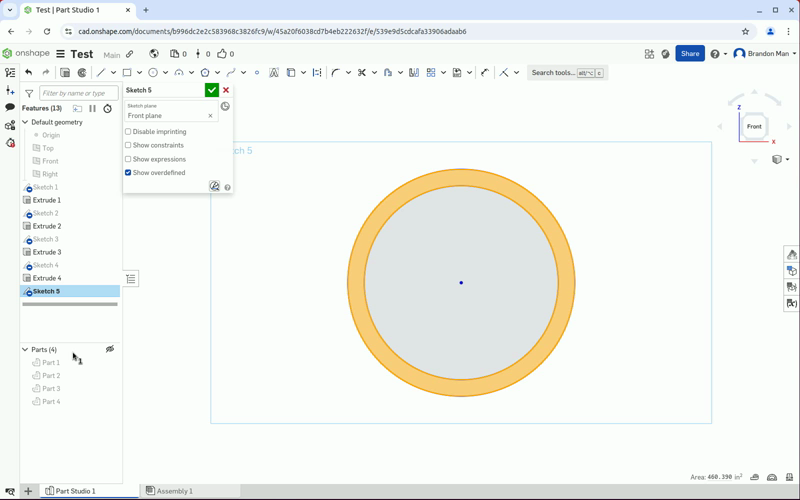
key(shift+y)
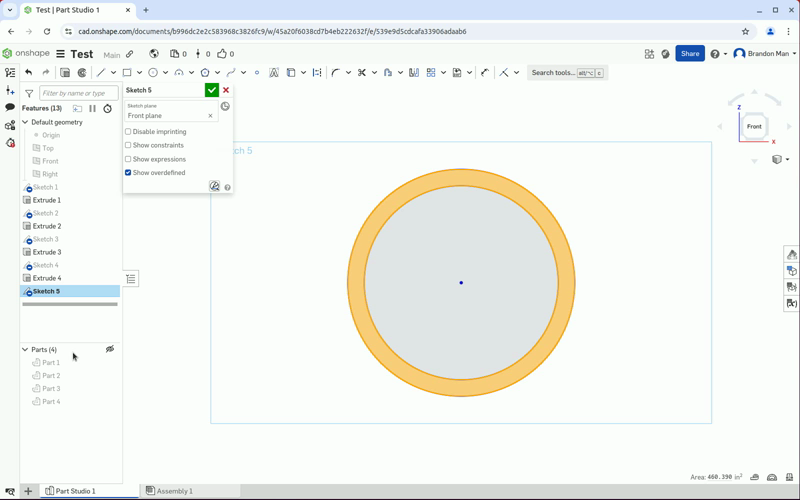
key(shift+e)
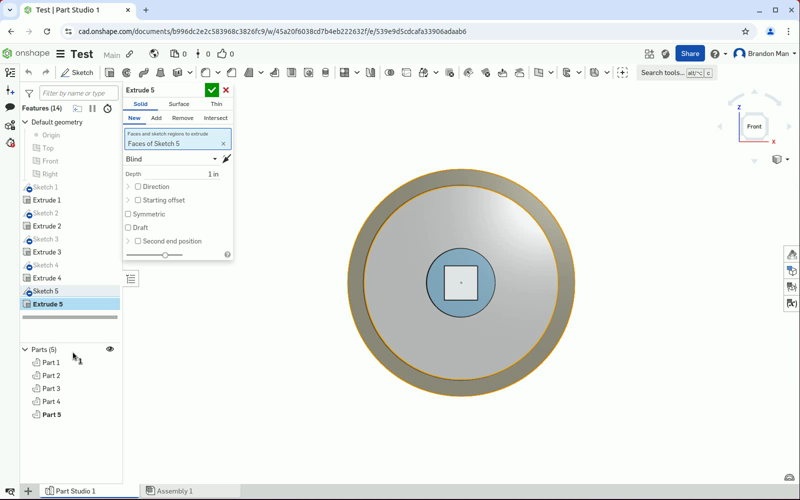
mouse_move(143, 106)
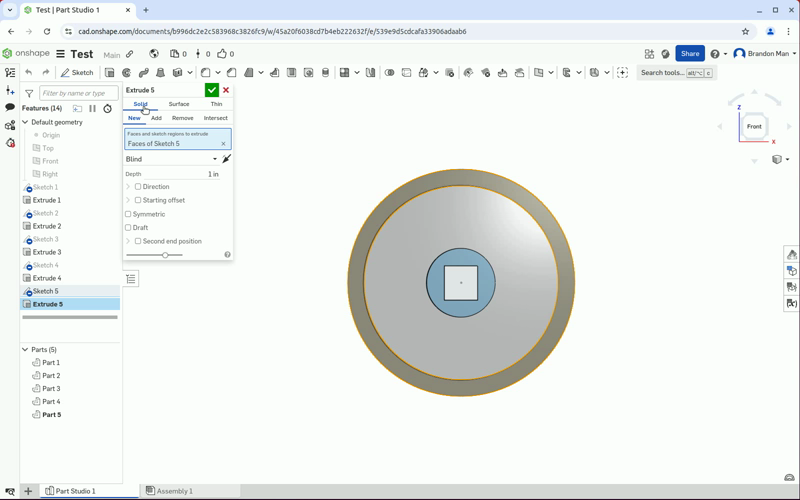
click(143, 106)
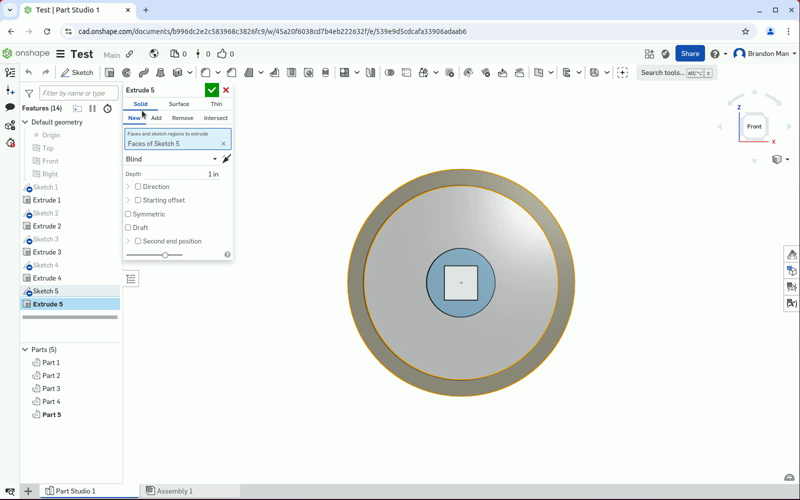
mouse_move(137, 120)
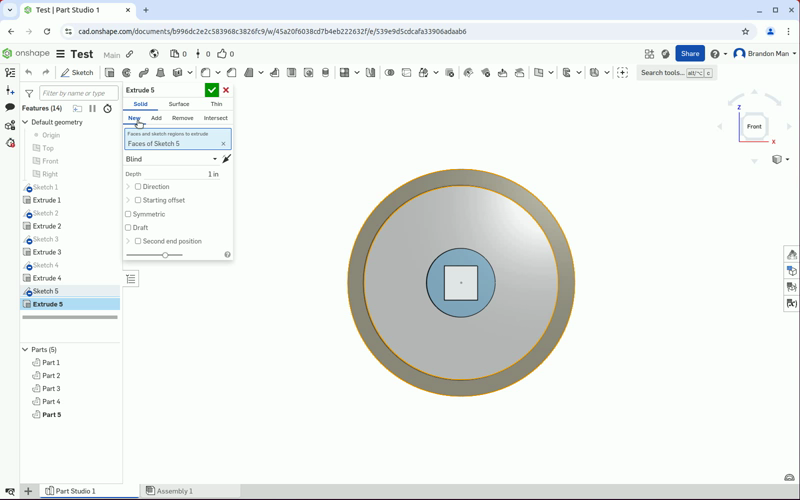
click(137, 120)
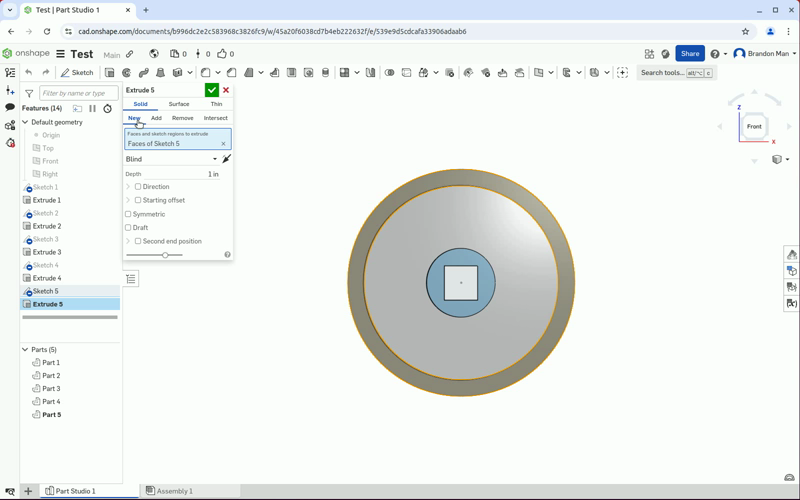
key(tab, 4)
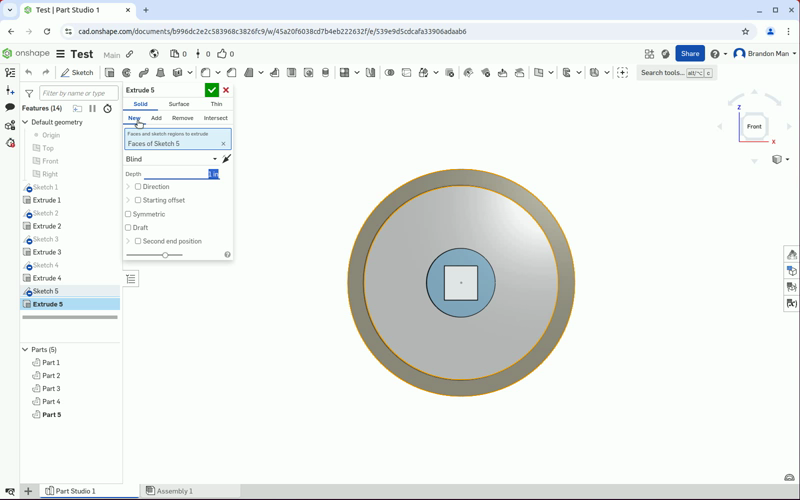
text(17.331)
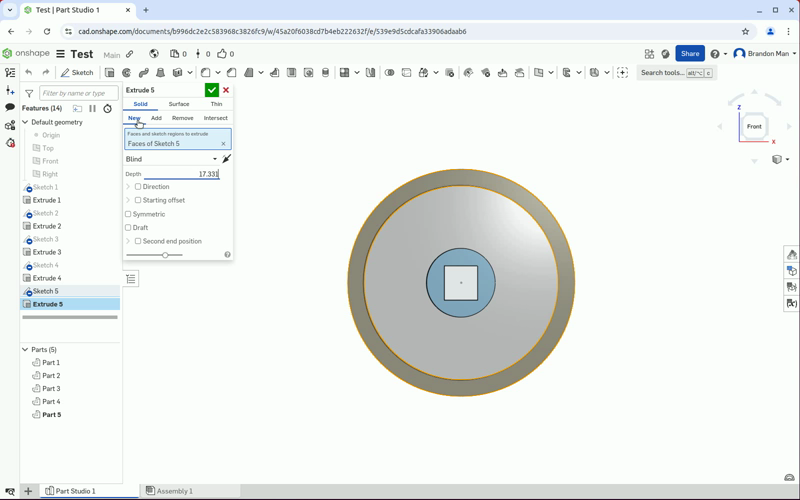
key(enter)
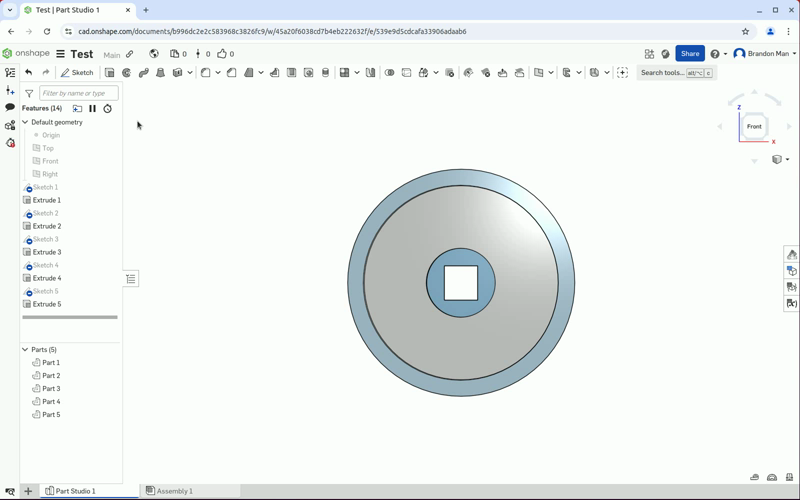
key(shift+h)
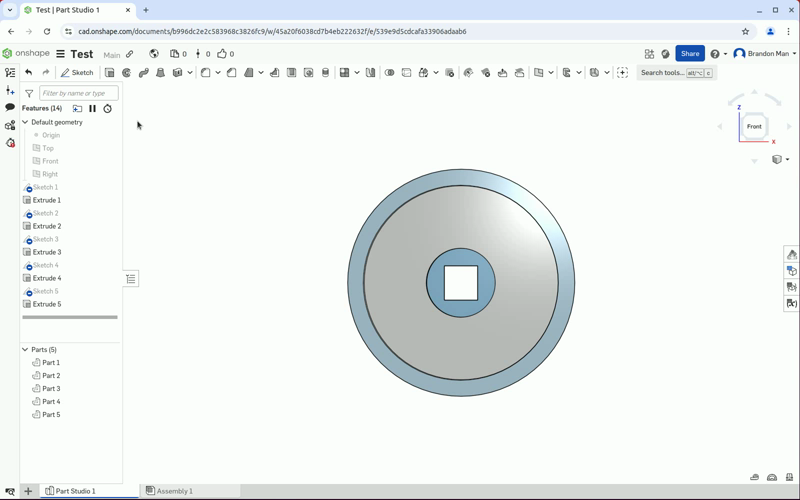
key(shift+h)
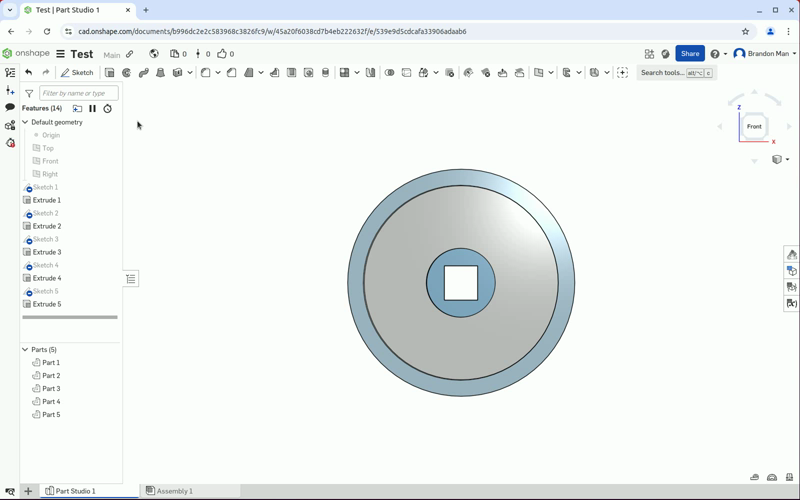
mouse_move(73, 189)
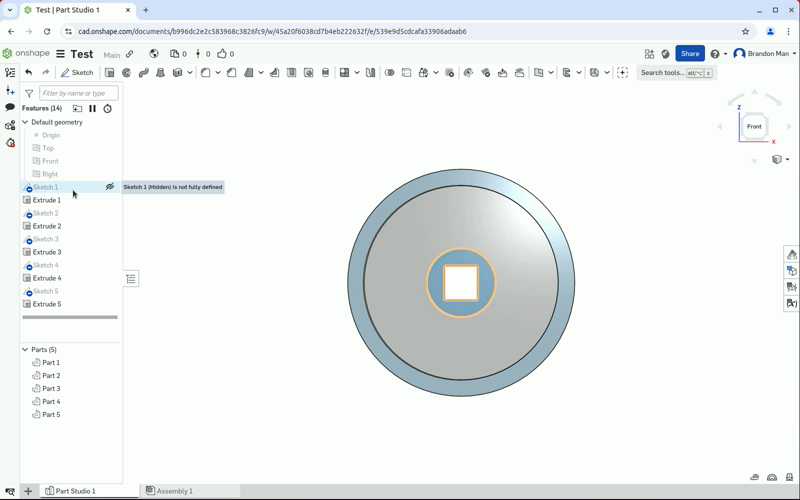
click(73, 189)
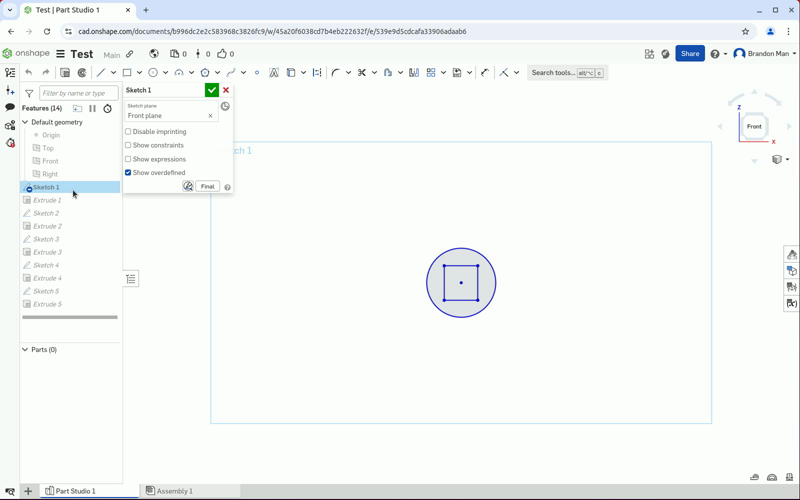
mouse_move(229, 92)
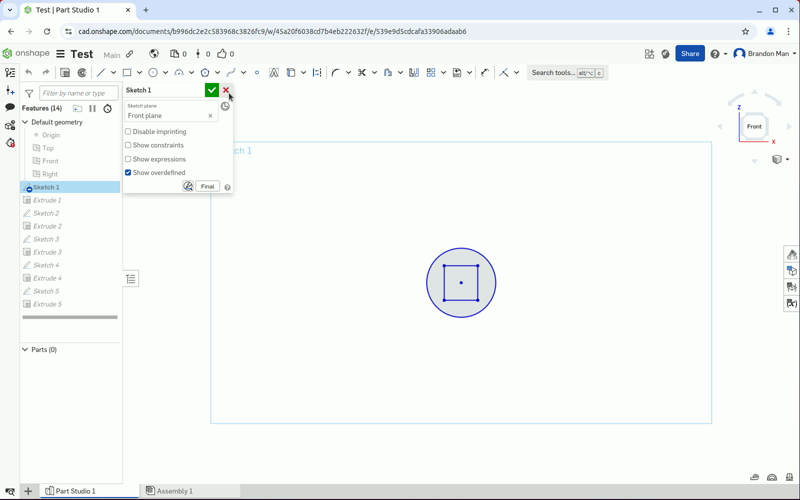
click(229, 92)
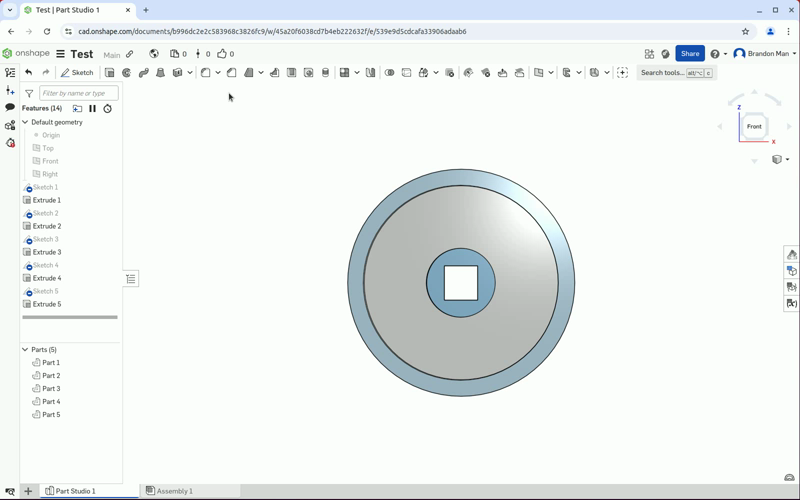
mouse_move(541, 75)
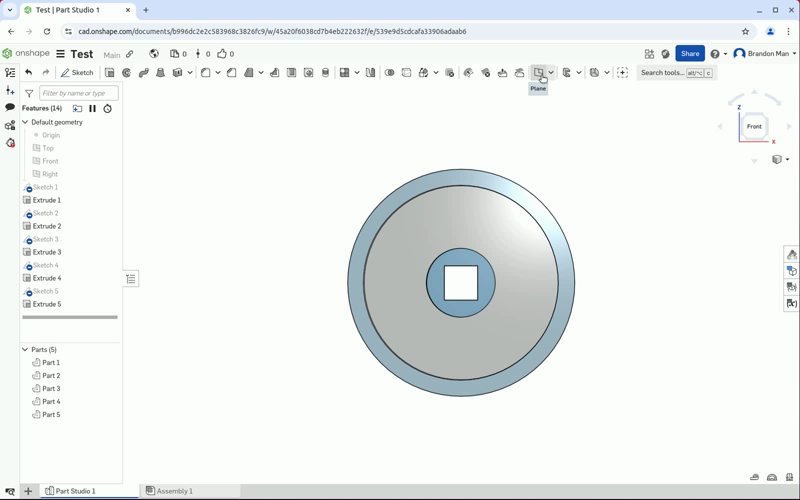
click(541, 75)
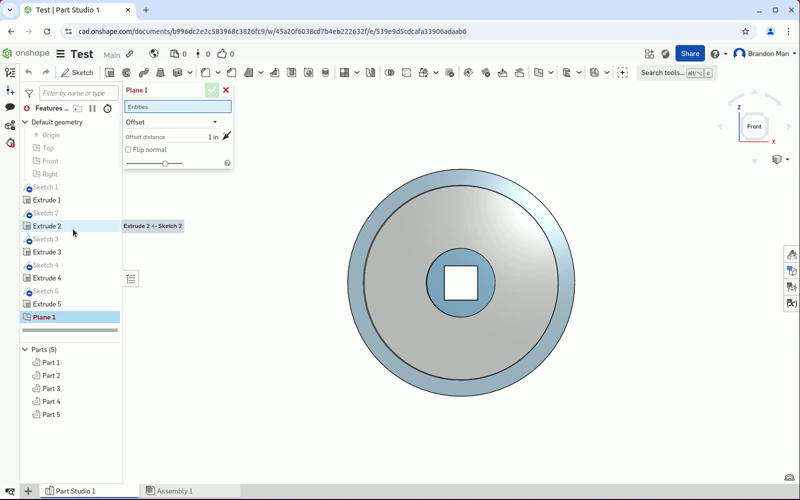
scroll(3)
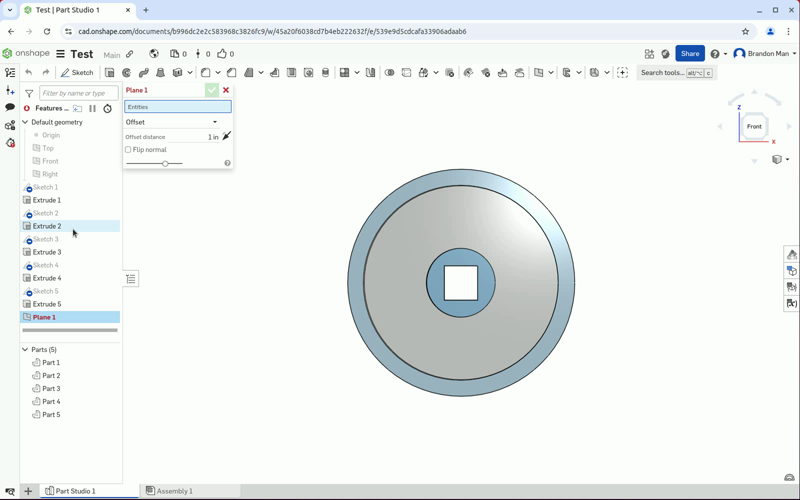
mouse_move(73, 163)
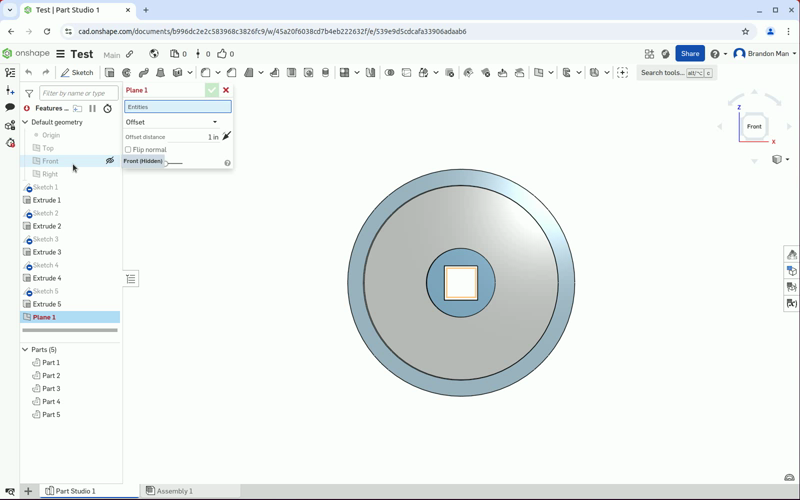
click(73, 163)
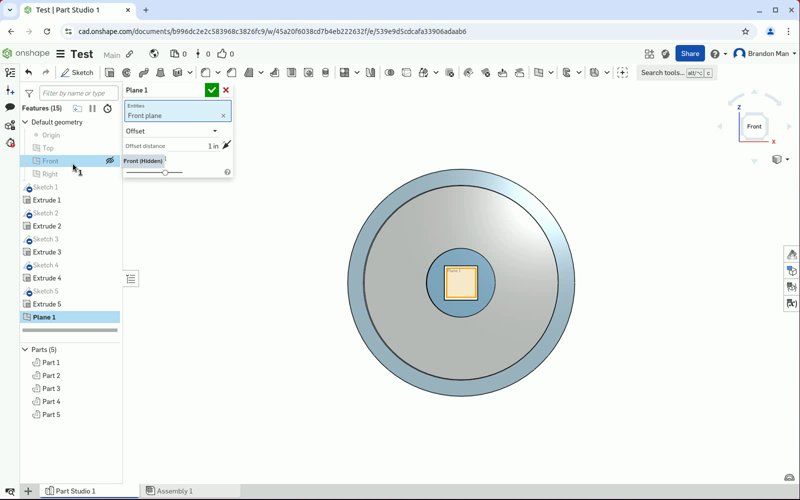
key(tab, 2)
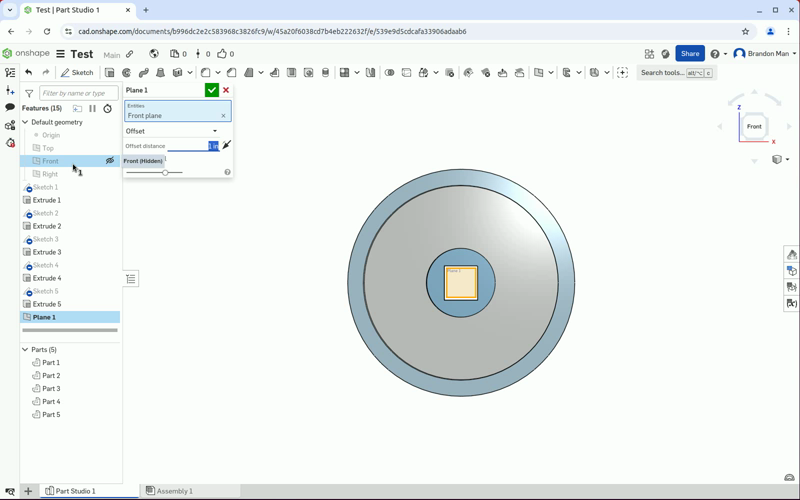
text(17.316)
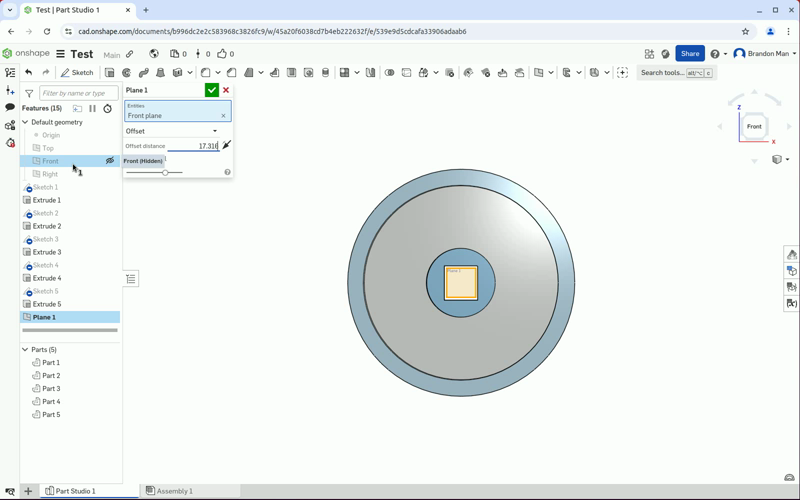
key(enter, 2)
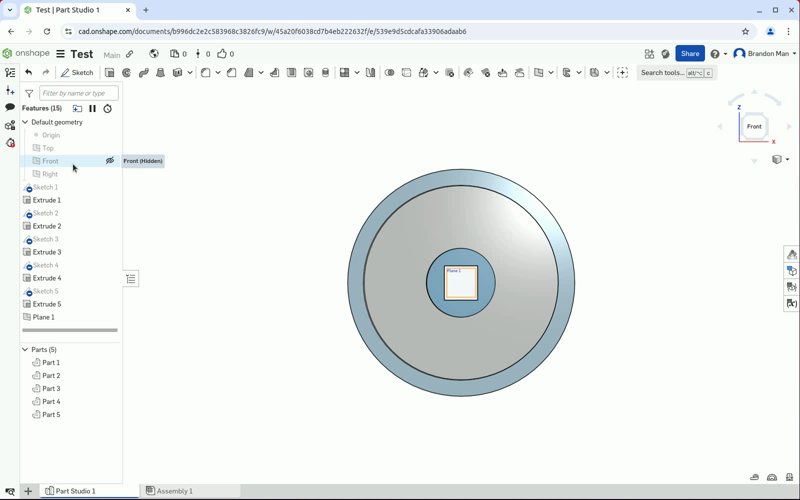
key(shift+s)
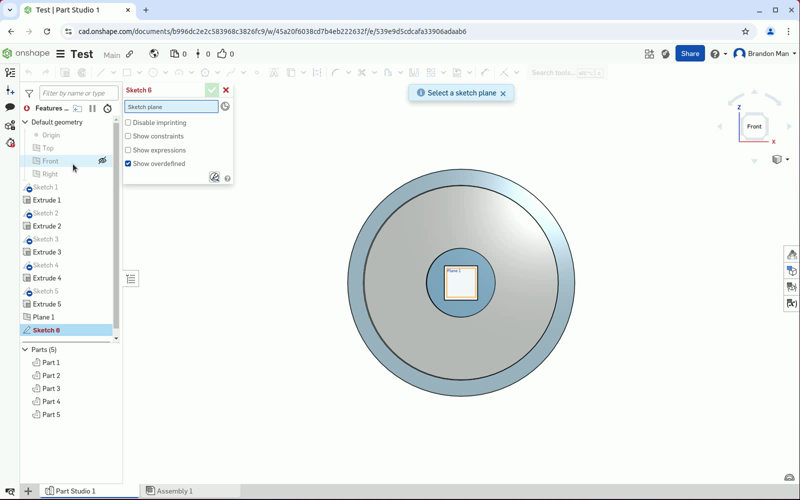
mouse_move(69, 319)
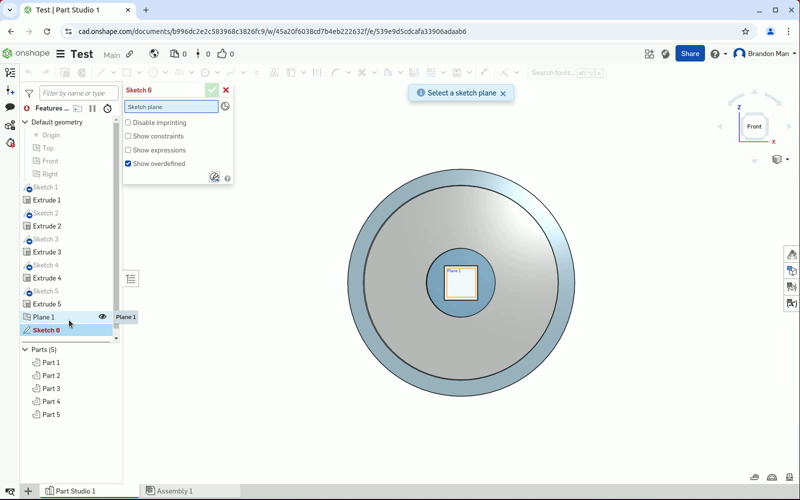
click(69, 319)
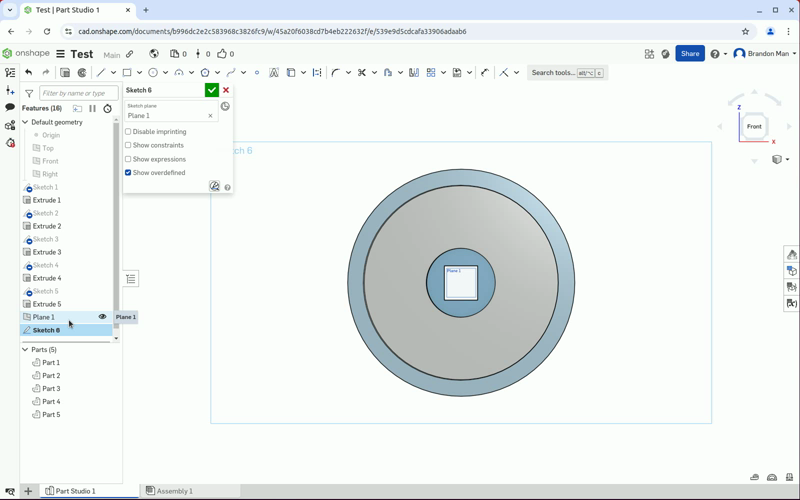
mouse_move(73, 352)
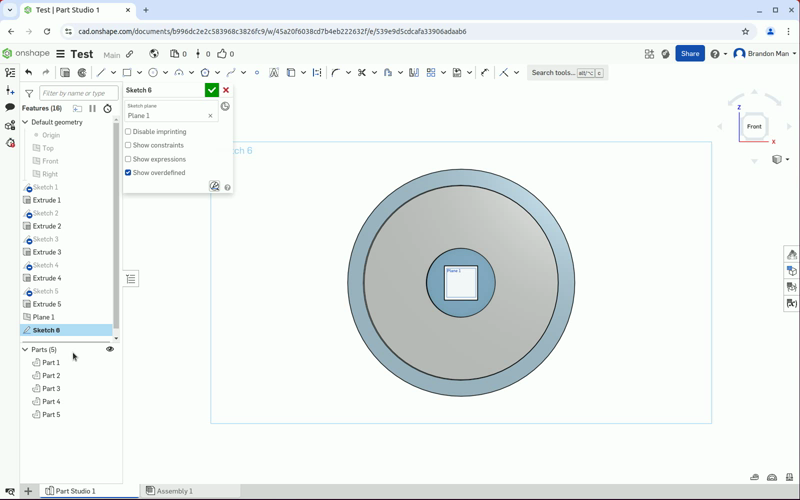
key(y)
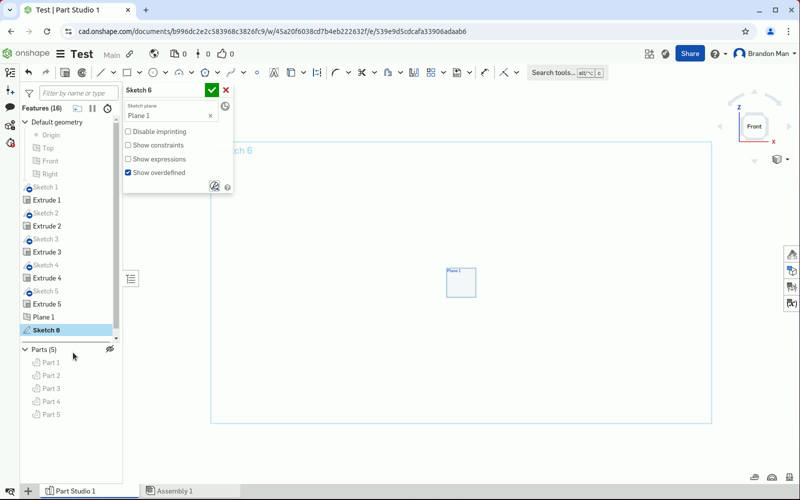
key(c)
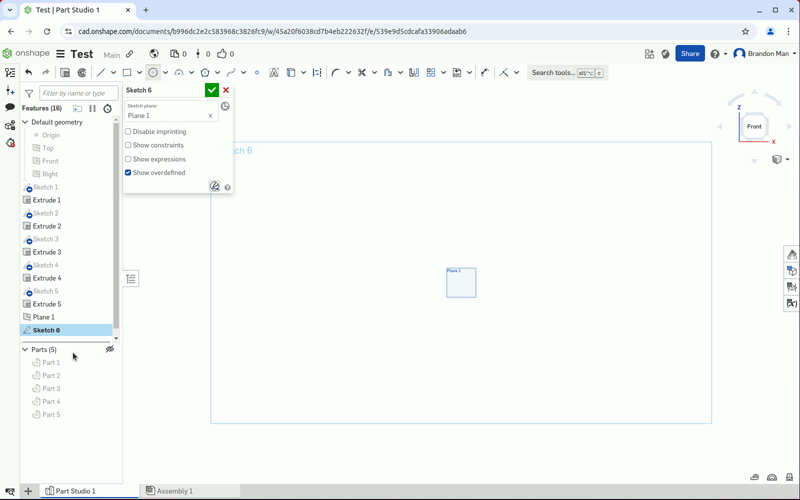
key_down(shift)
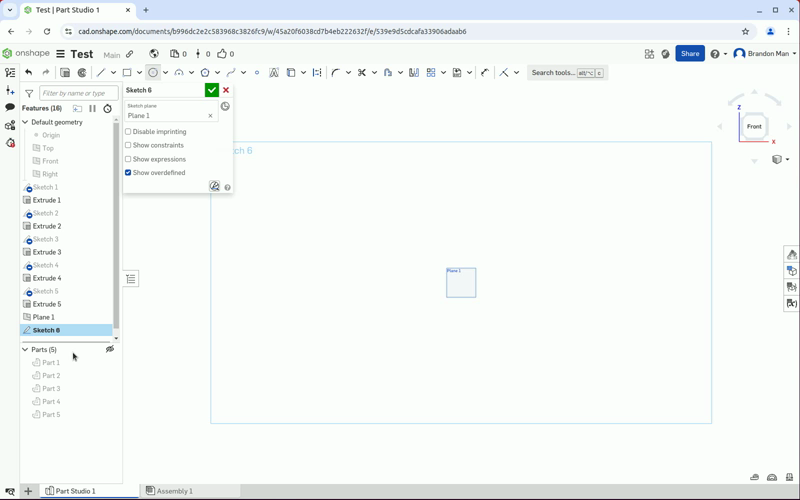
mouse_move(460, 282)
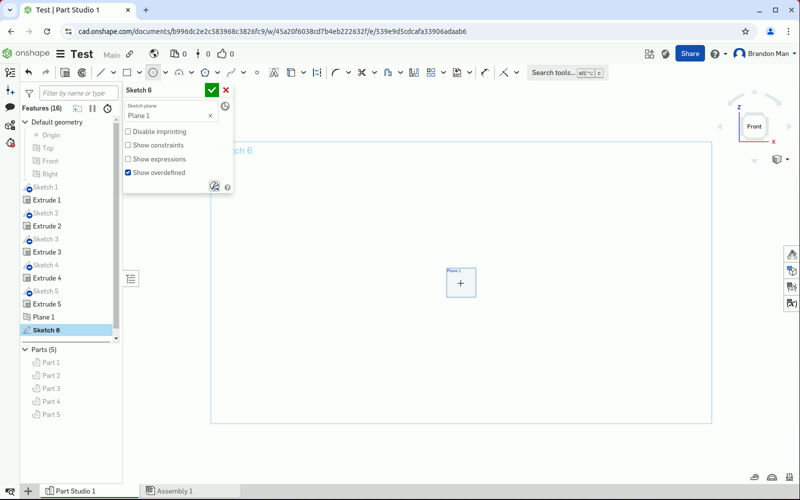
click(460, 282)
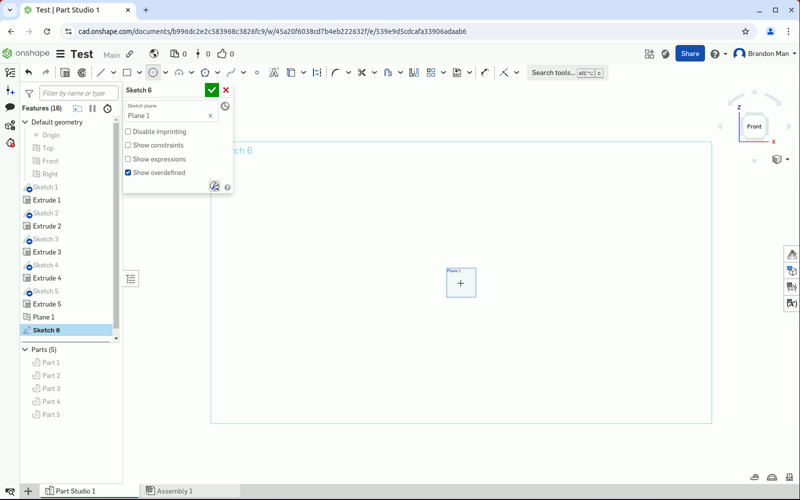
key_up(shift)
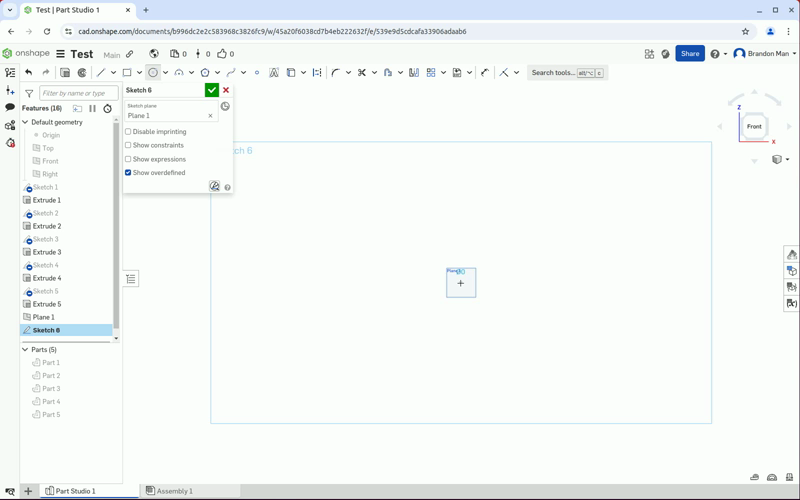
mouse_move(559, 282)
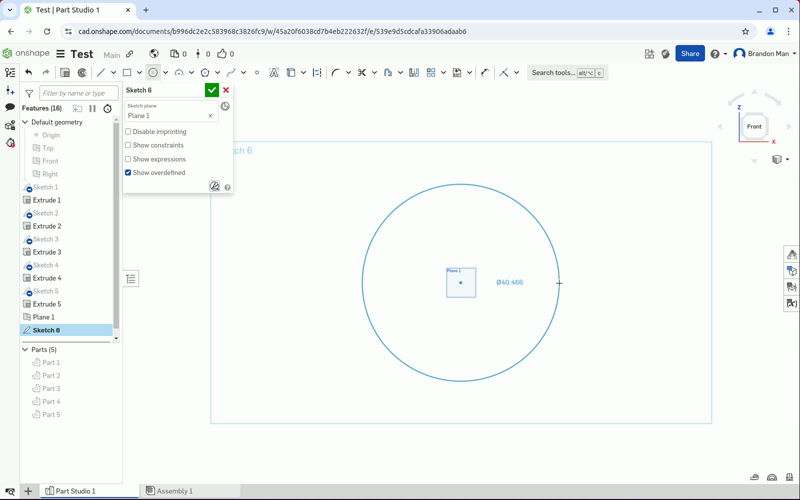
click(559, 282)
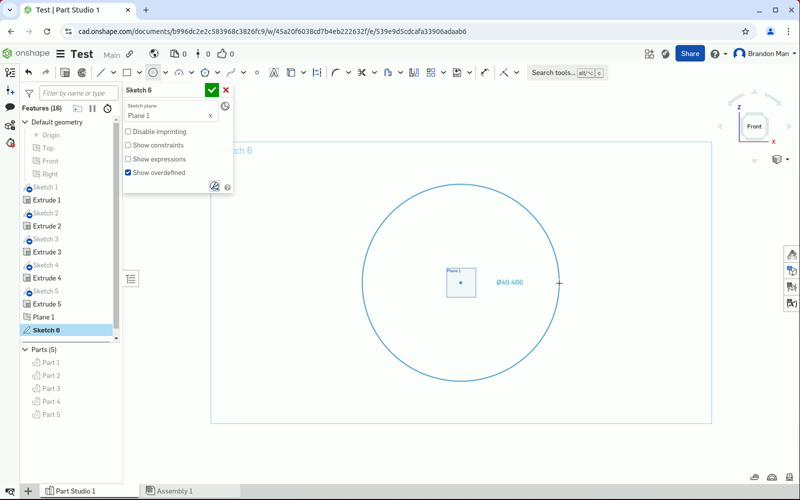
key(esc)
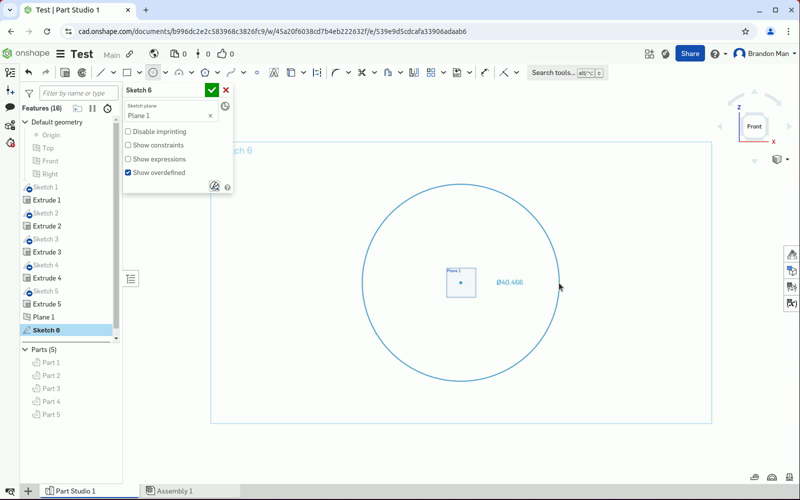
key(c)
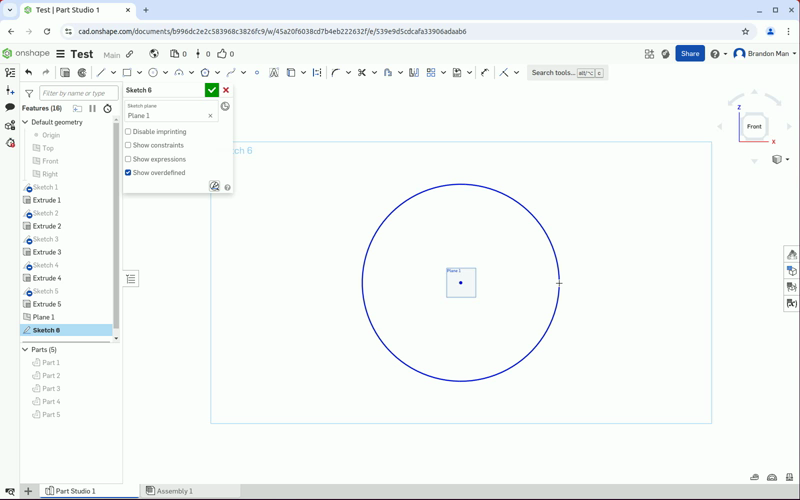
key_down(shift)
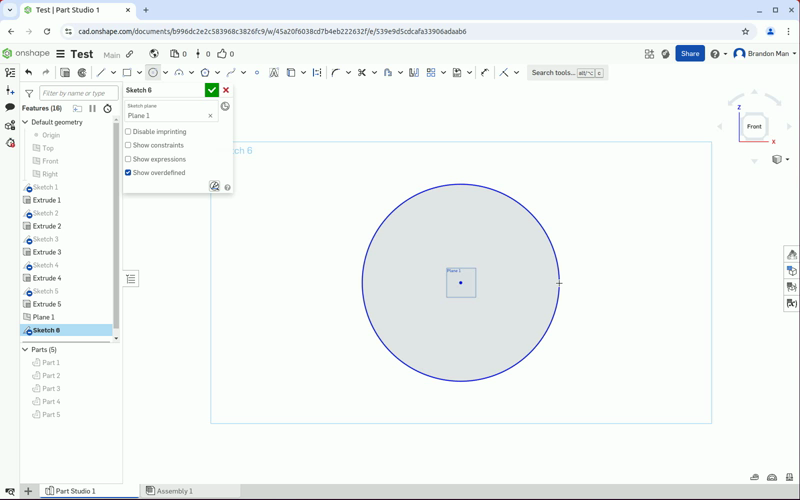
mouse_move(460, 282)
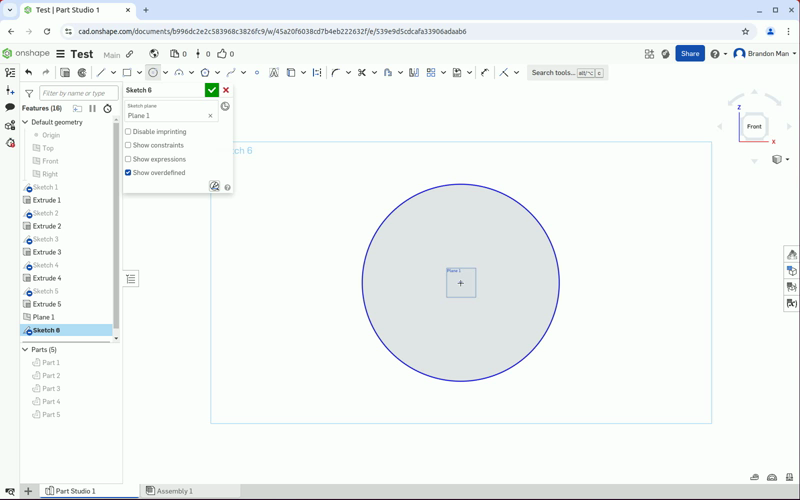
click(460, 282)
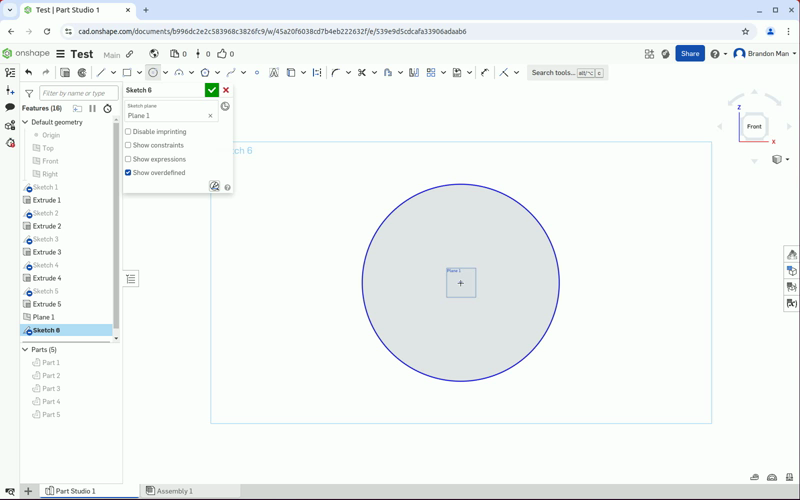
key_up(shift)
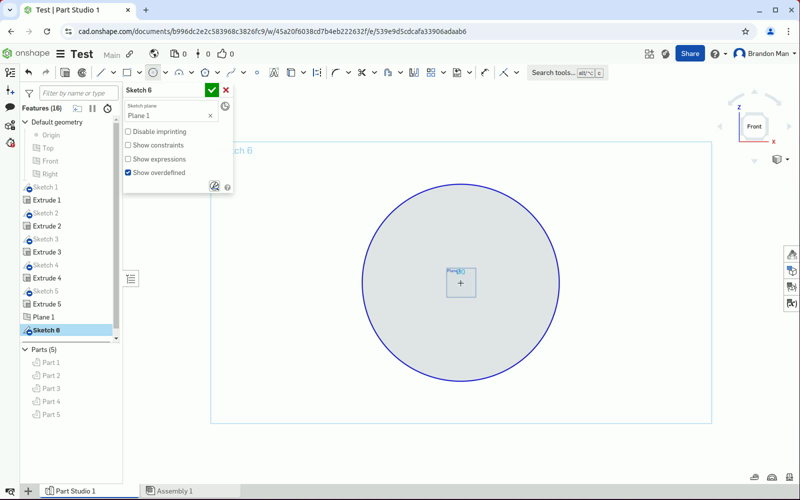
mouse_move(493, 282)
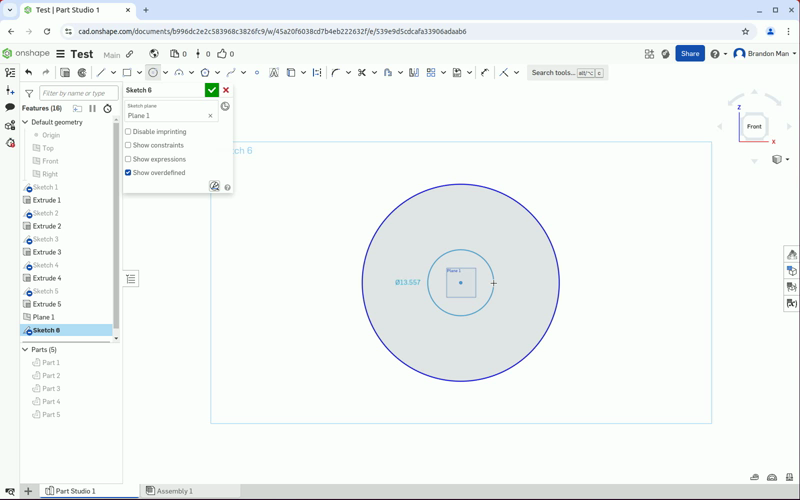
click(493, 282)
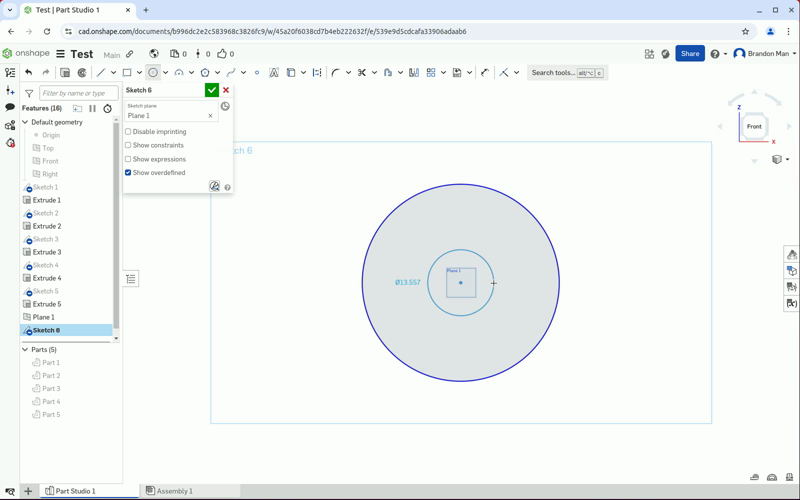
key(esc)
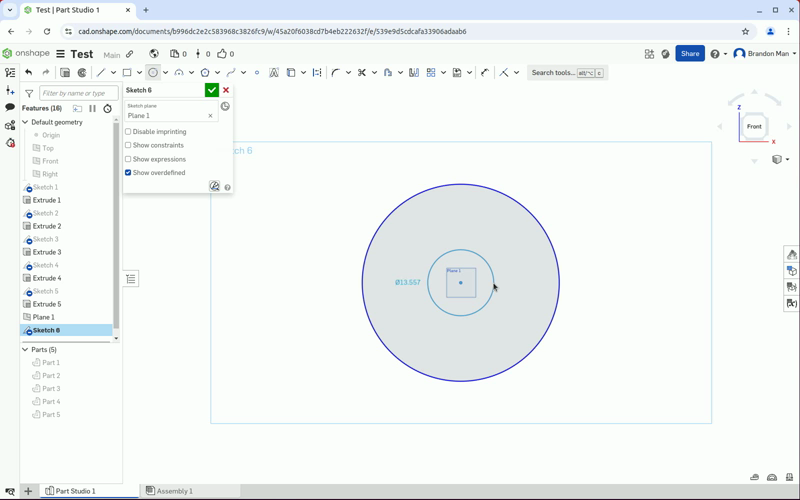
mouse_move(399, 329)
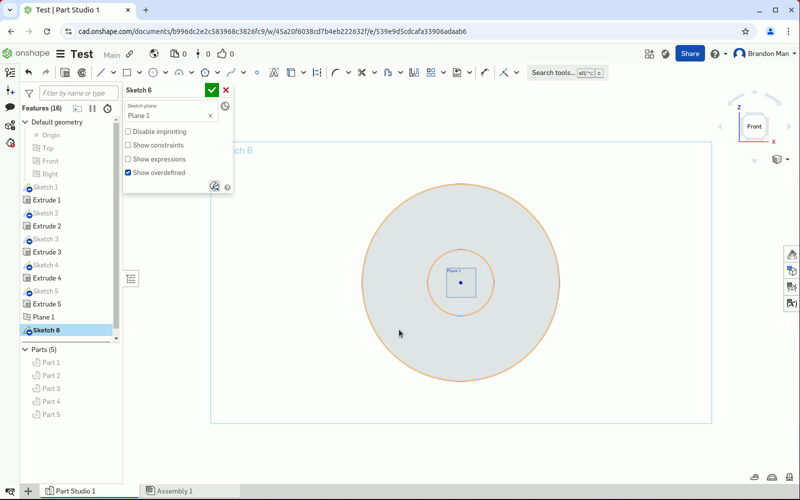
click(399, 329)
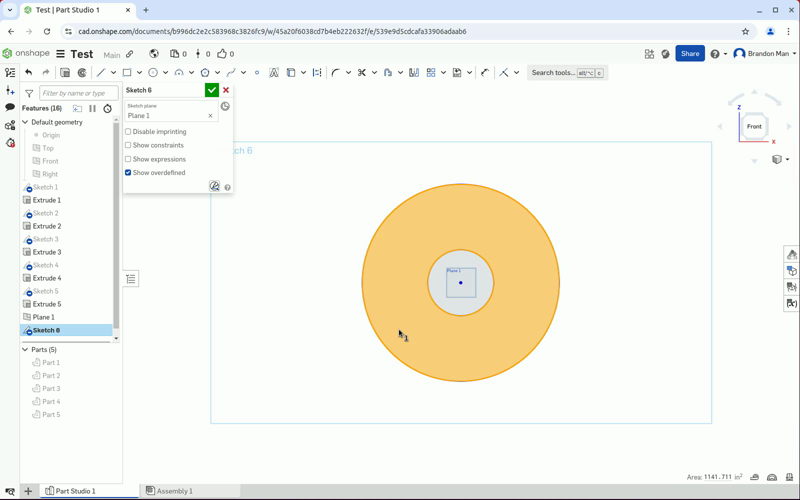
mouse_move(73, 352)
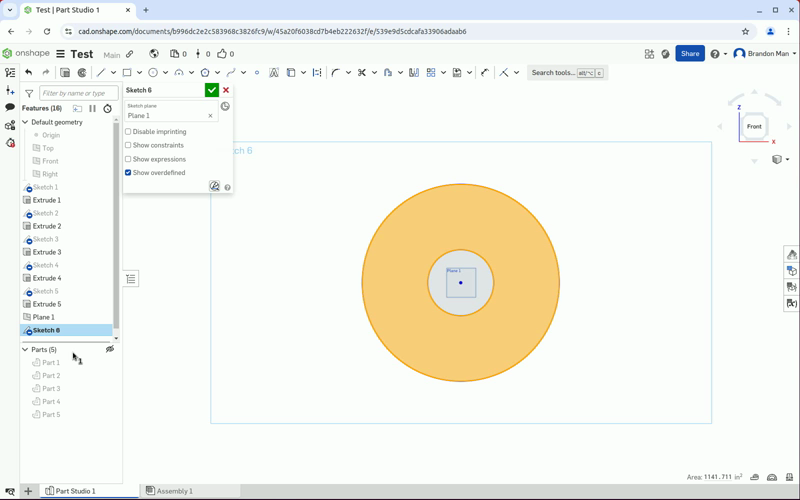
key(shift+y)
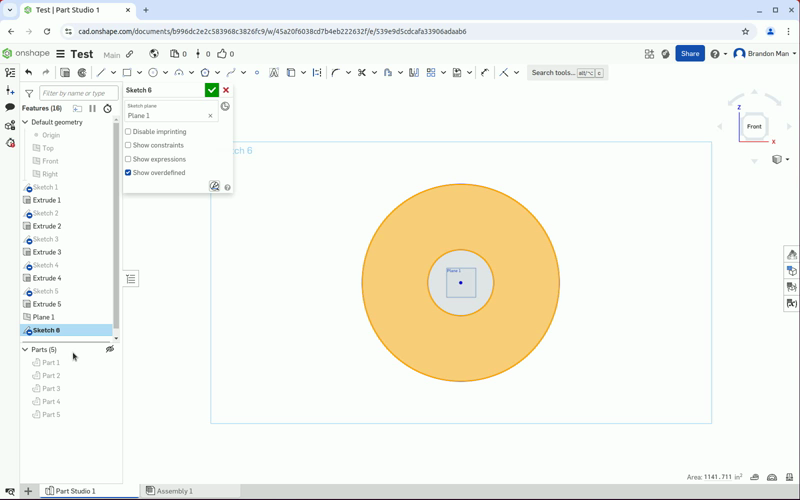
key(shift+e)
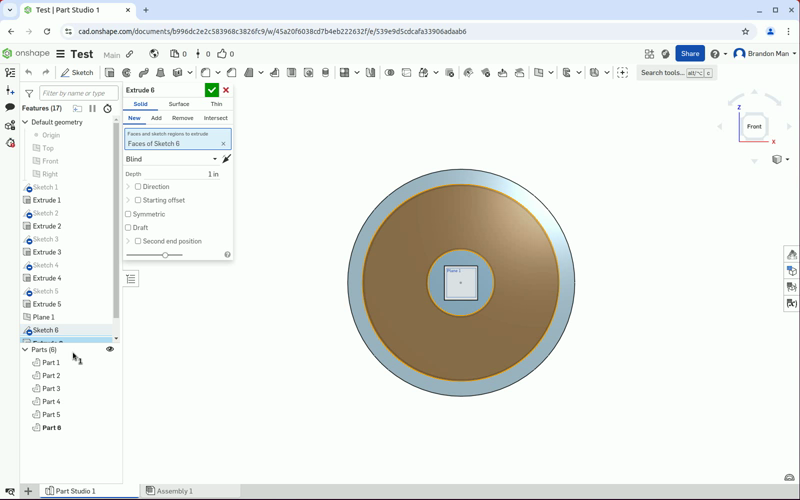
mouse_move(143, 106)
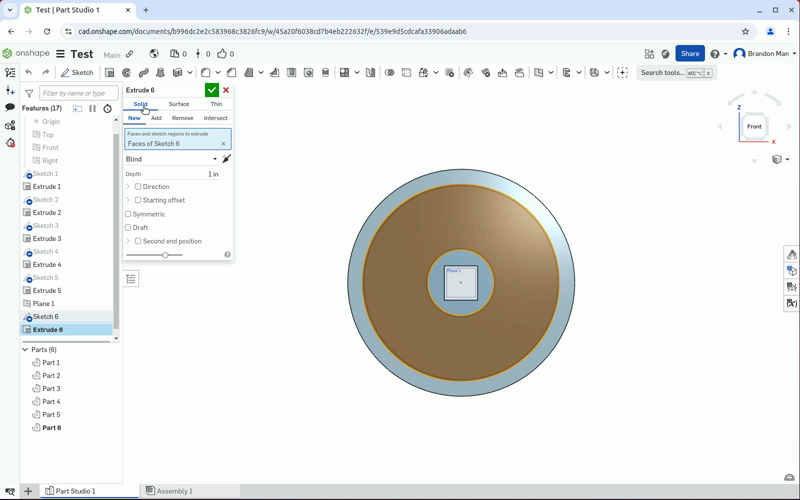
click(143, 106)
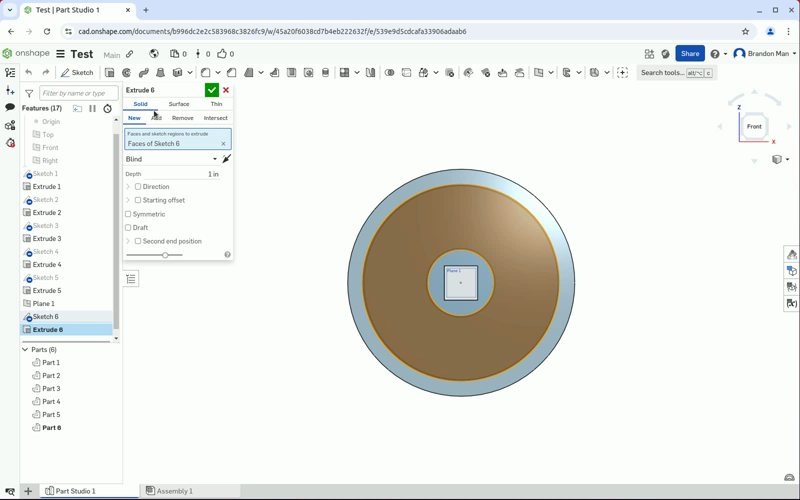
mouse_move(186, 120)
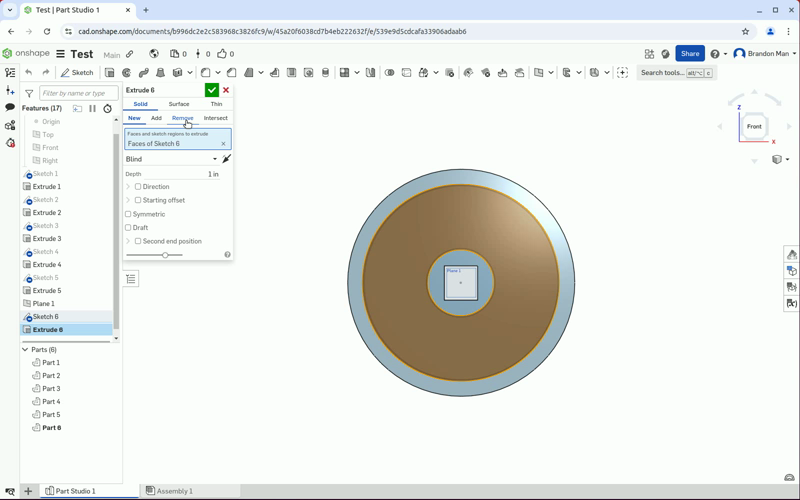
click(186, 120)
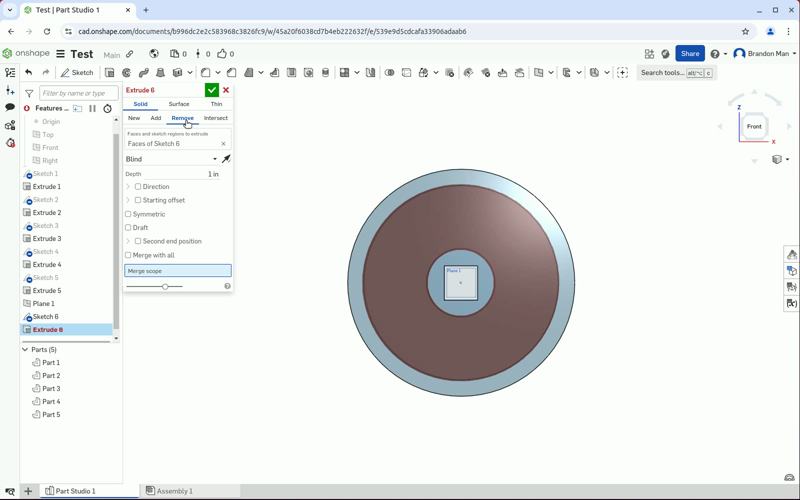
key(tab, 4)
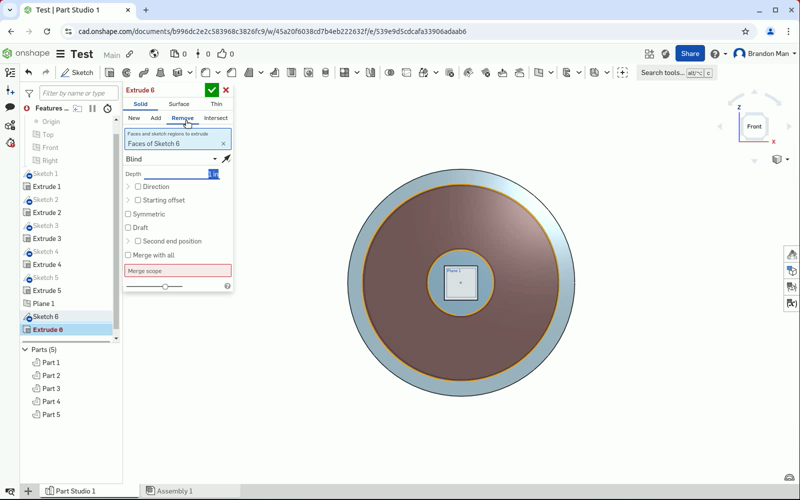
text(5.777)
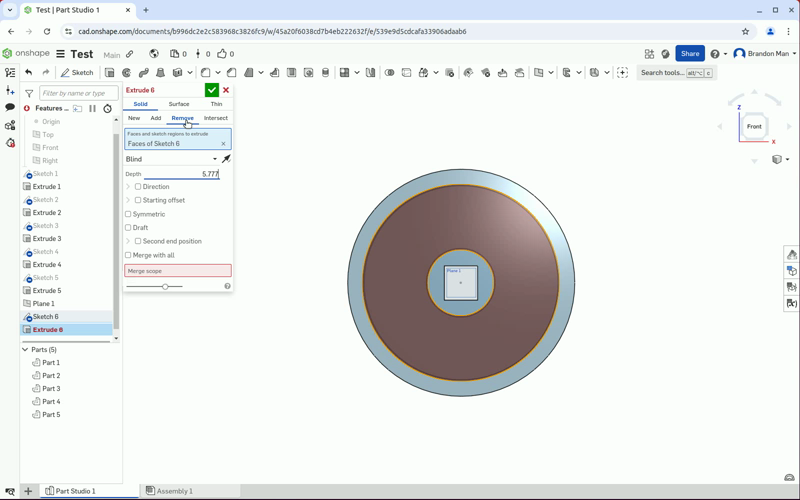
key(tab, 6)
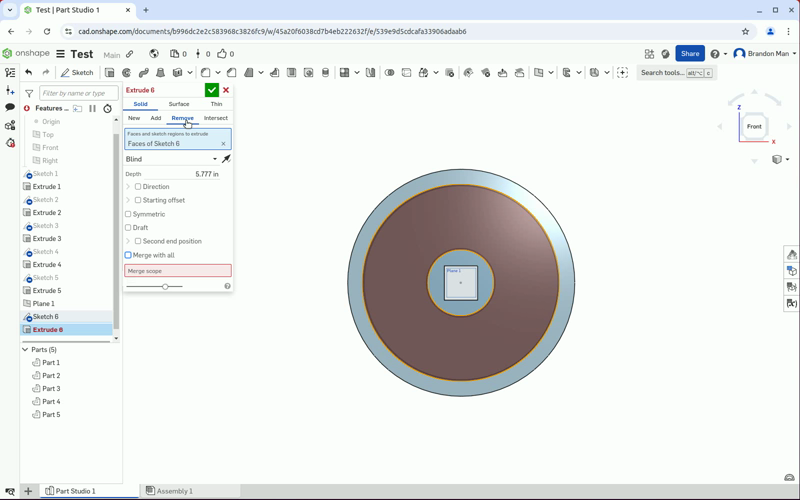
key(space)
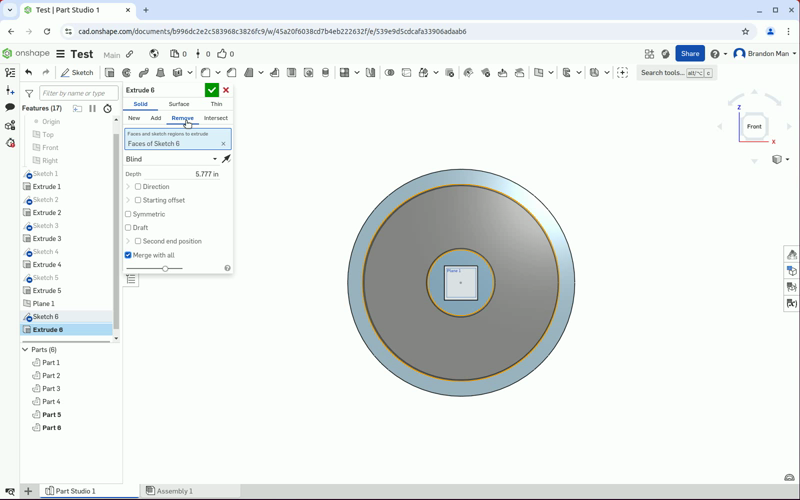
key(enter)
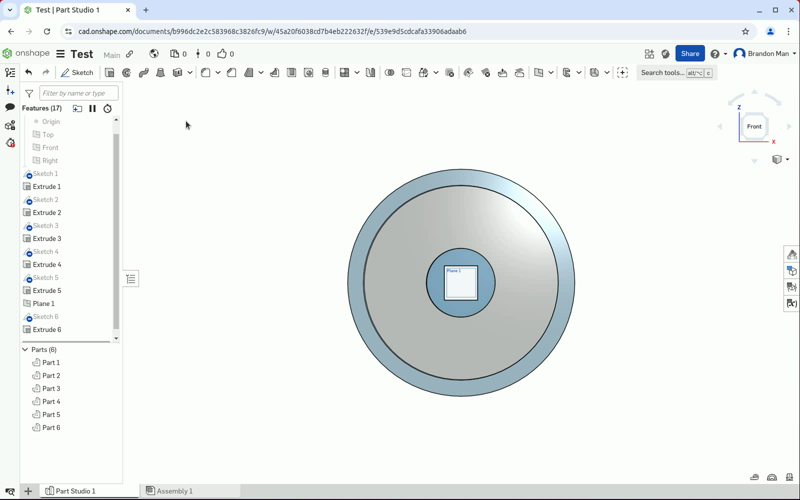
key(shift+h)
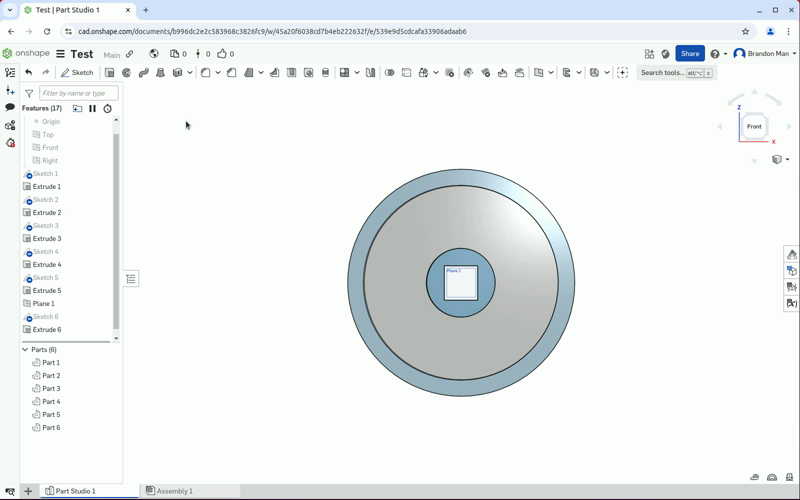
key(shift+h)
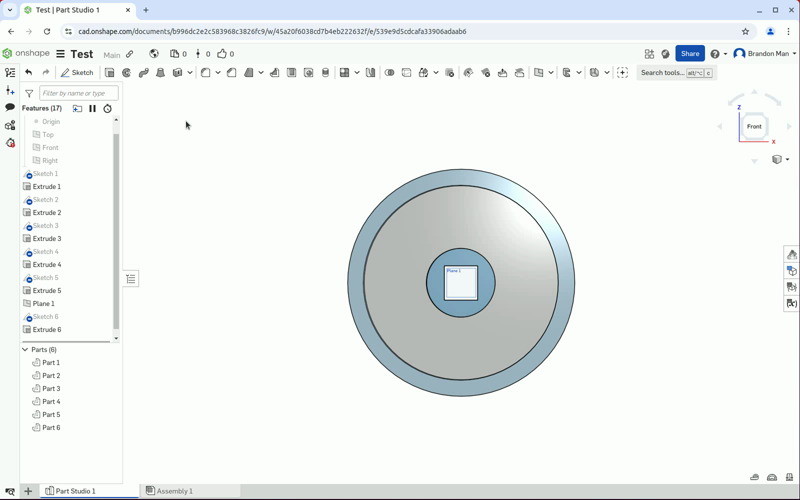
key(shift+7)
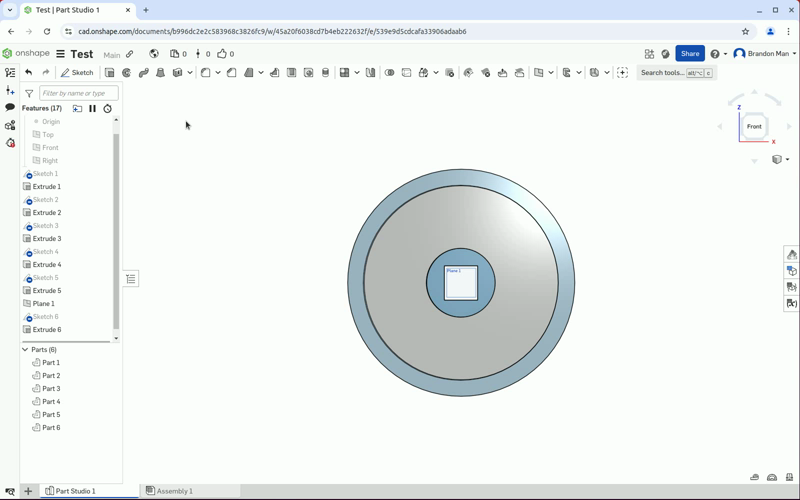
key(left, 2)
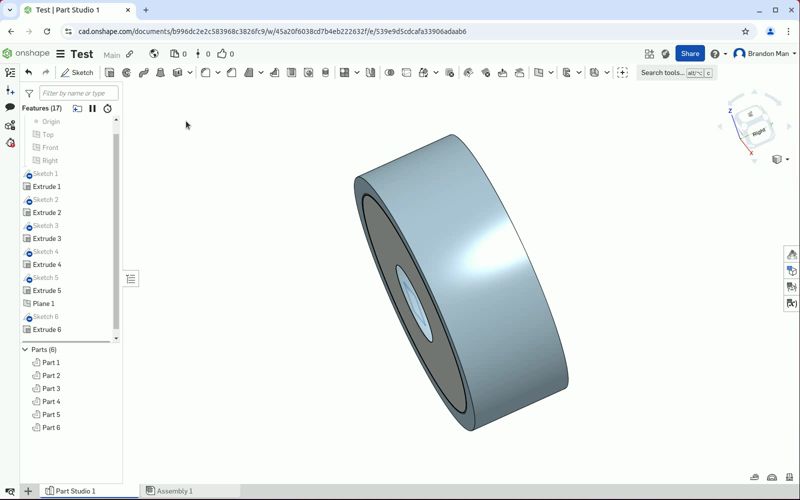
key(down, 2)
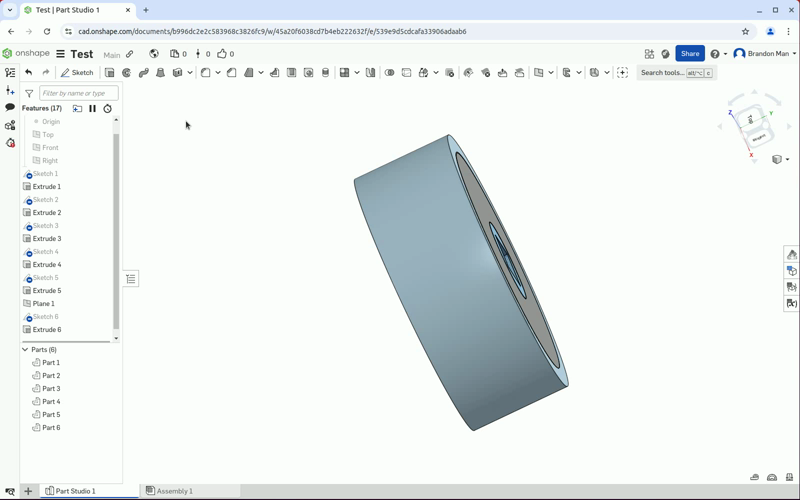
key(up, 2)
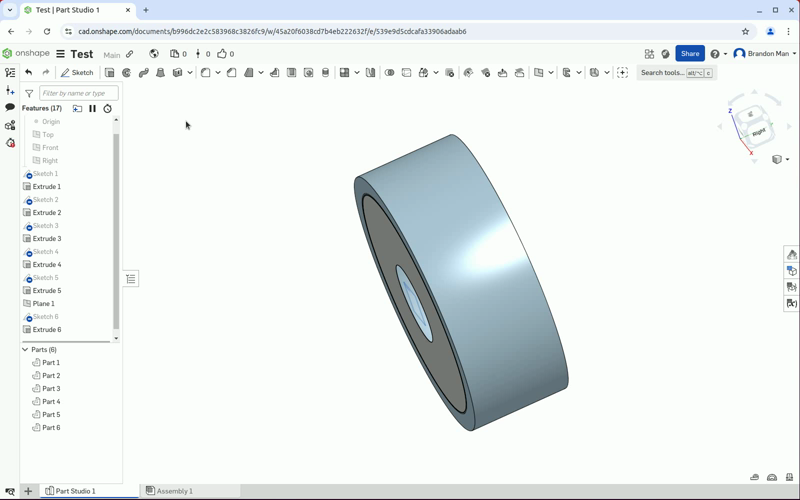
key(right, 2)
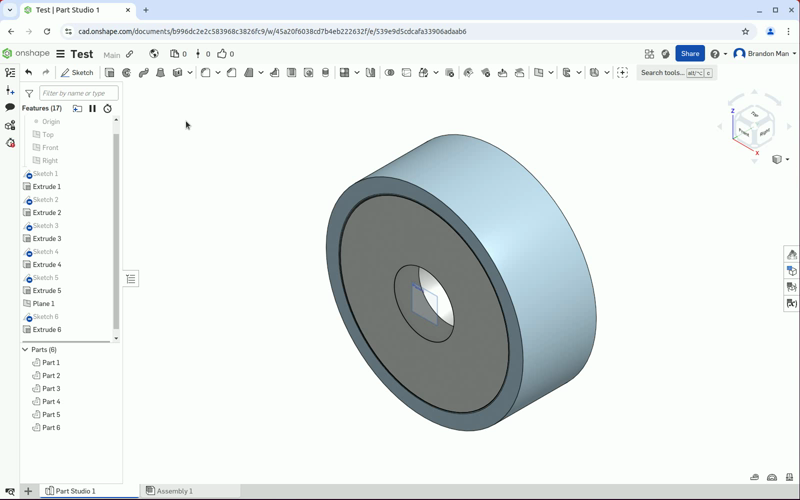
mouse_move(69, 176)
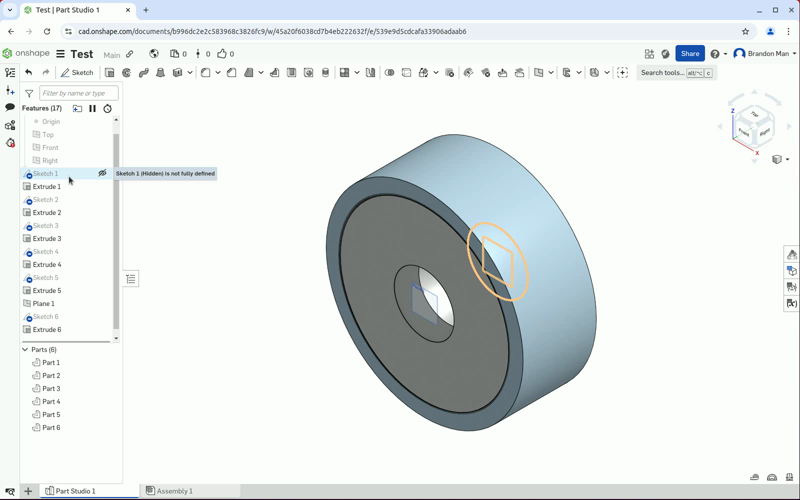
click(69, 176)